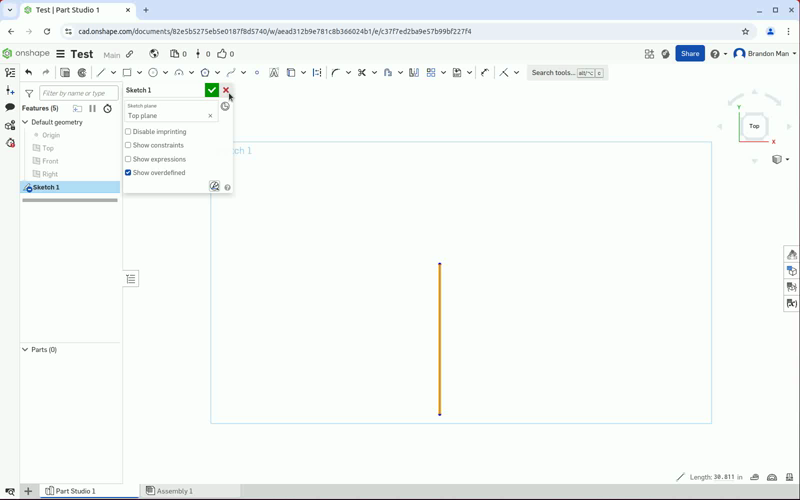
key(shift+h)
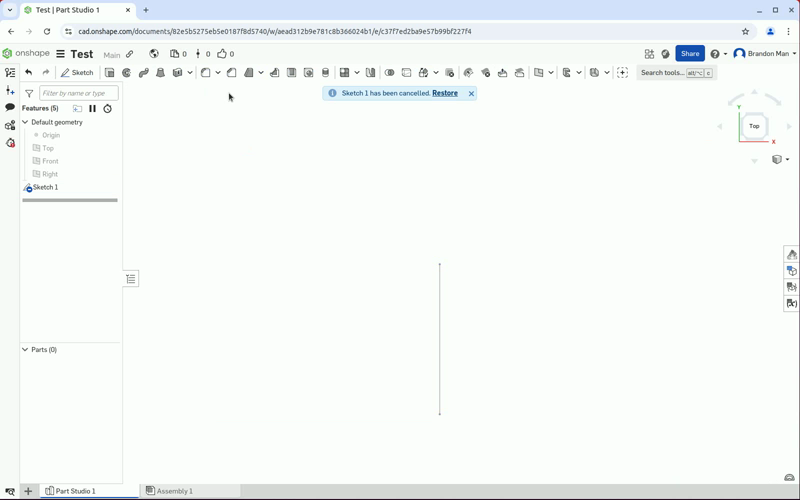
key(shift+s)
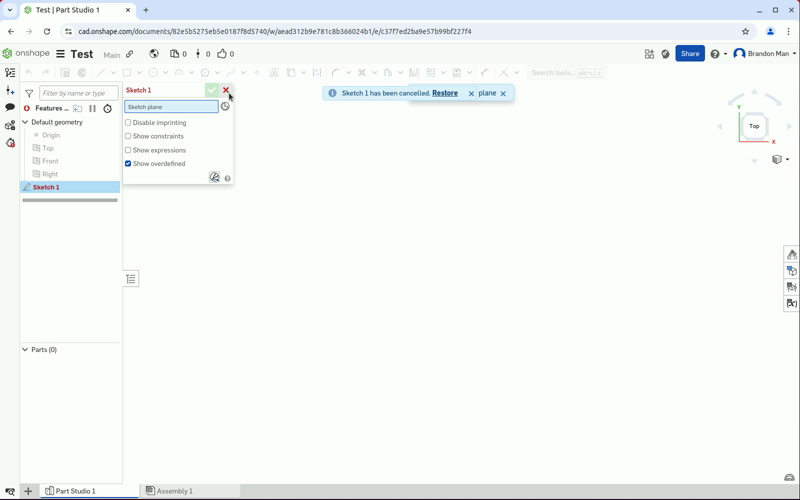
mouse_move(73, 150)
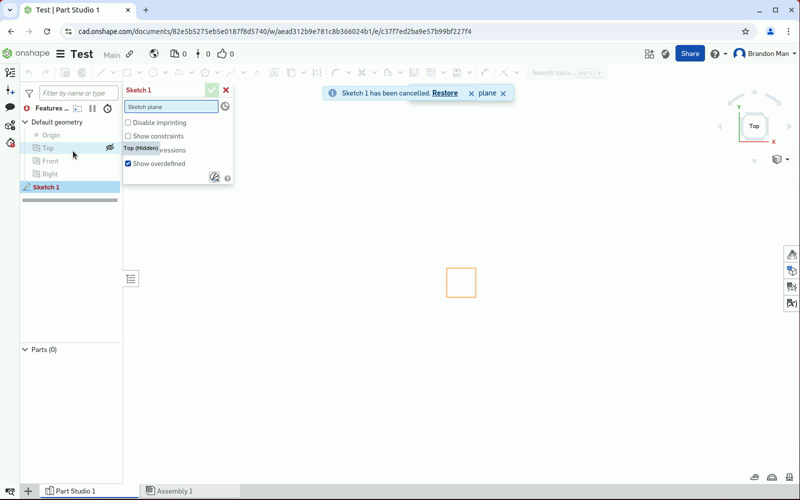
click(73, 150)
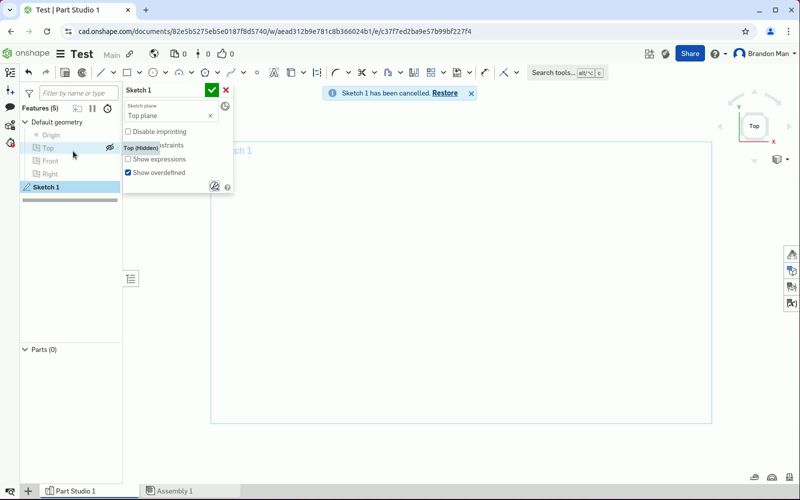
mouse_move(73, 352)
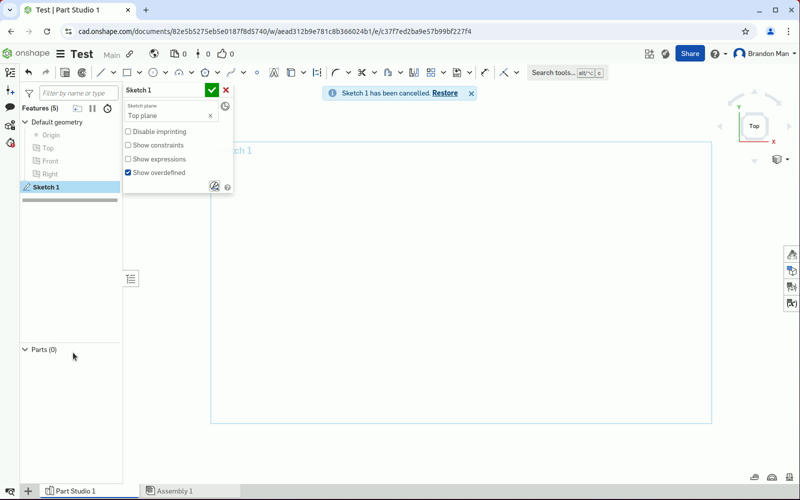
key(y)
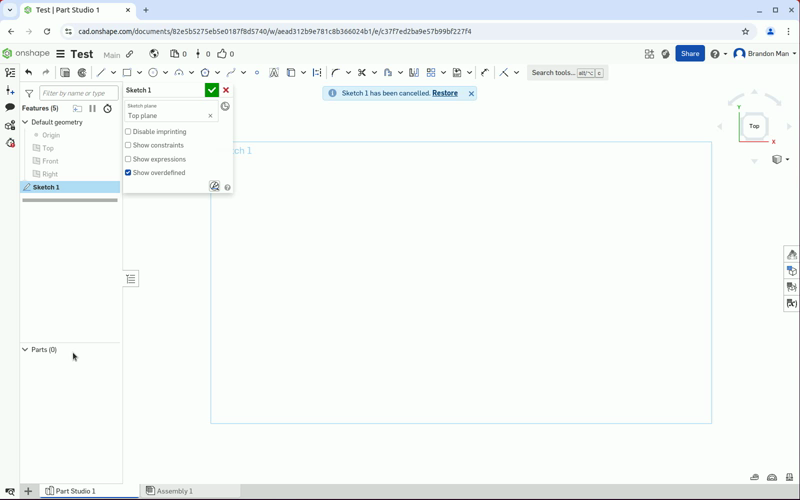
key(l)
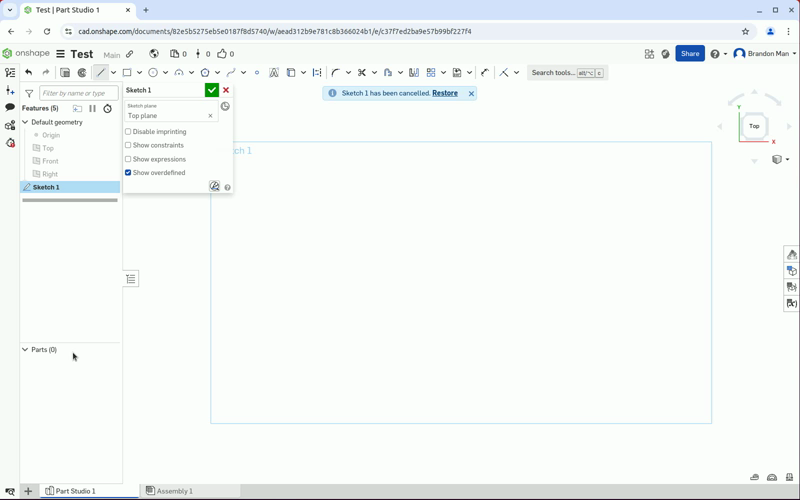
key_down(shift)
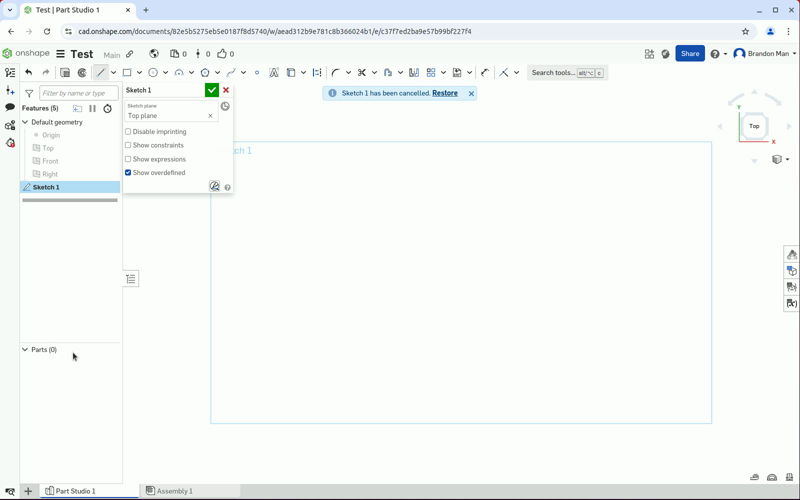
mouse_move(365, 329)
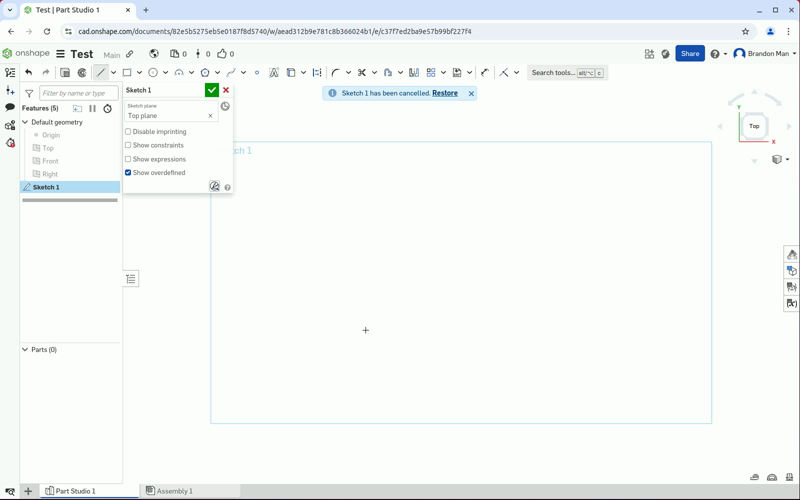
click(365, 329)
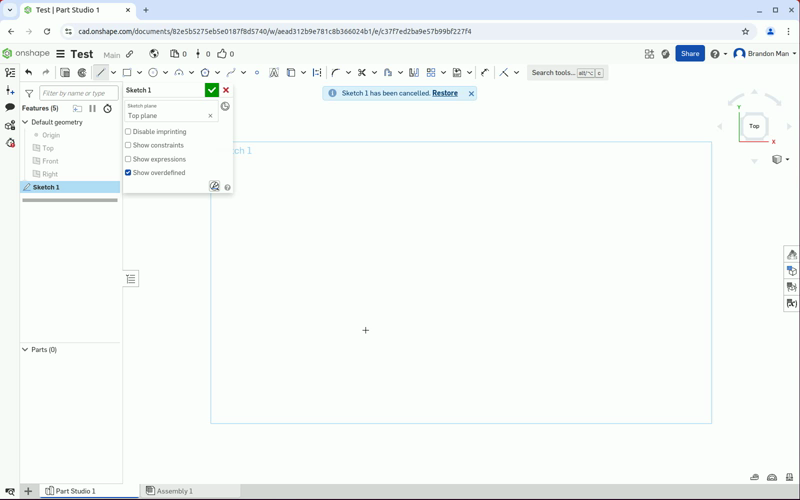
key_up(shift)
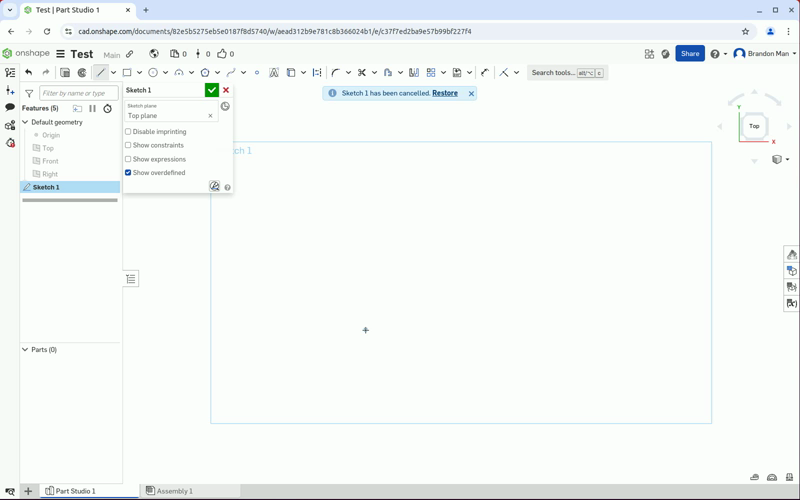
key_down(shift)
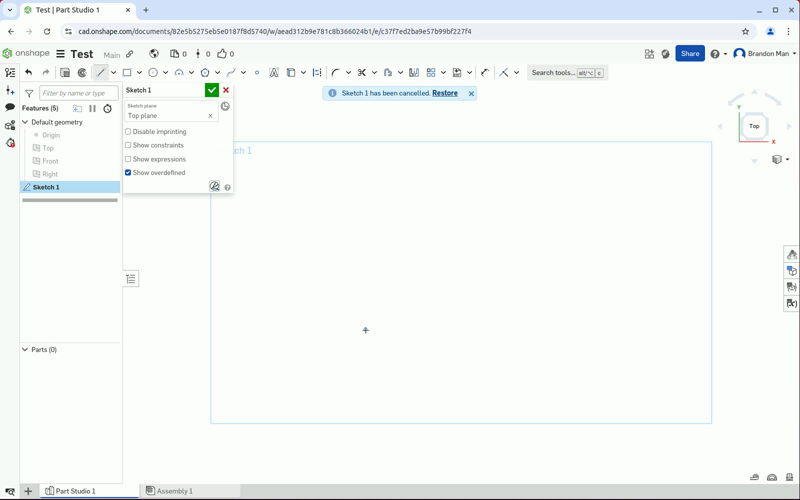
mouse_move(564, 329)
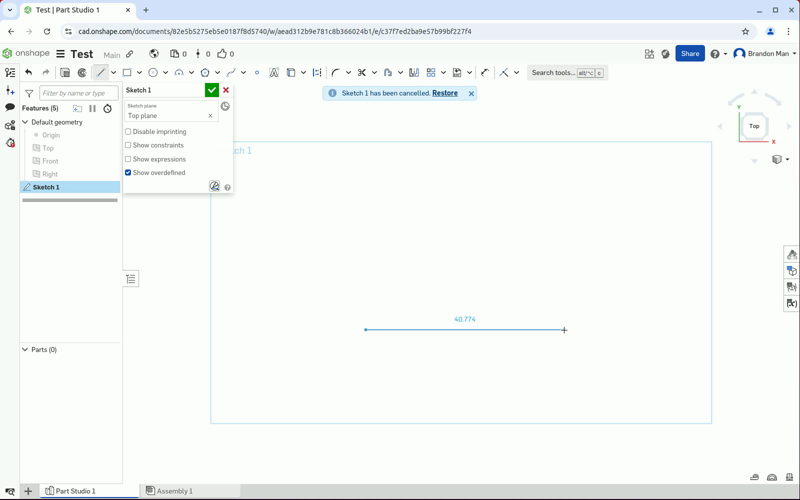
click(564, 329)
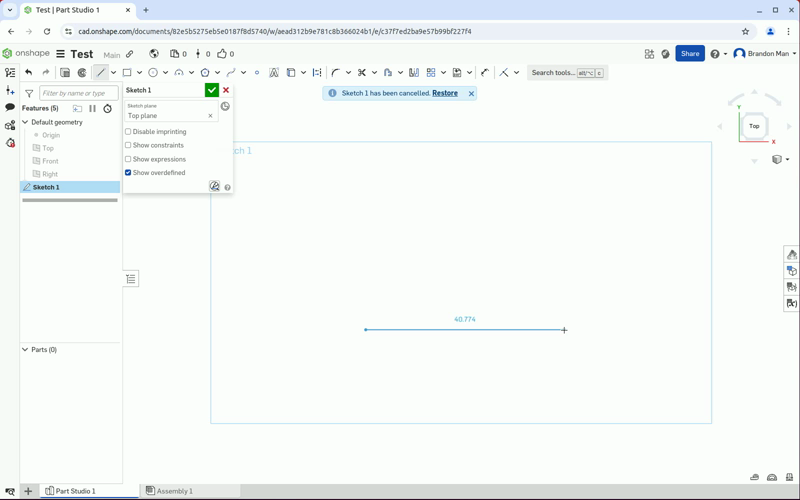
key_up(shift)
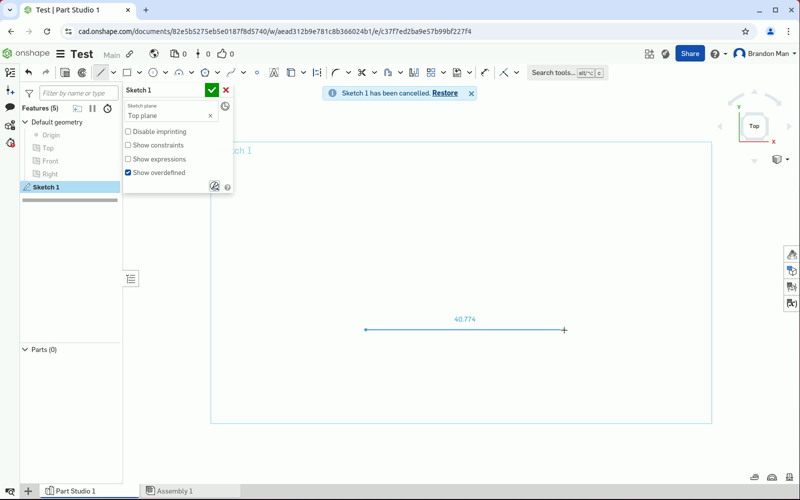
key_down(shift)
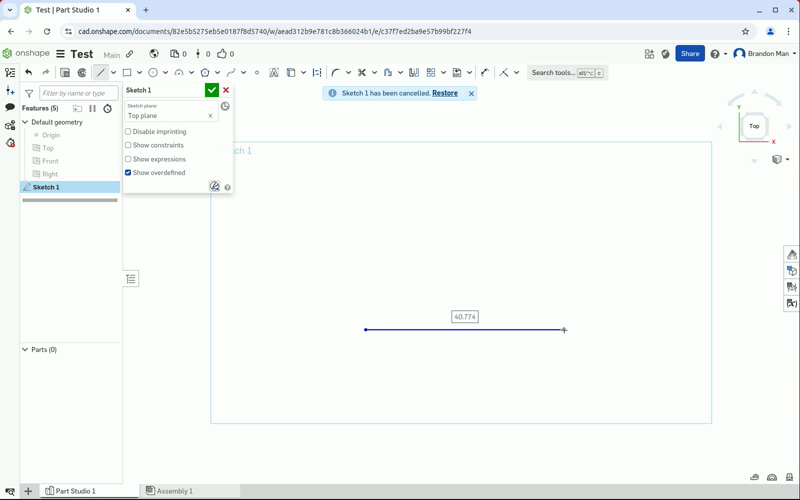
mouse_move(403, 283)
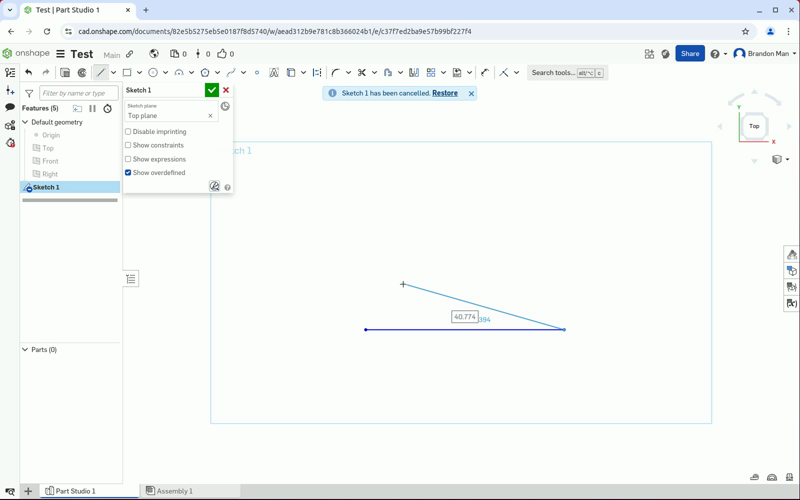
click(403, 283)
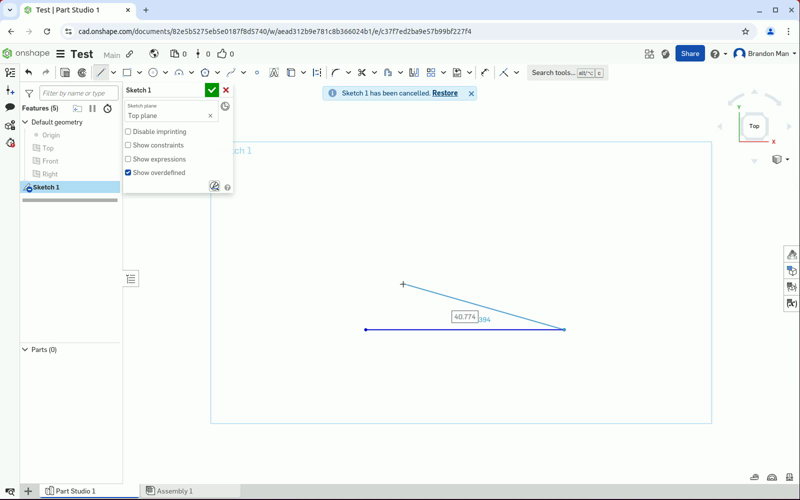
key_up(shift)
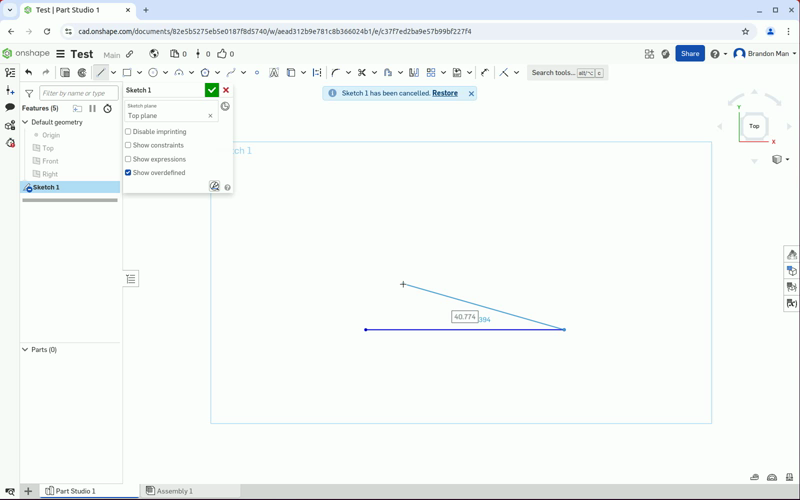
key_down(shift)
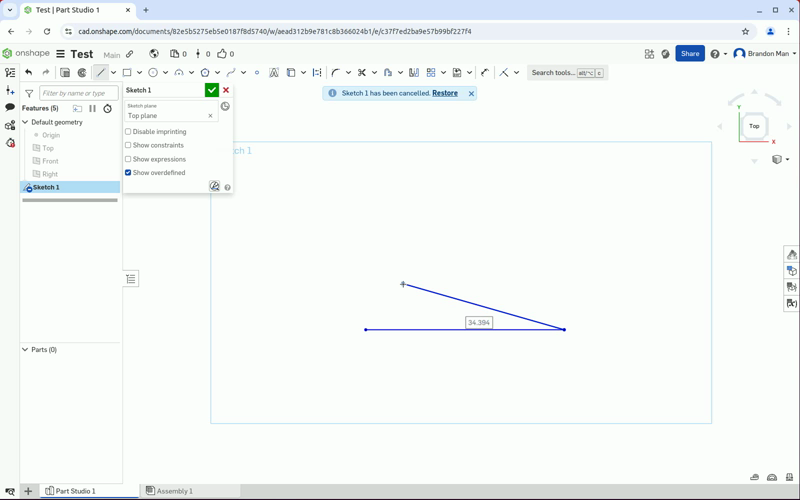
mouse_move(433, 283)
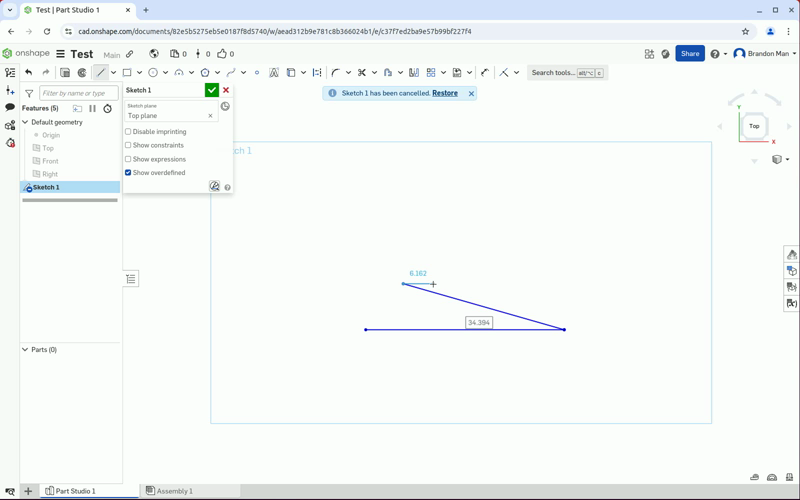
mouse_move(403, 256)
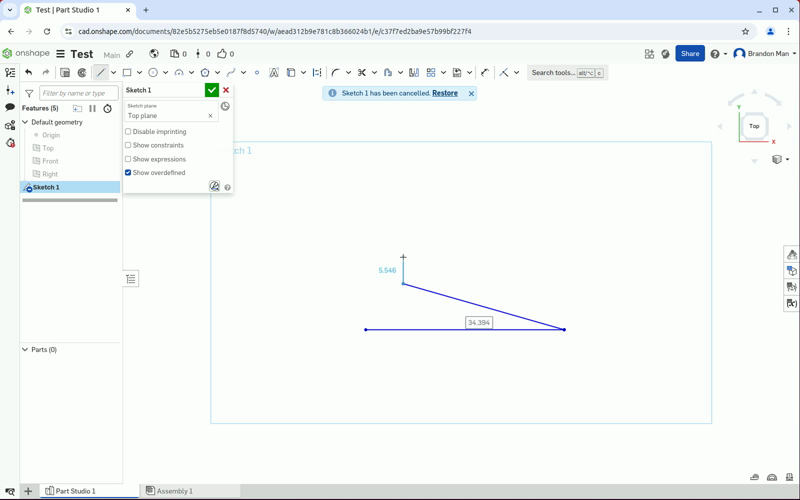
click(403, 256)
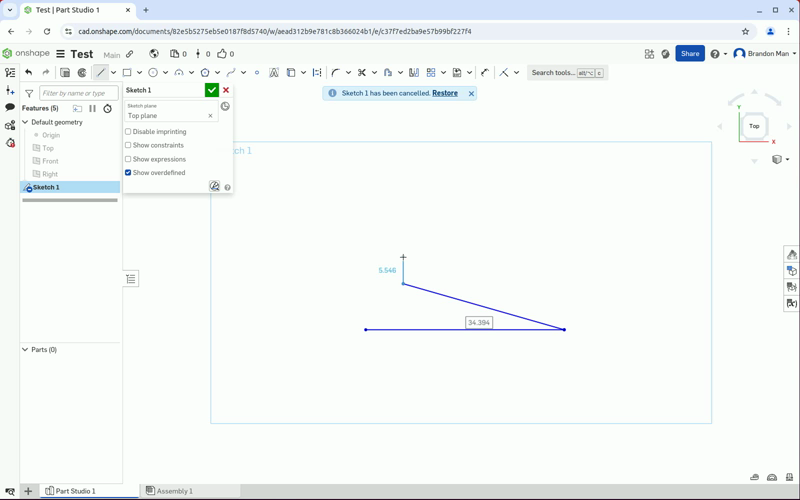
key_up(shift)
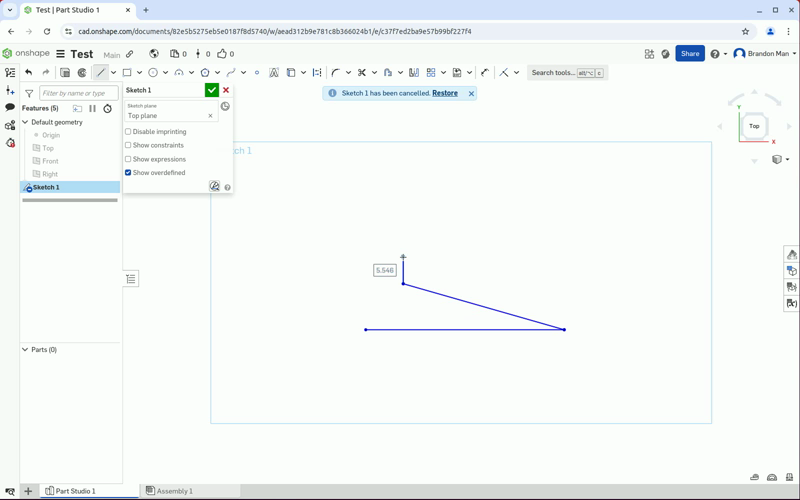
key_down(shift)
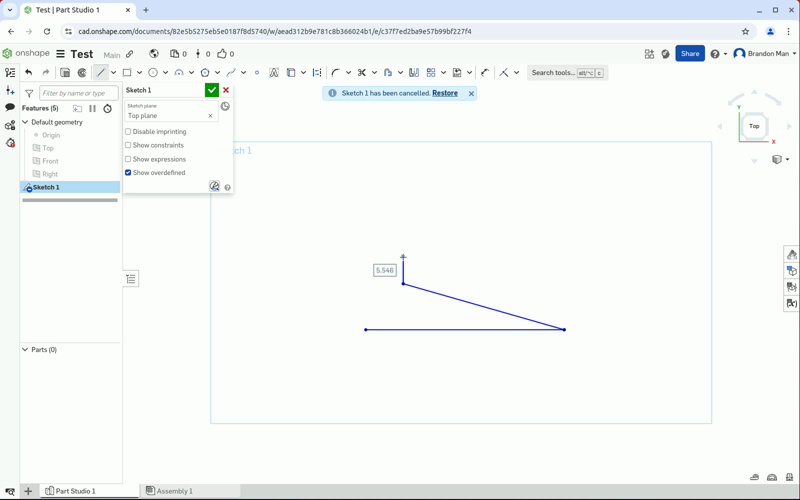
mouse_move(433, 256)
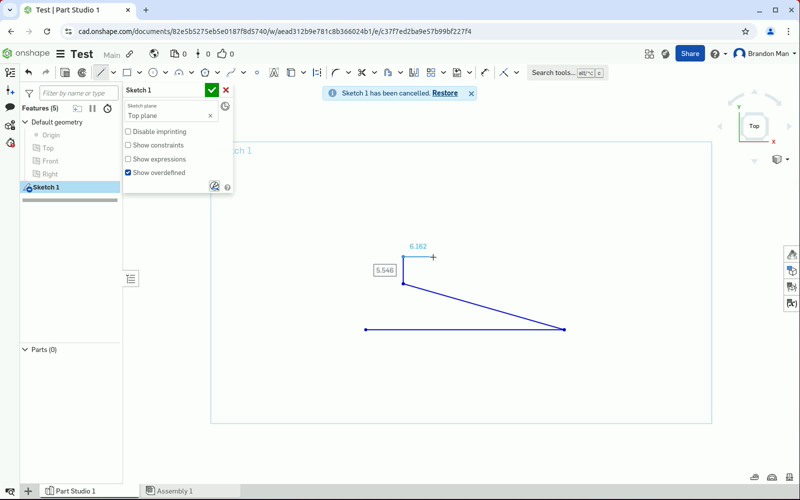
mouse_move(365, 256)
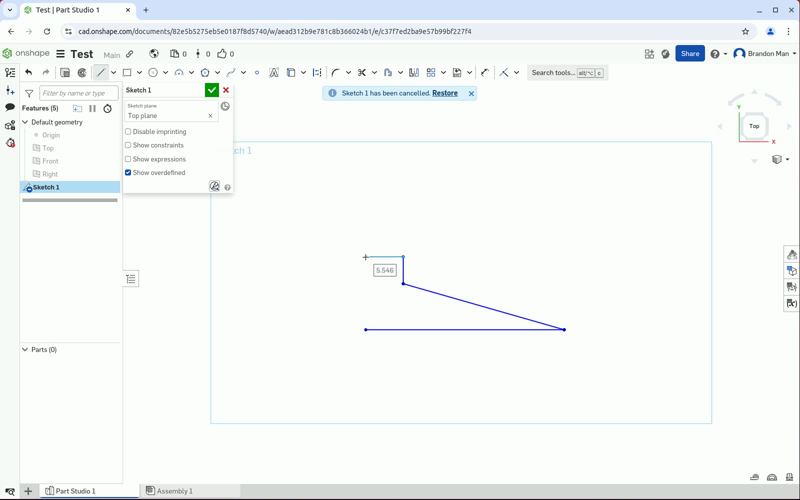
click(365, 256)
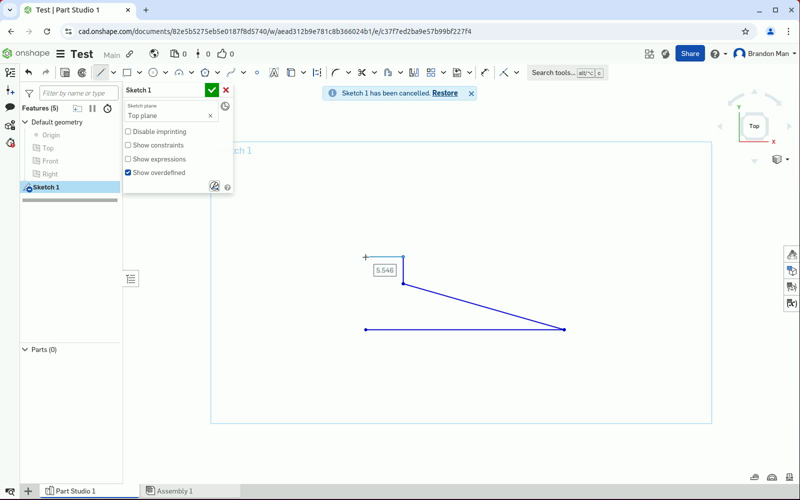
key_up(shift)
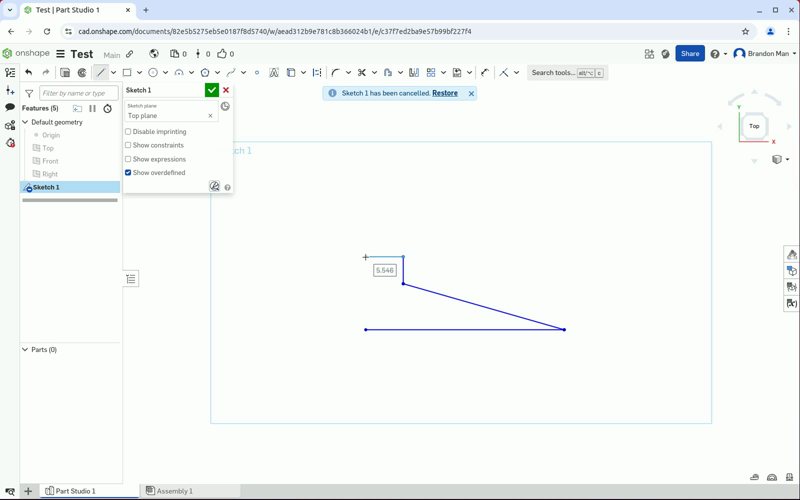
key_down(shift)
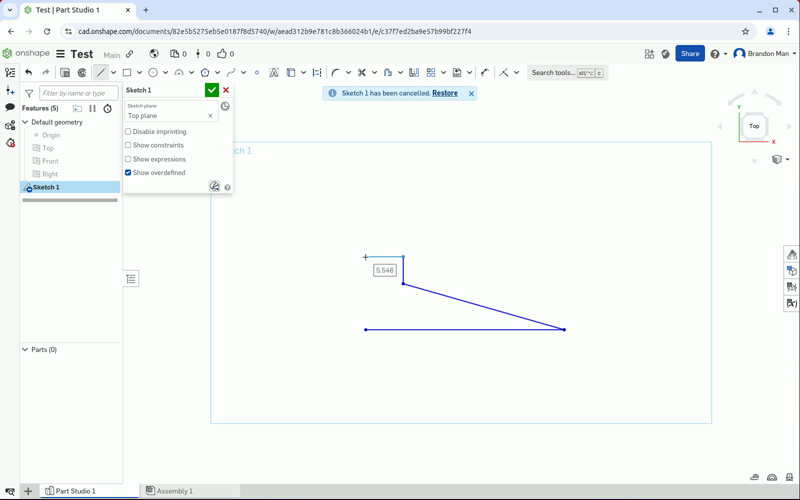
mouse_move(365, 329)
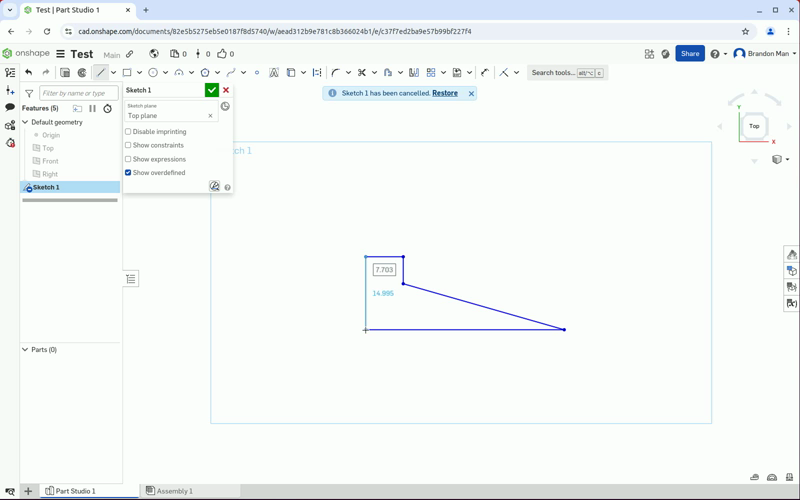
key_up(shift)
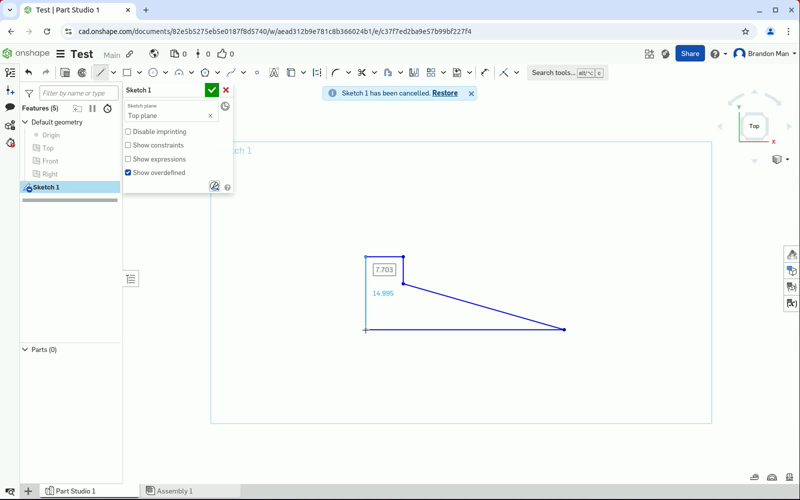
click(365, 329)
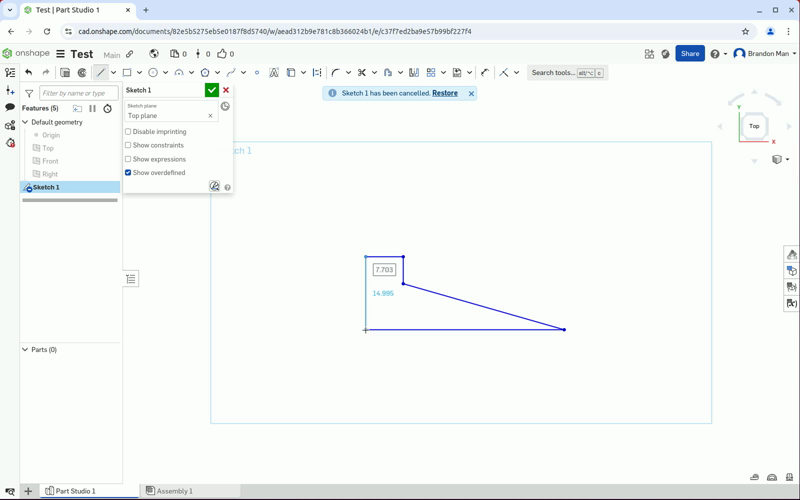
key(esc)
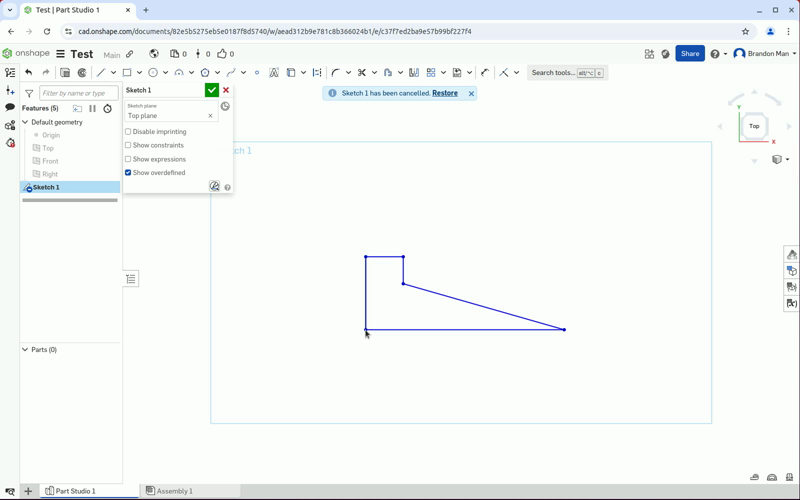
mouse_move(473, 317)
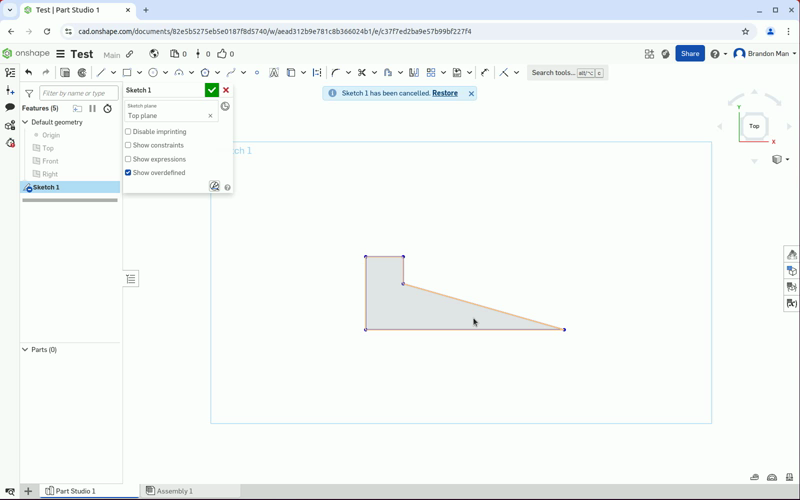
click(473, 317)
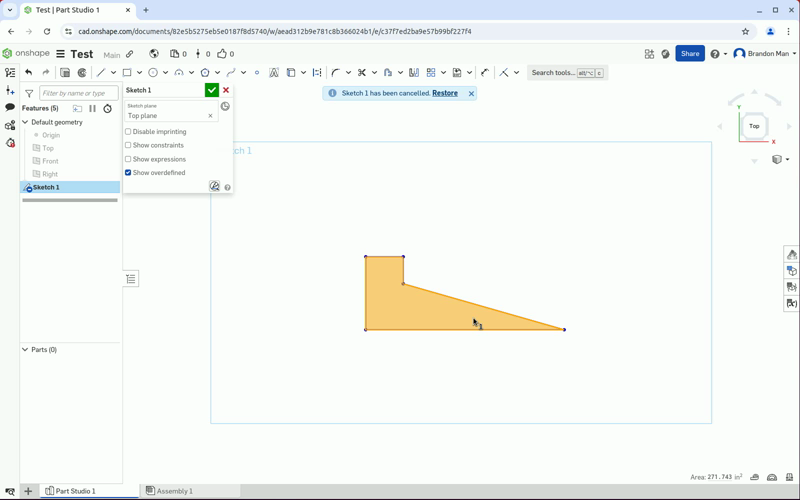
mouse_move(73, 352)
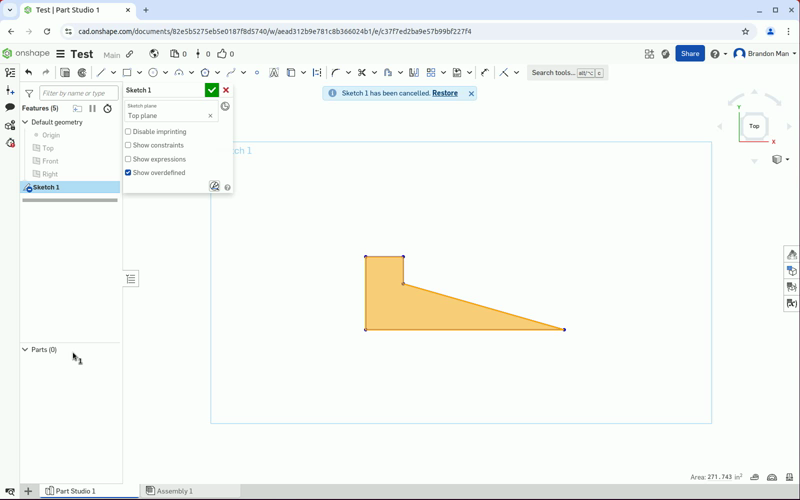
key(shift+y)
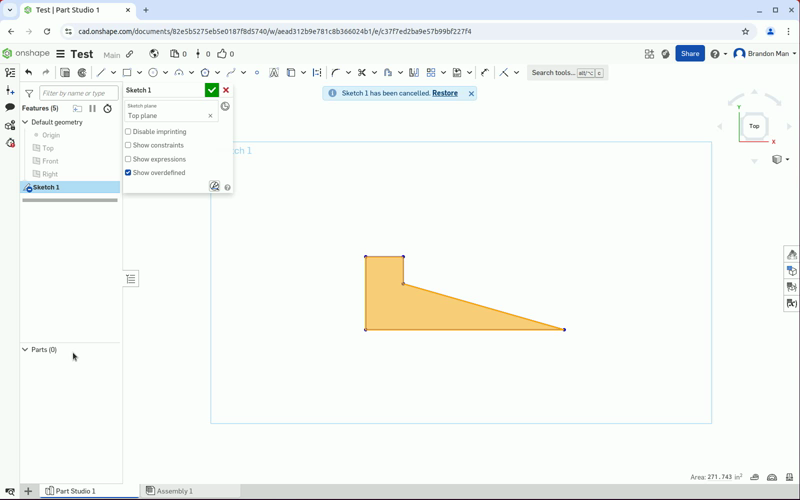
key(shift+e)
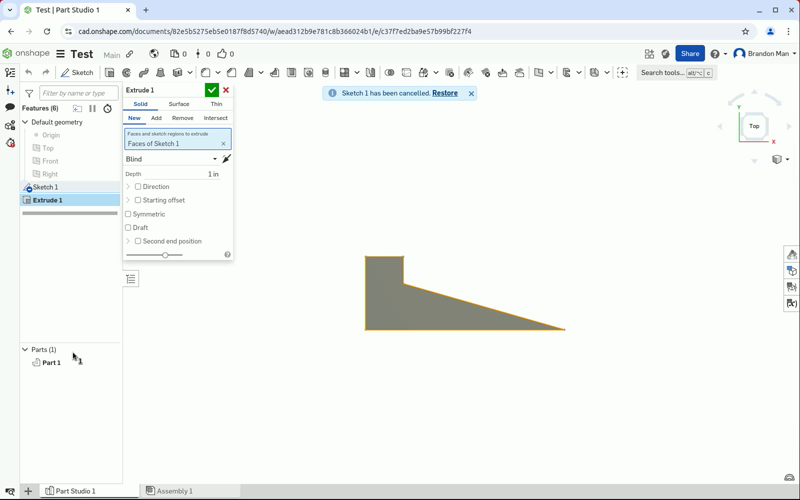
mouse_move(143, 106)
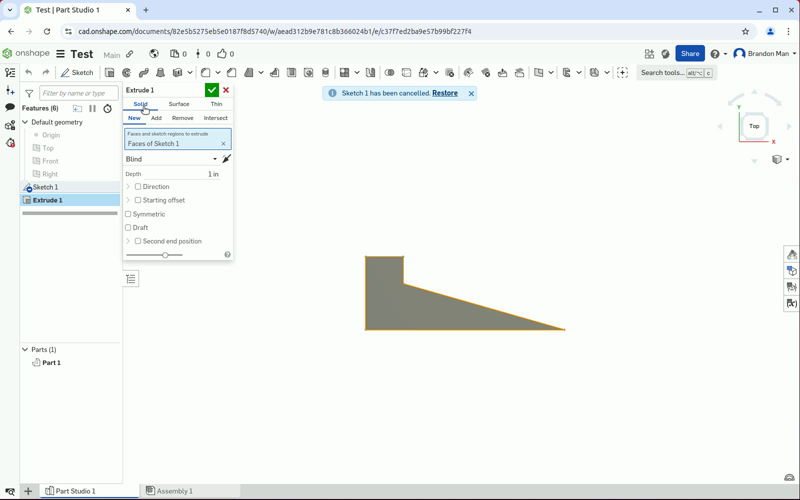
click(143, 106)
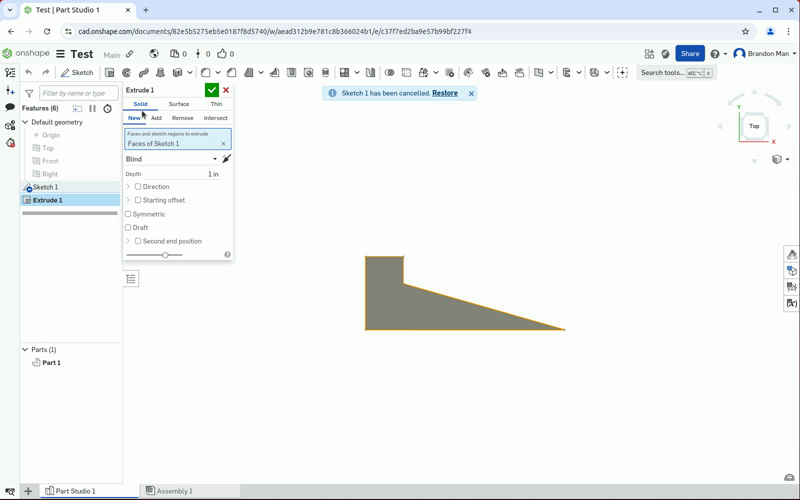
mouse_move(137, 120)
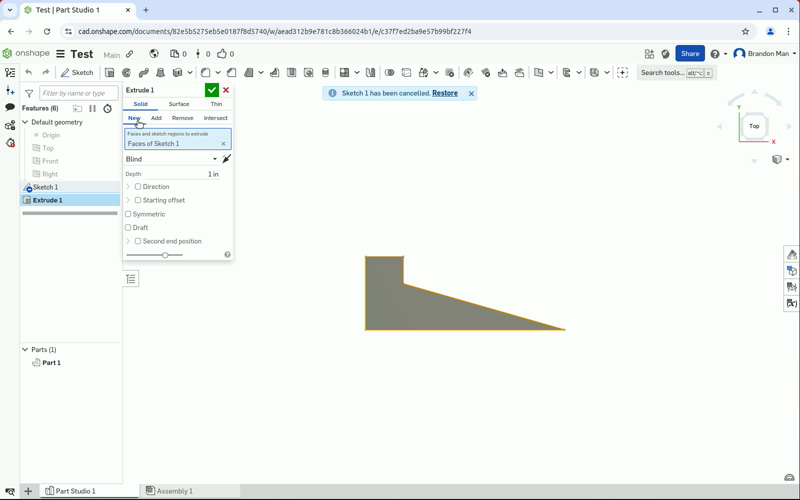
click(137, 120)
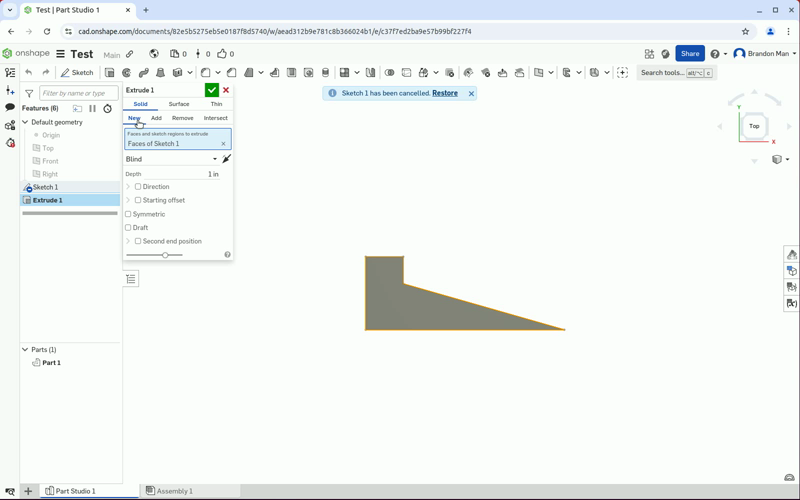
key(tab, 4)
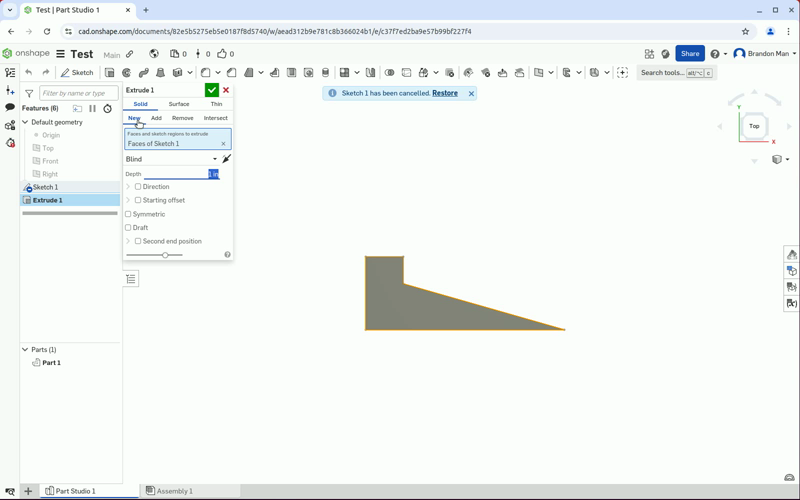
text(23.108)
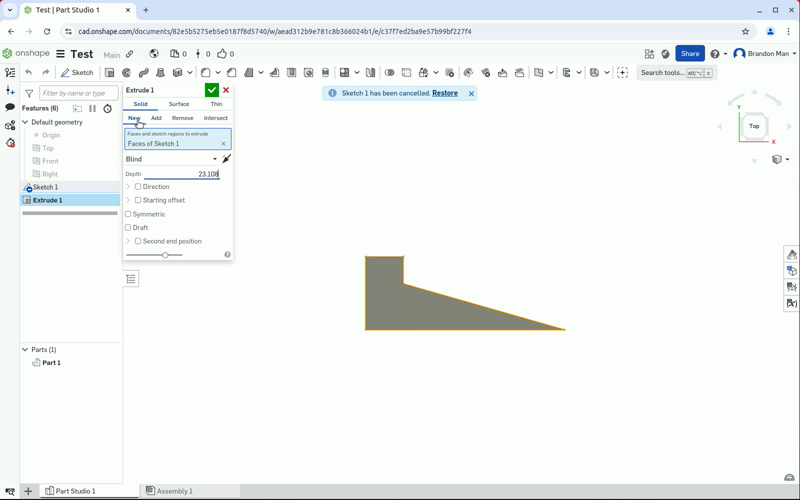
key(enter)
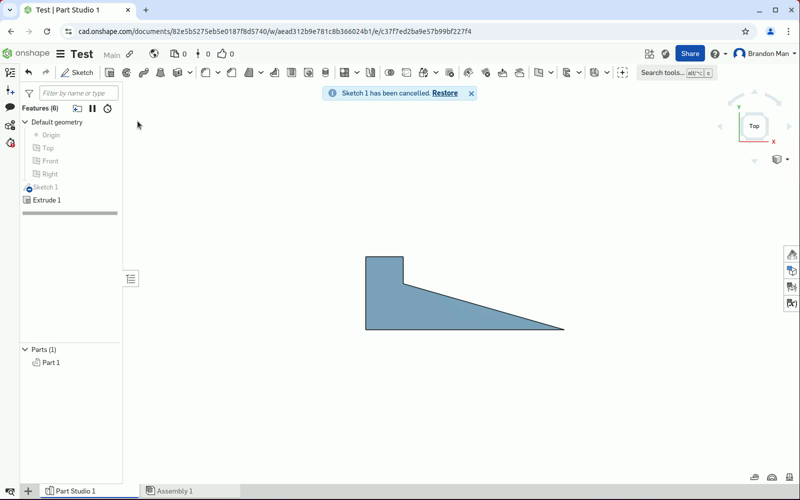
key(shift+h)
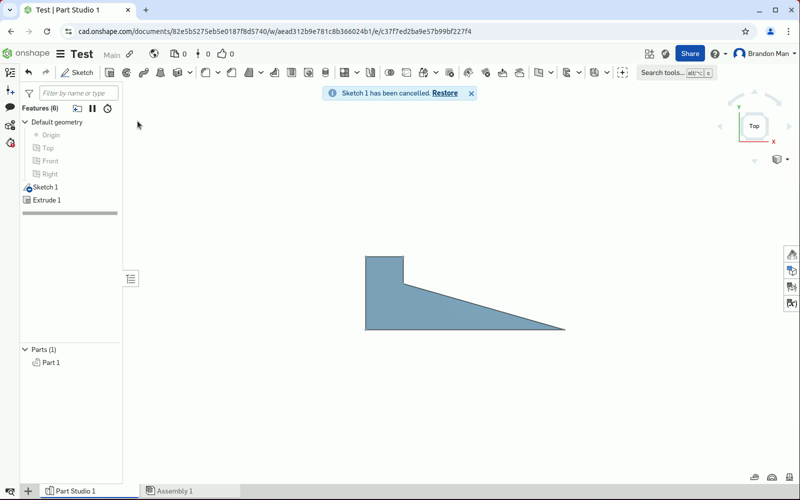
key(shift+h)
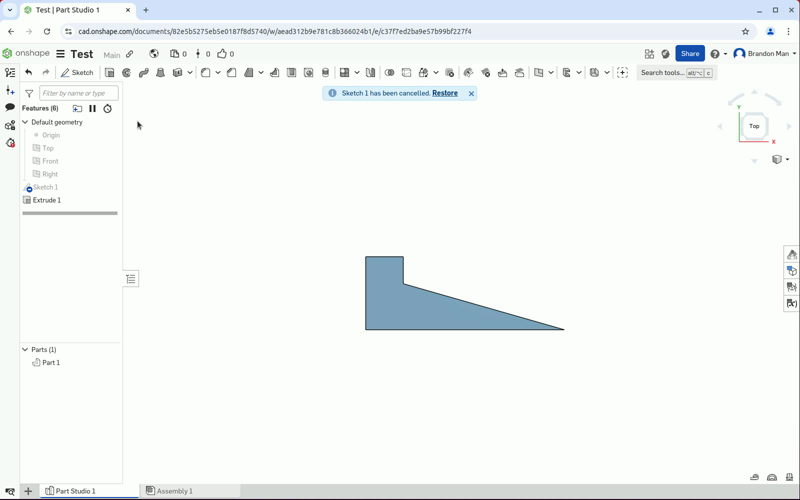
mouse_move(73, 189)
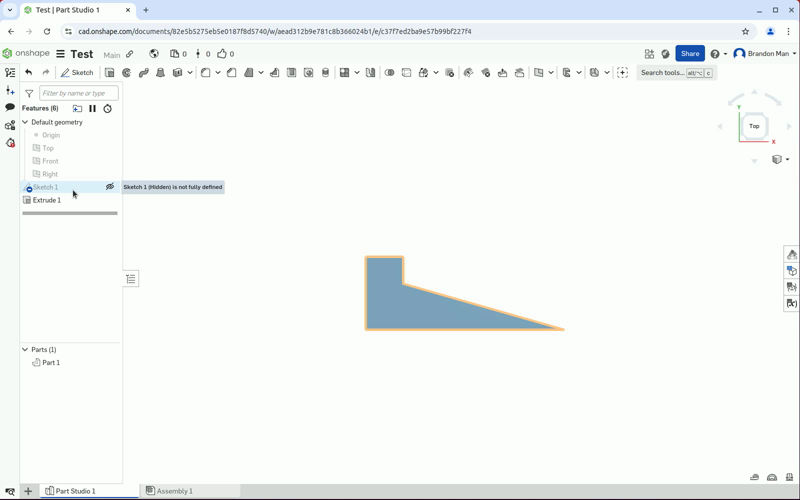
click(73, 189)
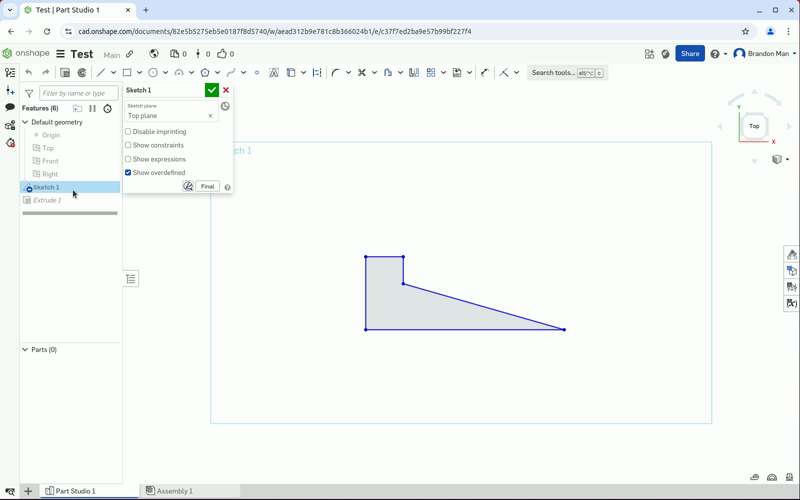
mouse_move(229, 92)
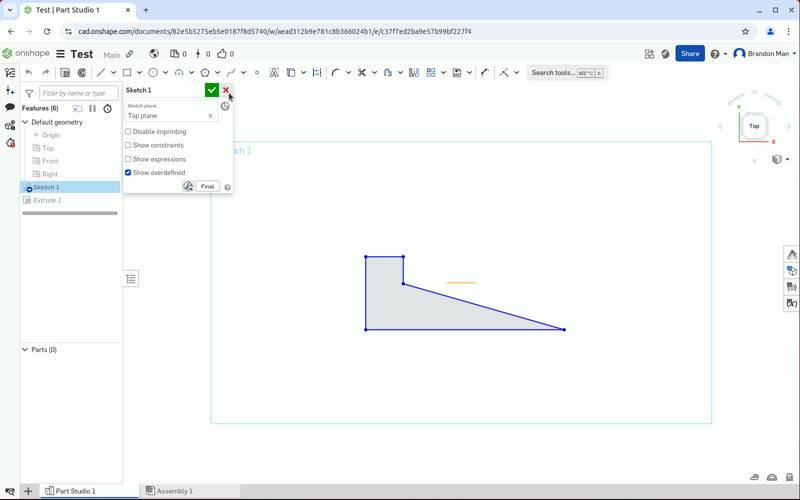
click(229, 92)
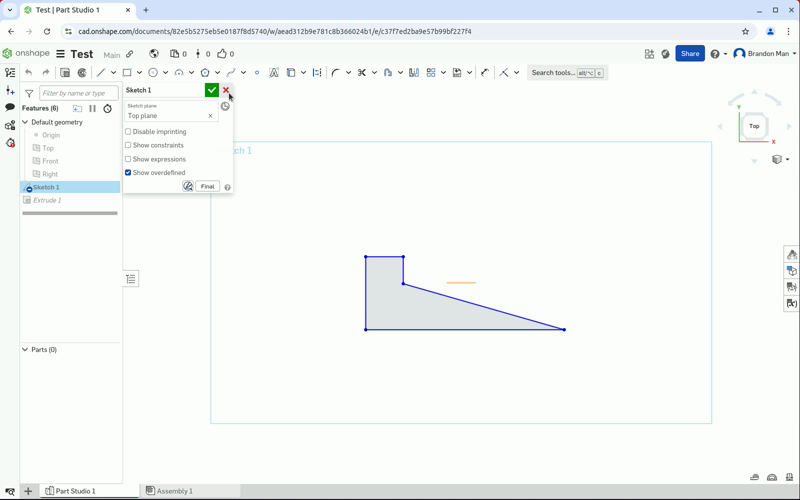
key(shift+s)
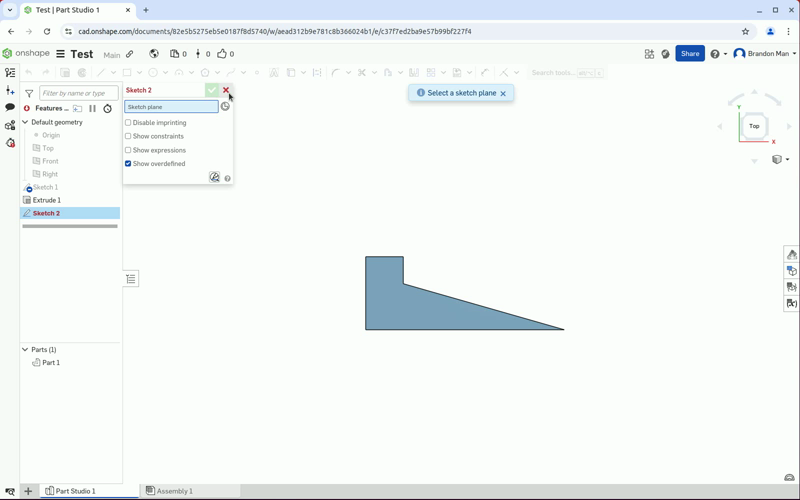
mouse_move(73, 150)
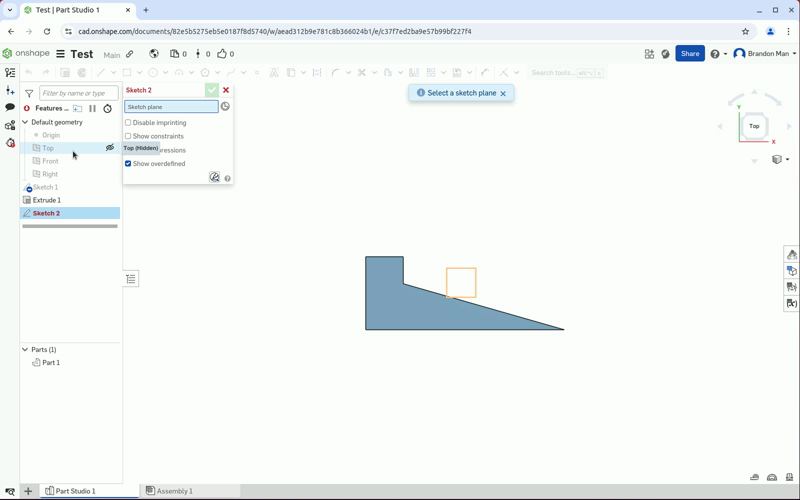
click(73, 150)
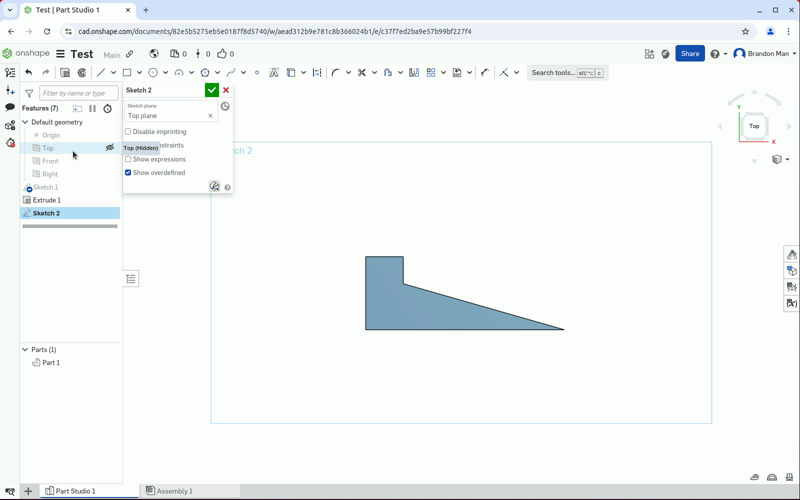
mouse_move(73, 352)
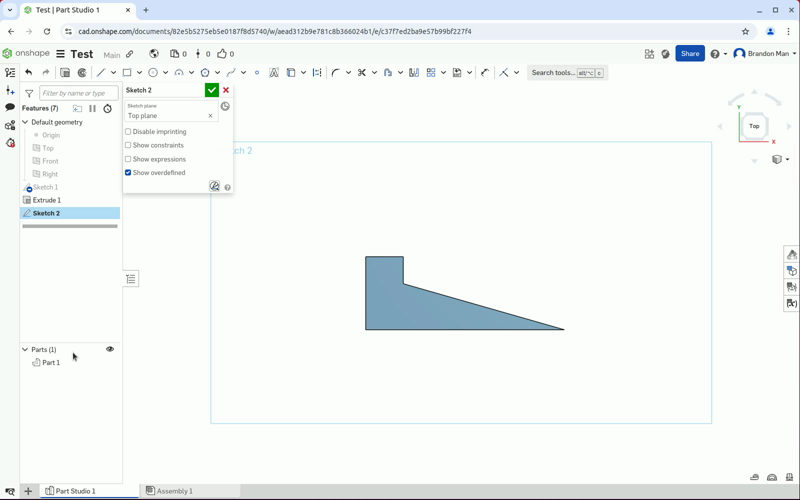
key(y)
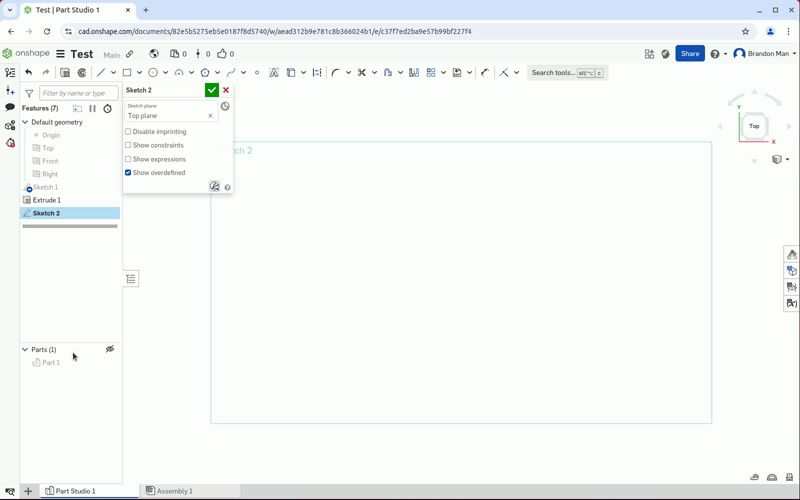
key(l)
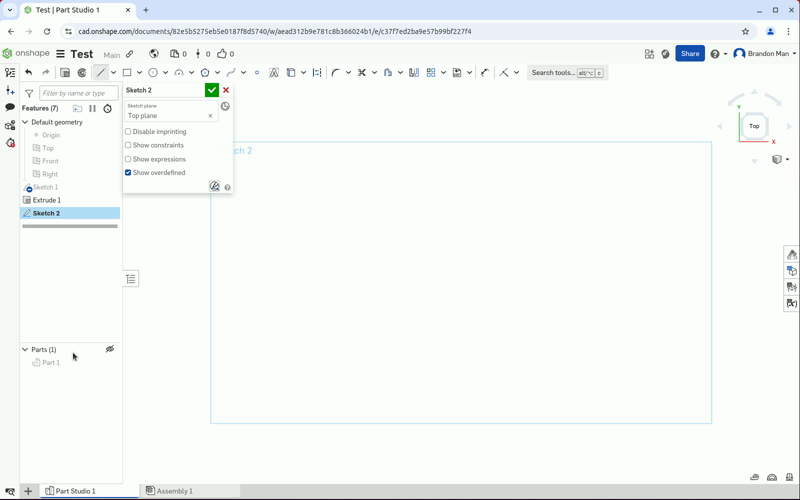
key_down(shift)
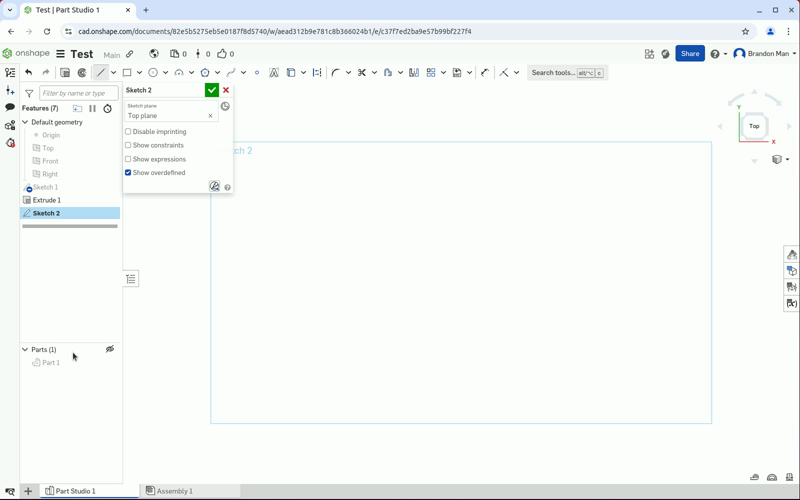
mouse_move(362, 282)
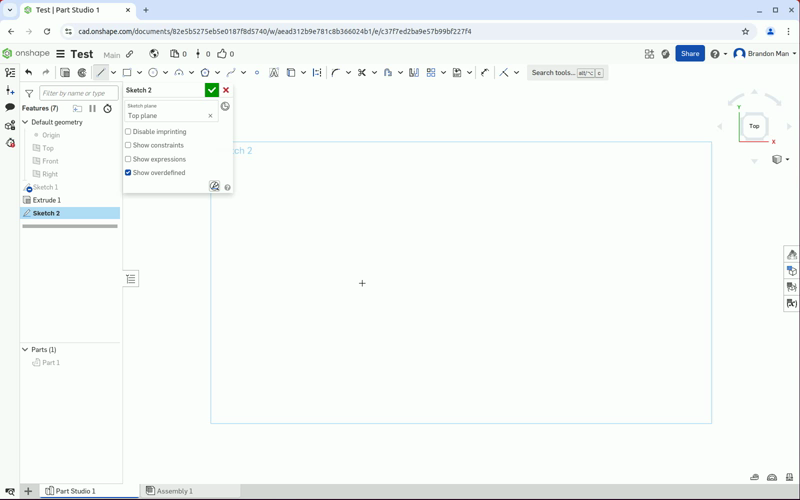
click(362, 282)
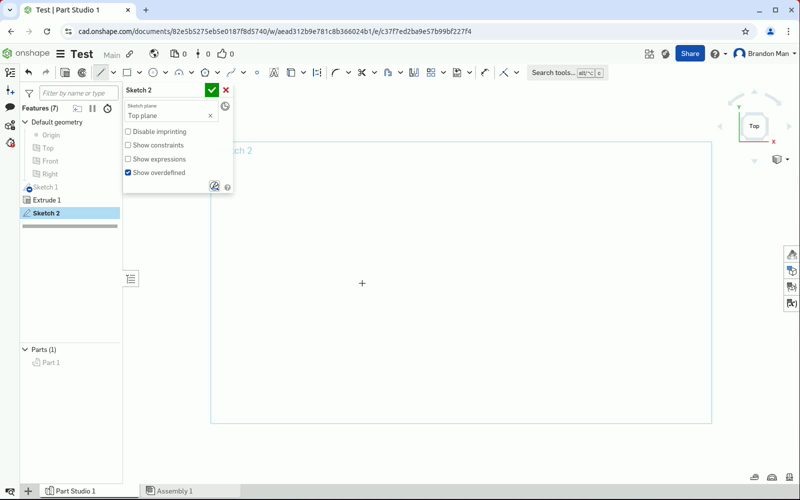
key_up(shift)
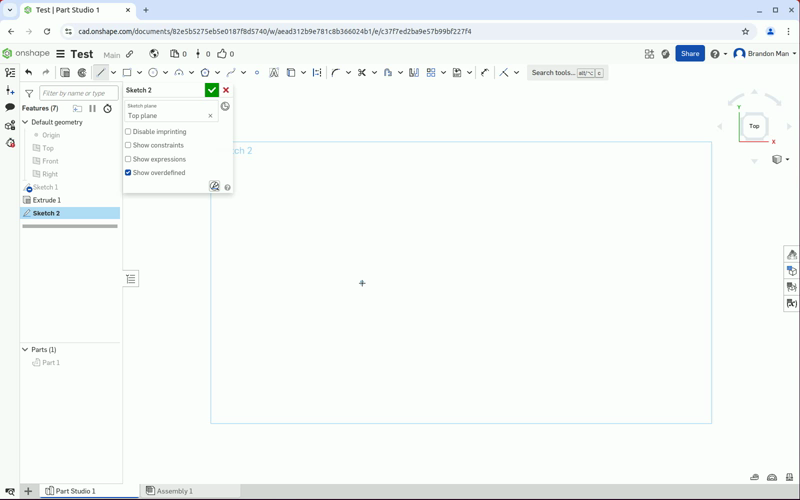
key_down(shift)
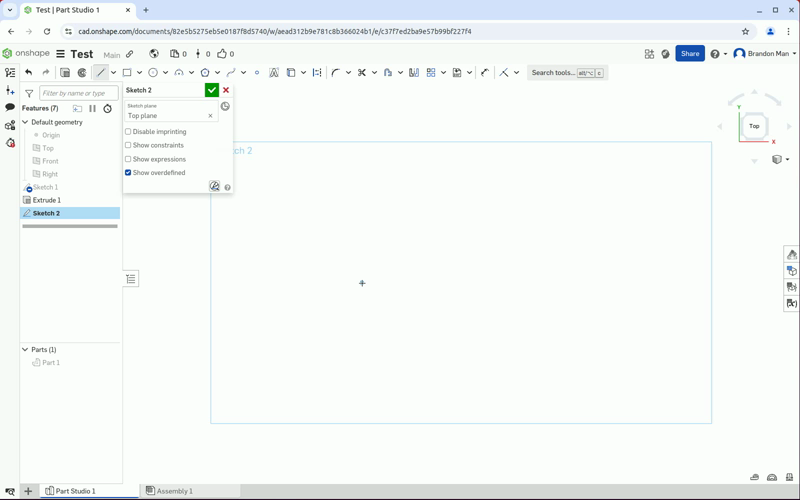
mouse_move(461, 282)
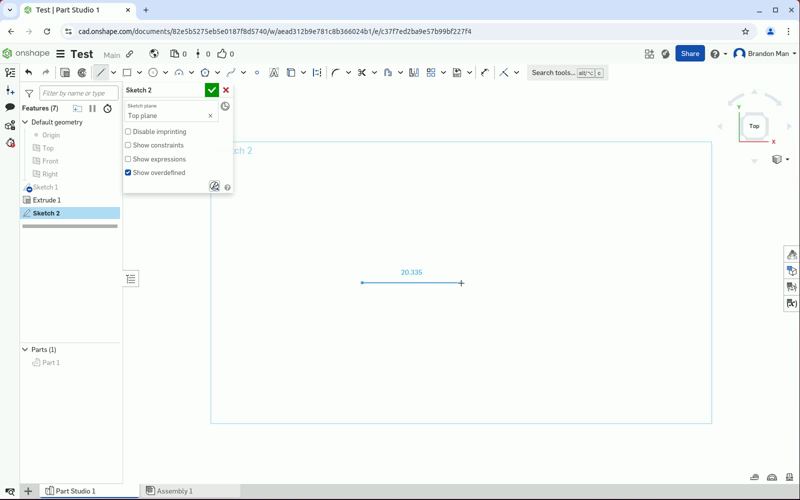
click(461, 282)
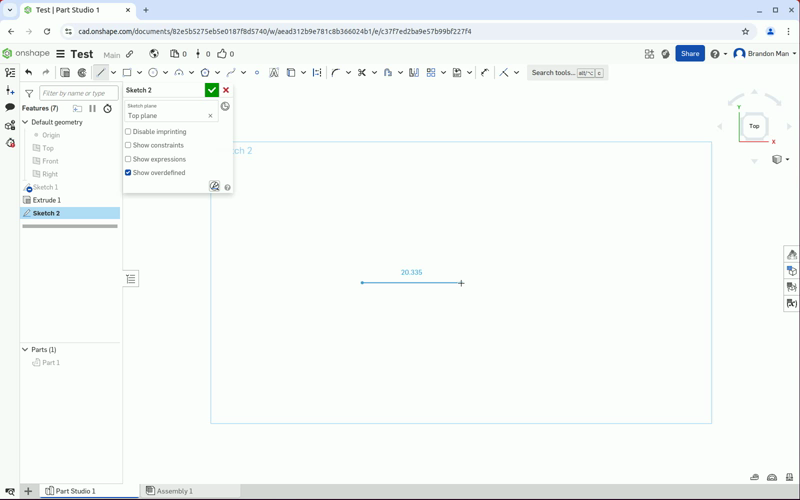
key_up(shift)
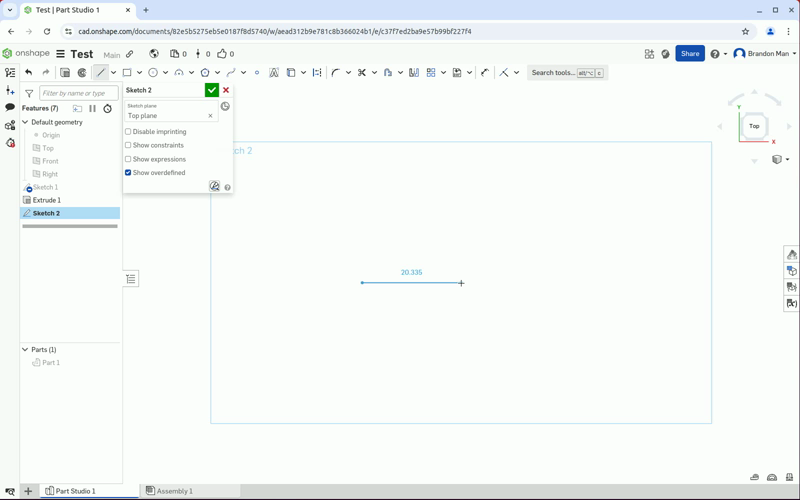
key_down(shift)
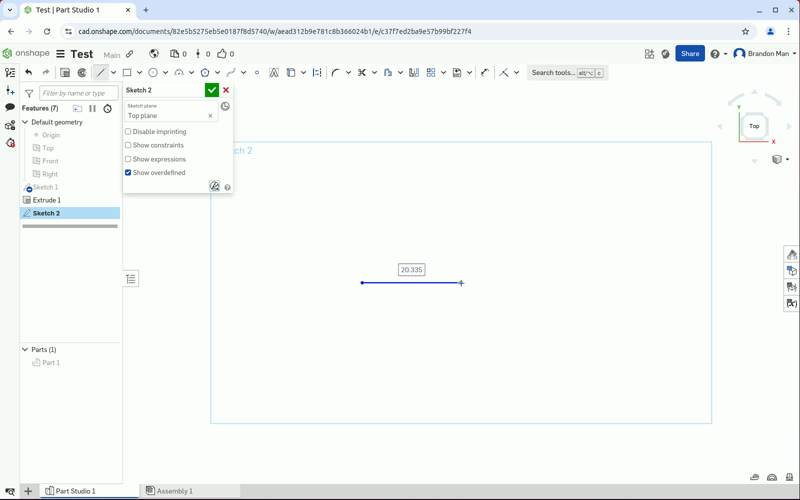
mouse_move(491, 282)
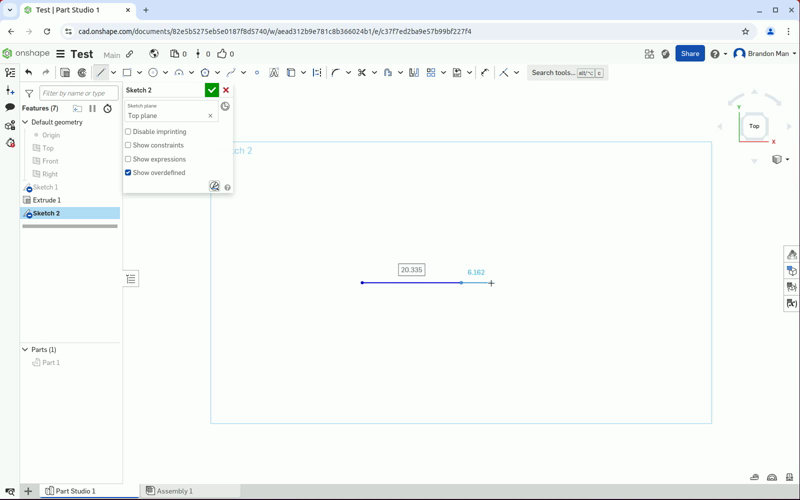
mouse_move(461, 223)
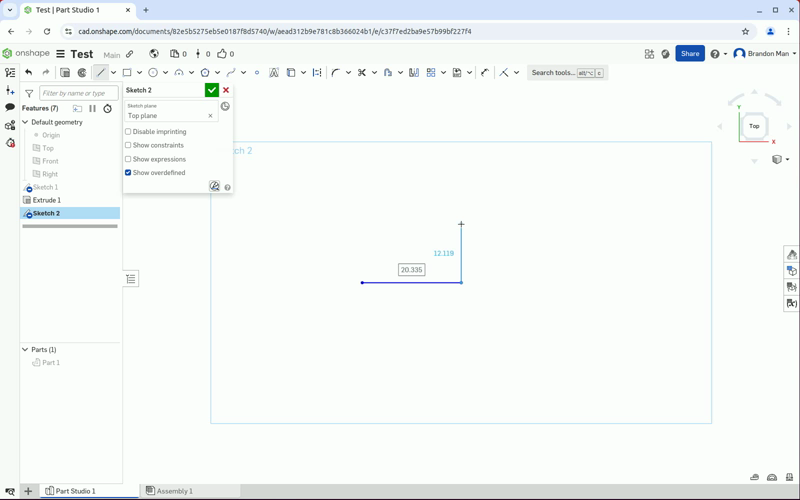
click(461, 223)
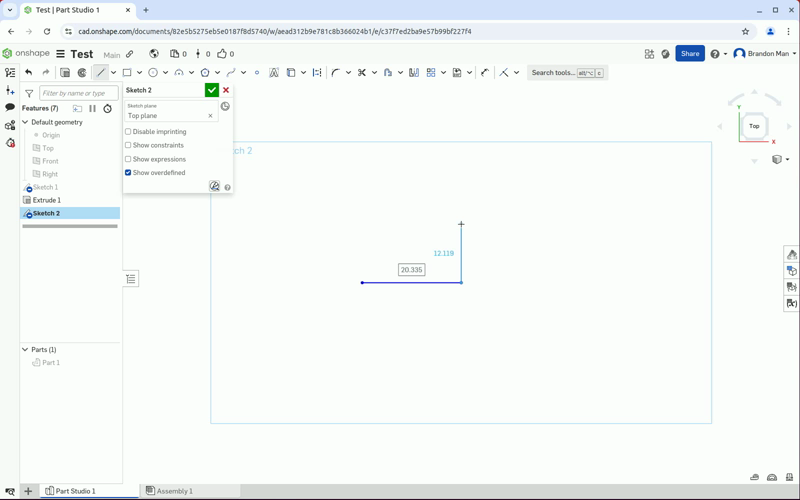
key_up(shift)
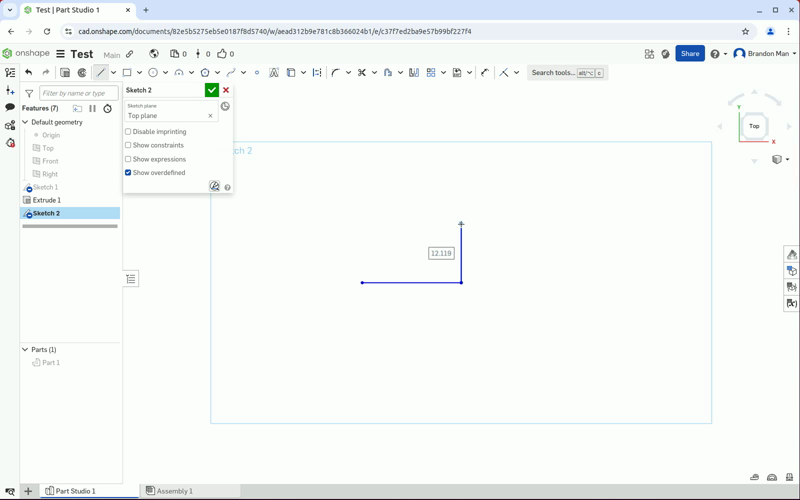
key_down(shift)
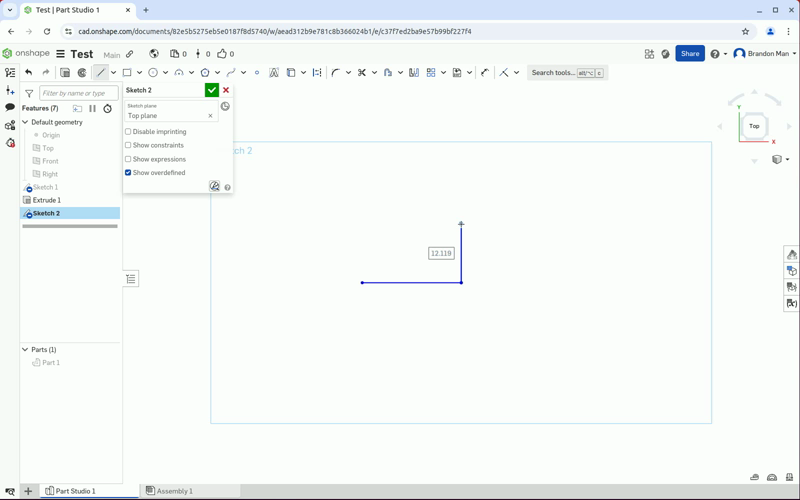
mouse_move(362, 223)
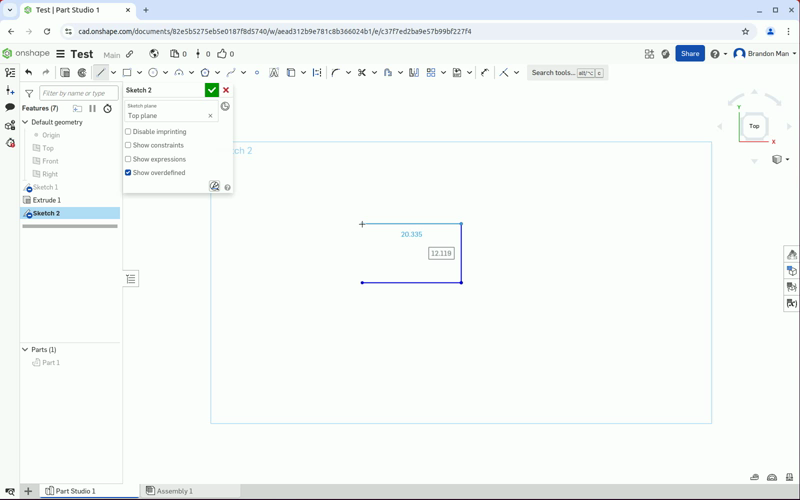
click(362, 223)
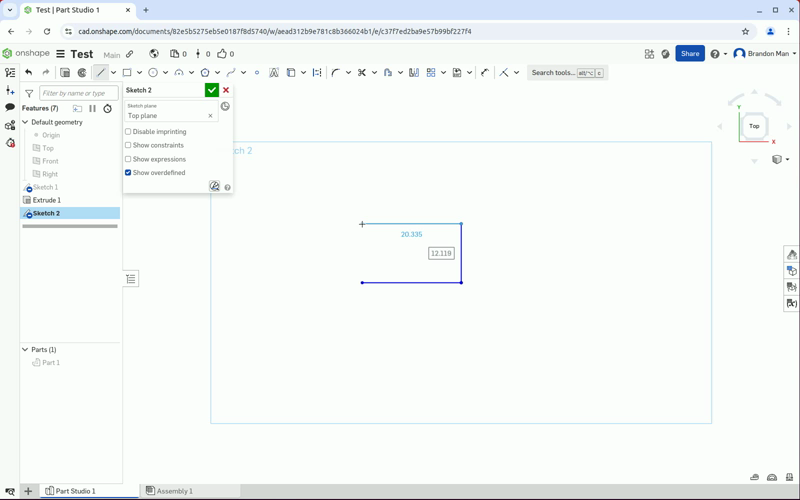
key_up(shift)
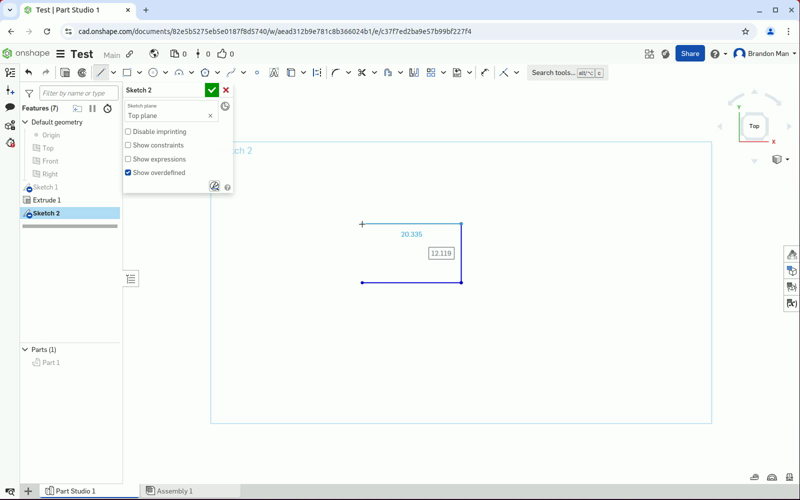
mouse_move(392, 223)
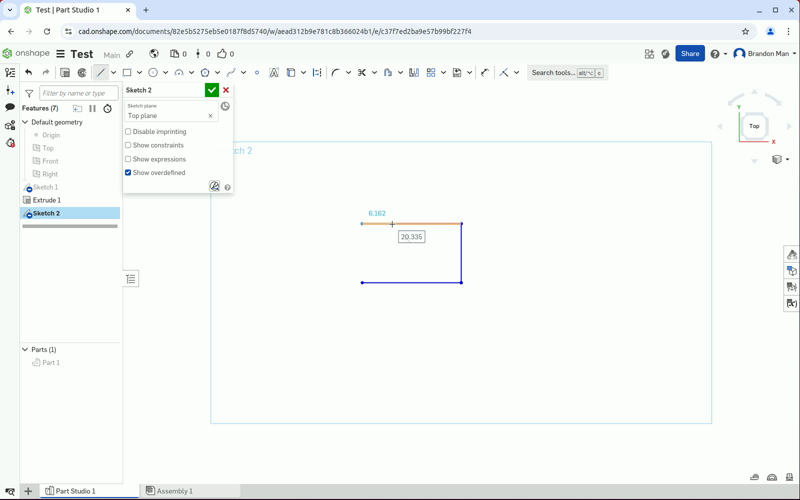
key_down(shift)
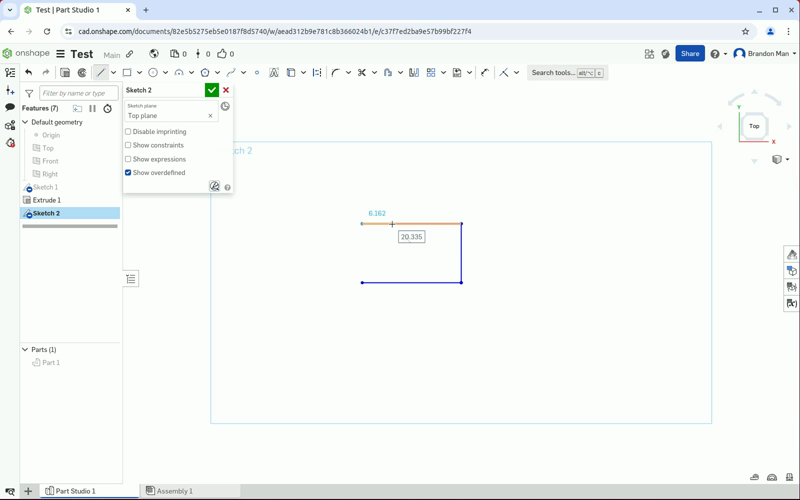
mouse_move(362, 282)
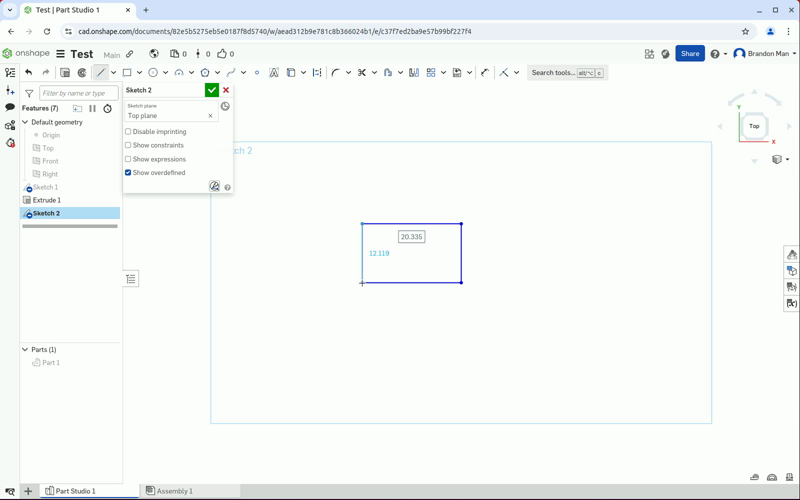
key_up(shift)
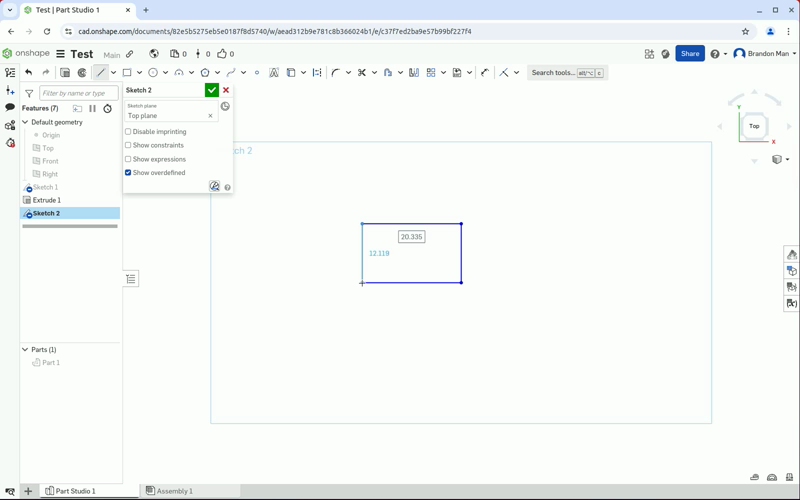
click(362, 282)
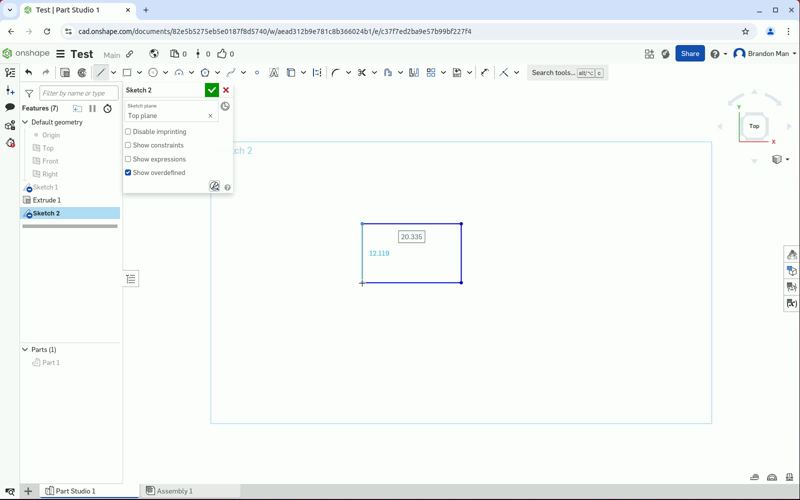
key(esc)
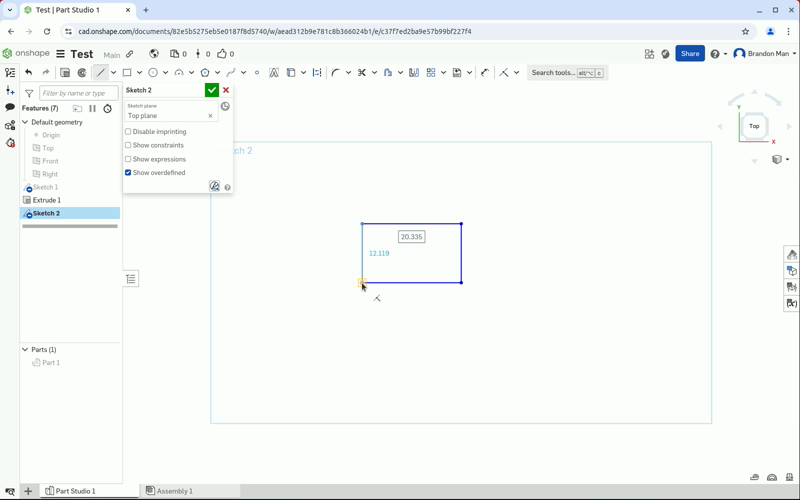
mouse_move(441, 241)
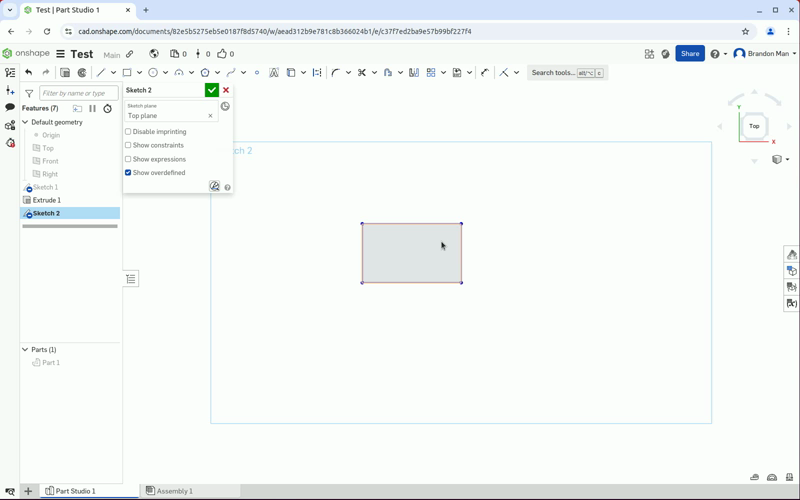
click(441, 241)
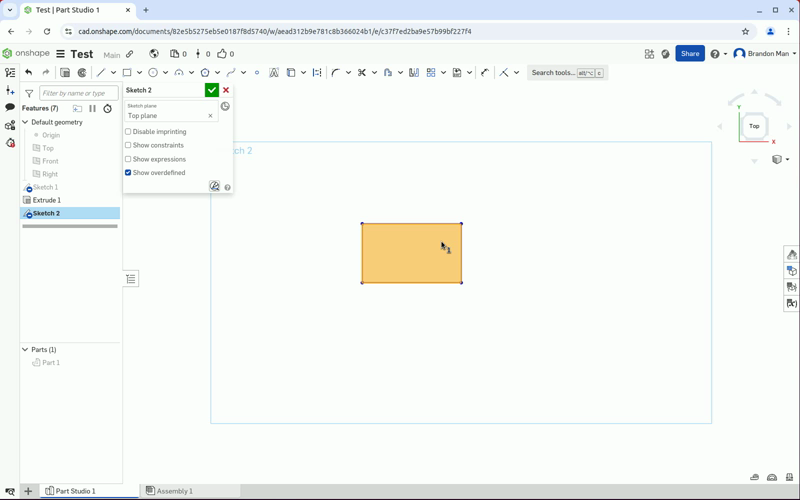
mouse_move(73, 352)
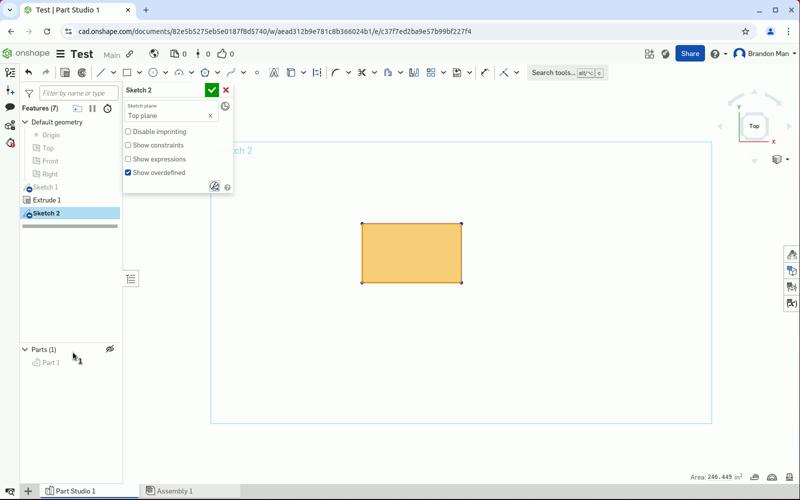
key(shift+y)
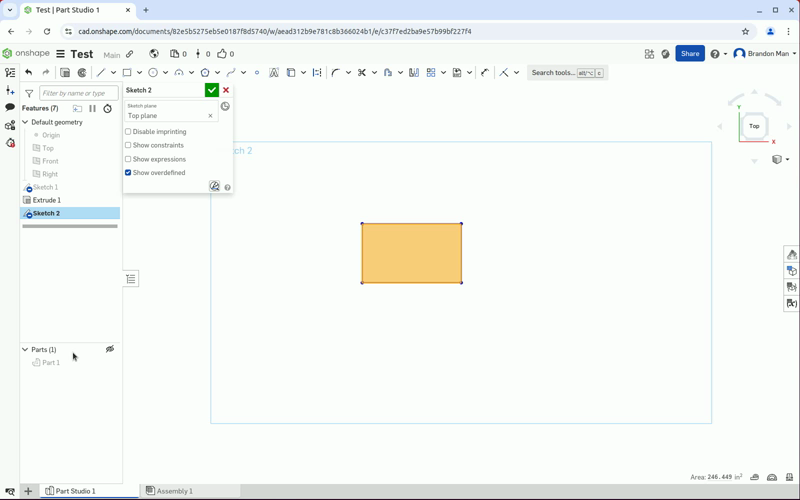
key(shift+e)
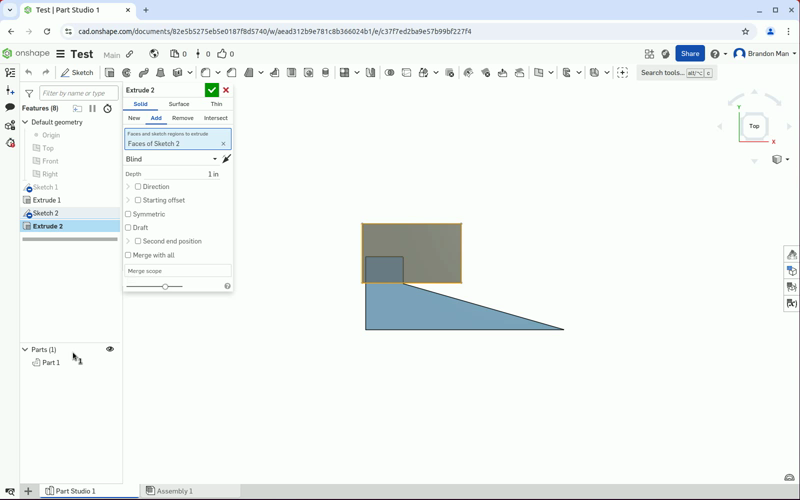
mouse_move(143, 106)
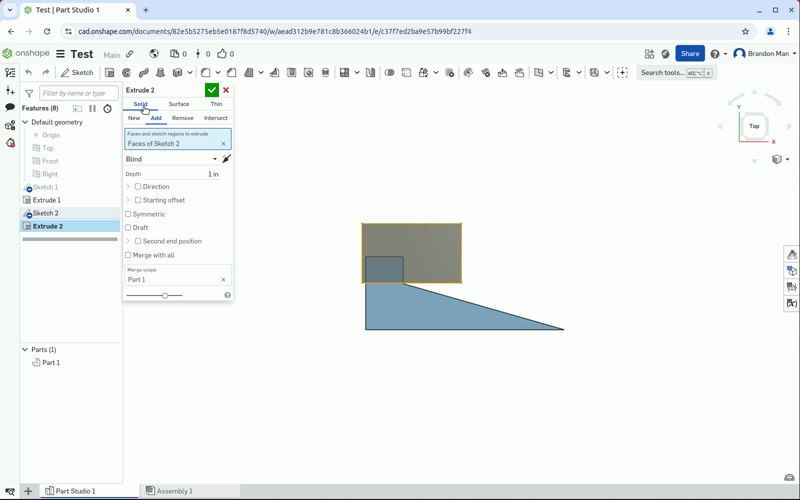
click(143, 106)
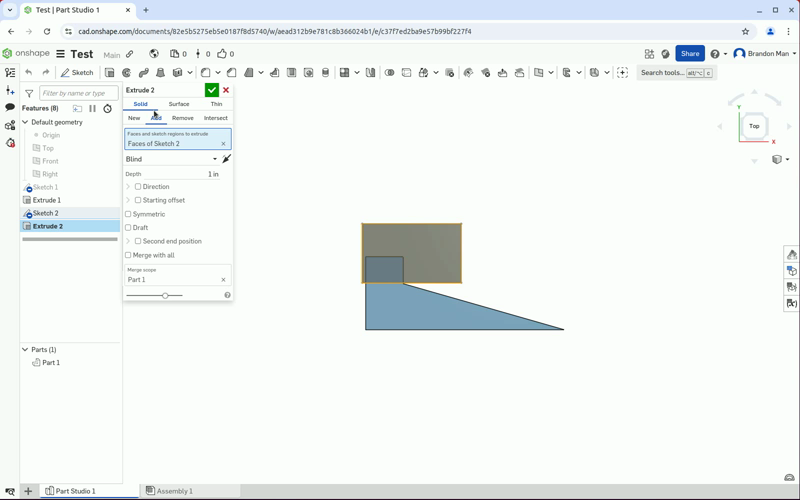
mouse_move(186, 120)
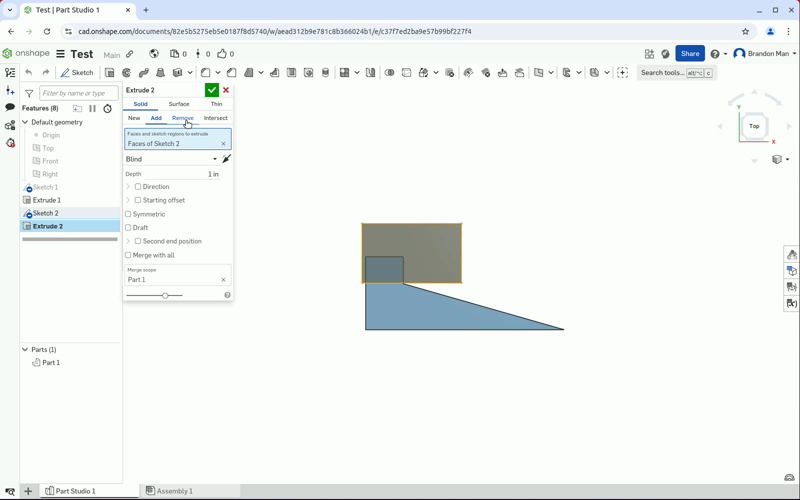
click(186, 120)
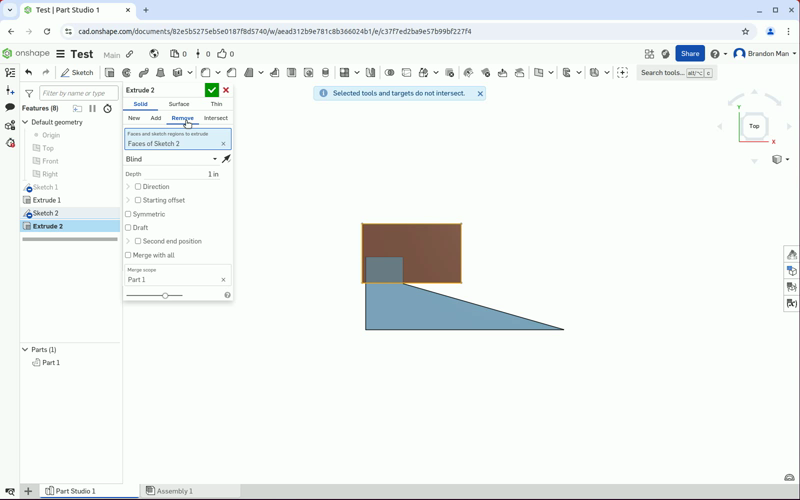
key(tab, 4)
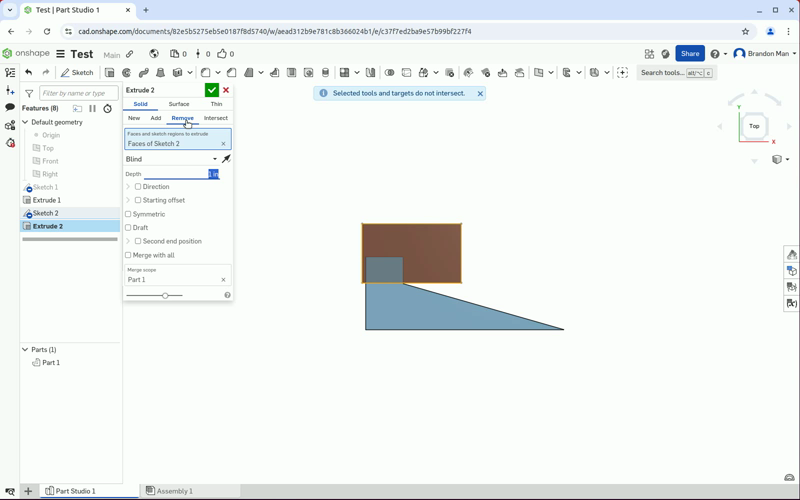
text(-30.57)
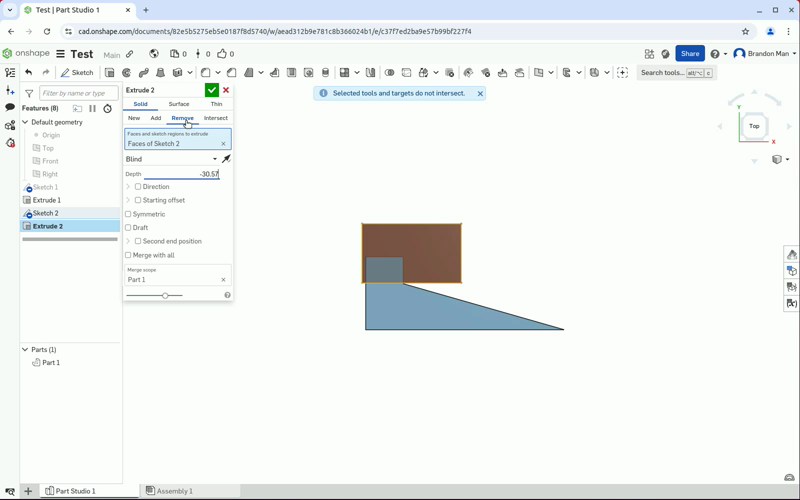
key(tab, 6)
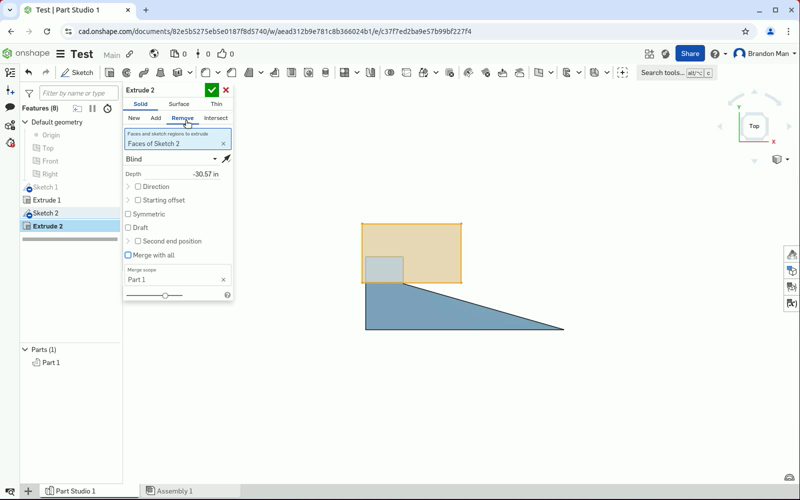
key(space)
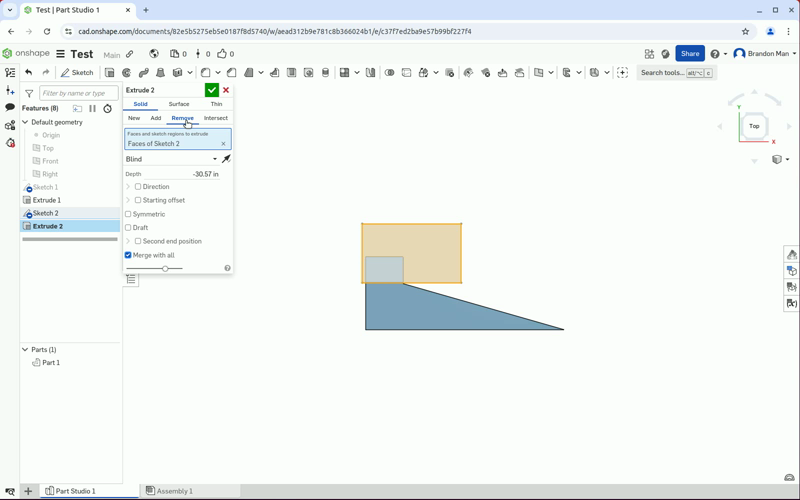
key(enter)
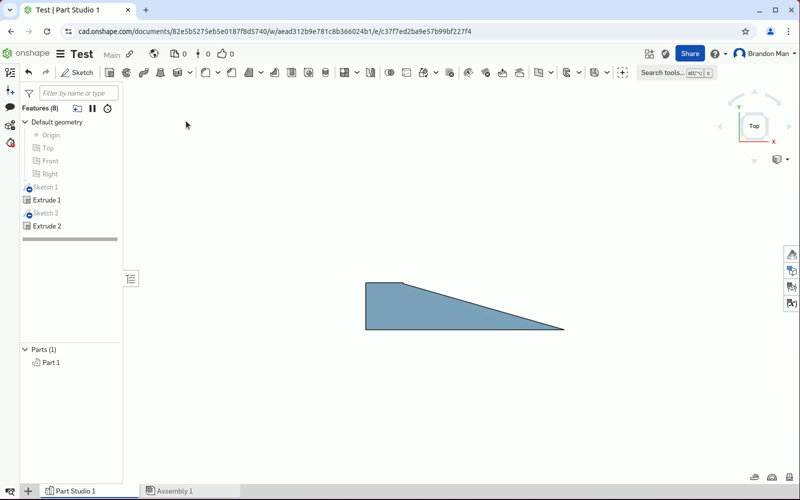
key(shift+h)
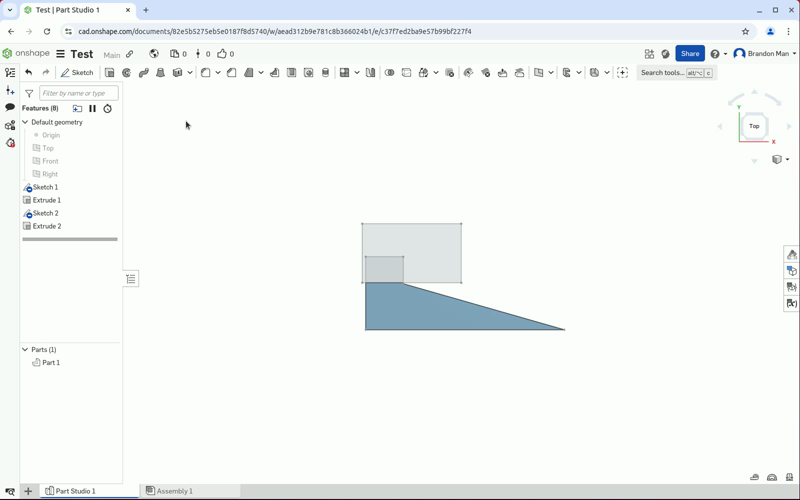
key(shift+h)
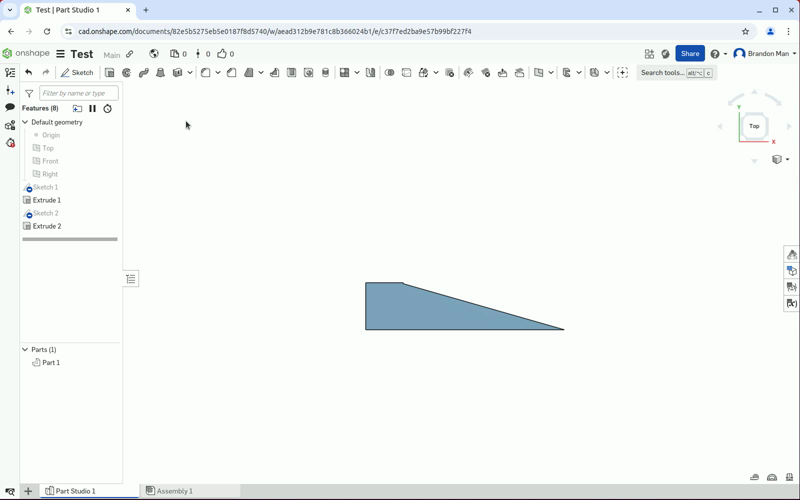
mouse_move(73, 189)
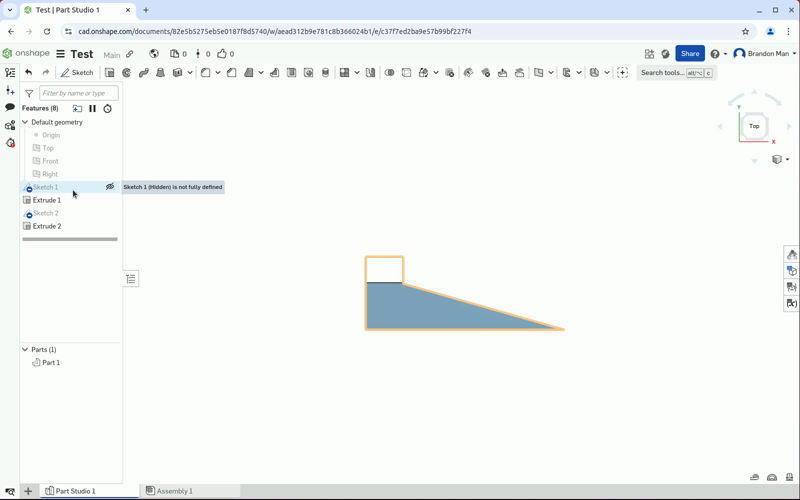
click(73, 189)
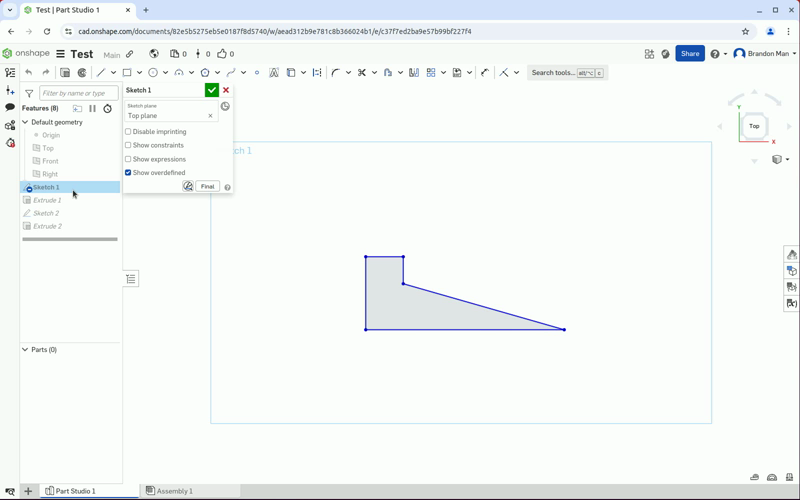
mouse_move(229, 92)
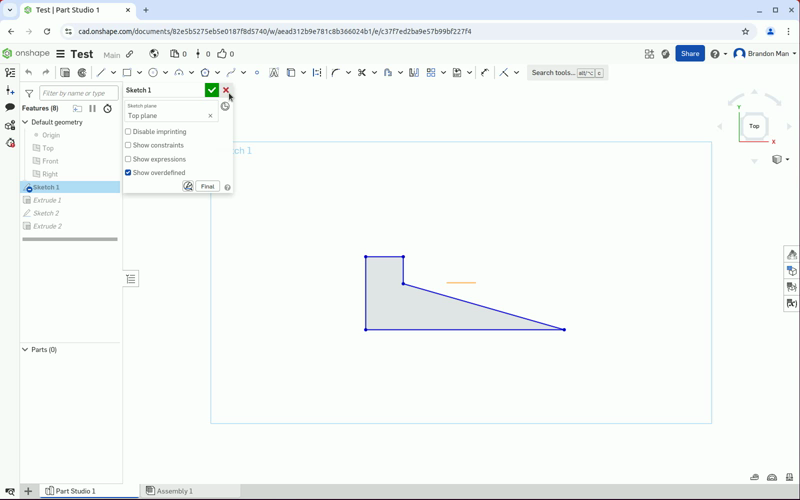
click(229, 92)
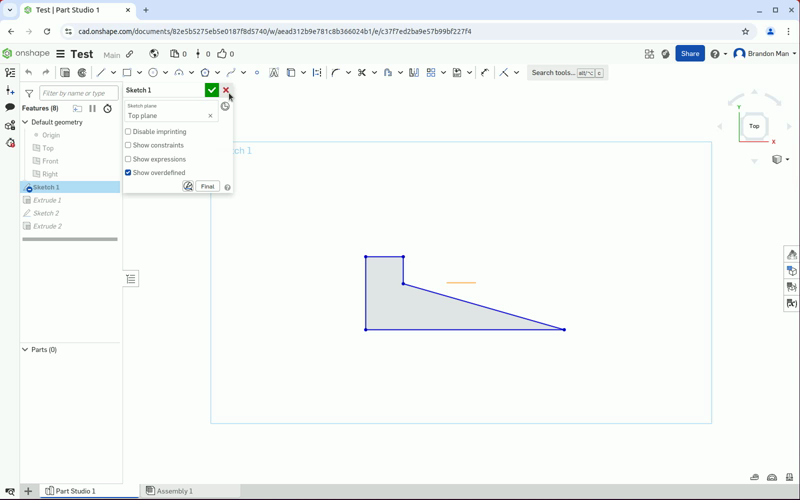
key(shift+s)
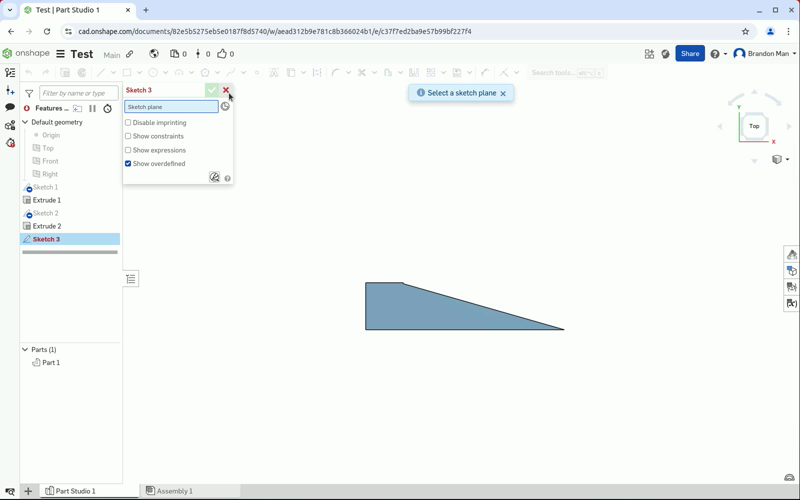
mouse_move(73, 150)
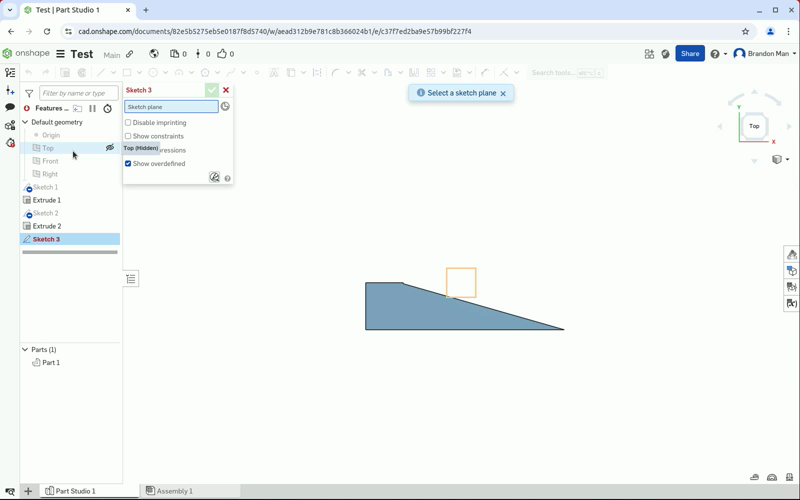
click(73, 150)
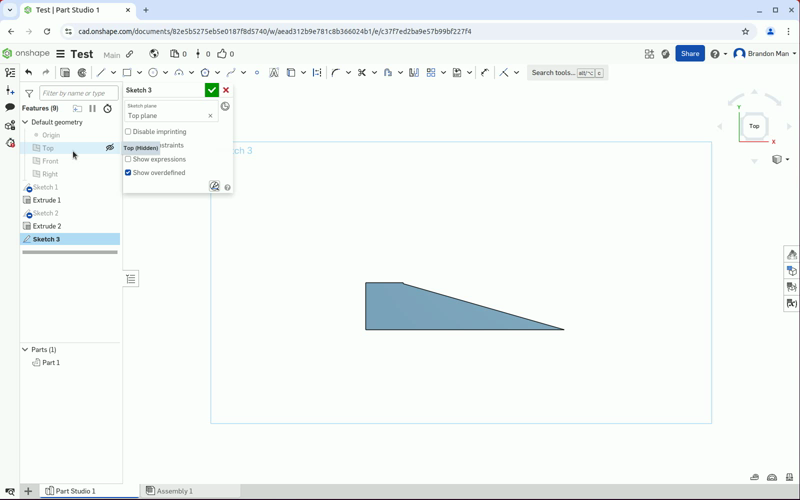
mouse_move(73, 352)
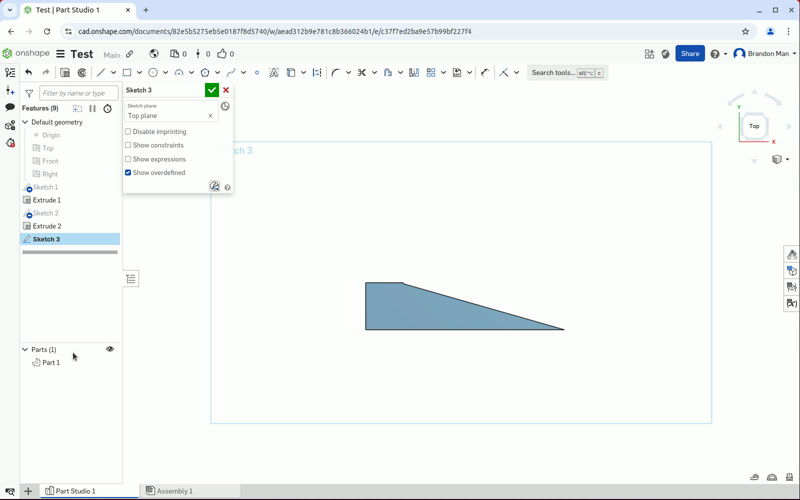
key(y)
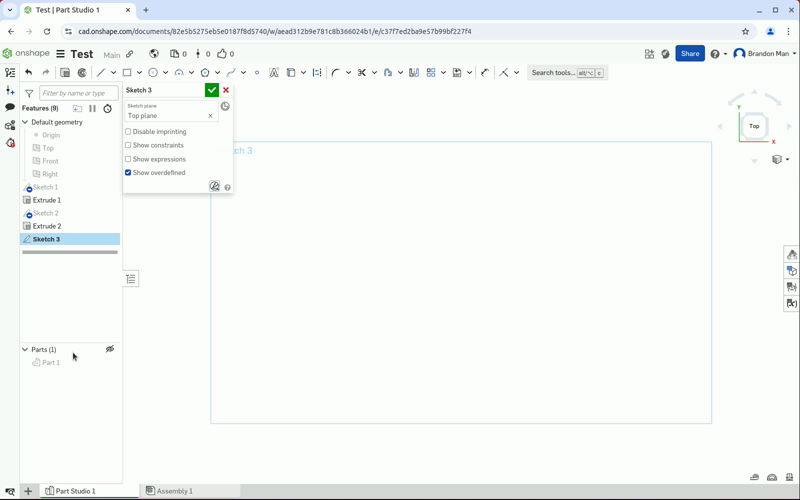
key(l)
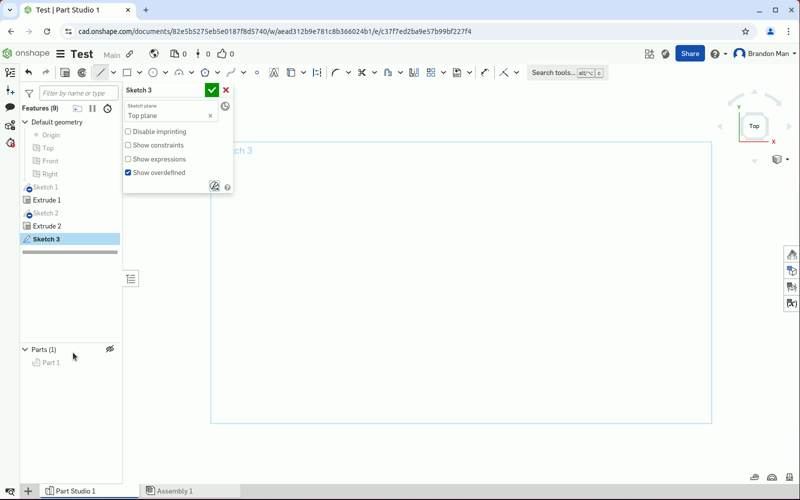
key_down(shift)
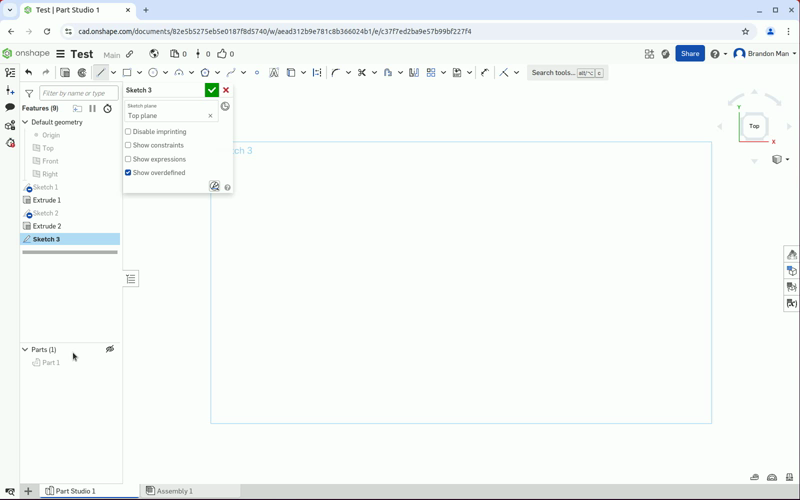
mouse_move(310, 347)
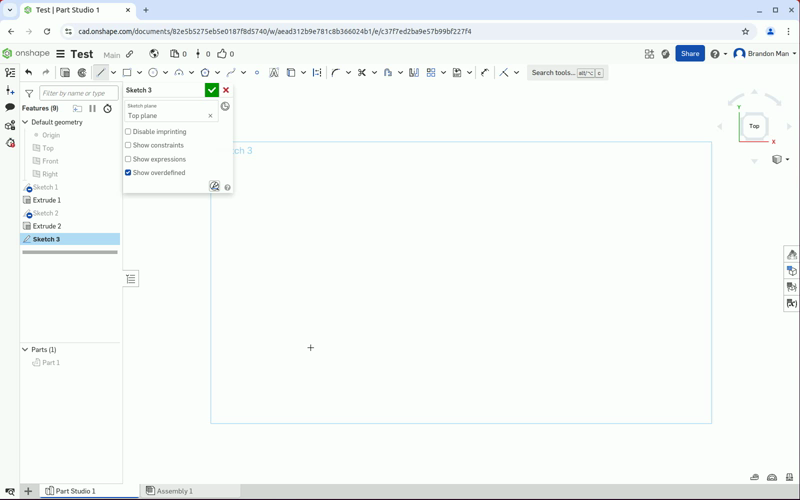
click(310, 347)
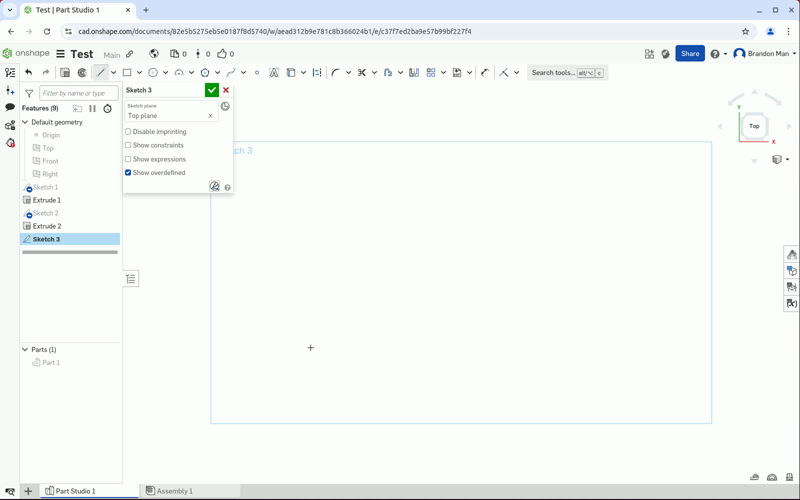
key_up(shift)
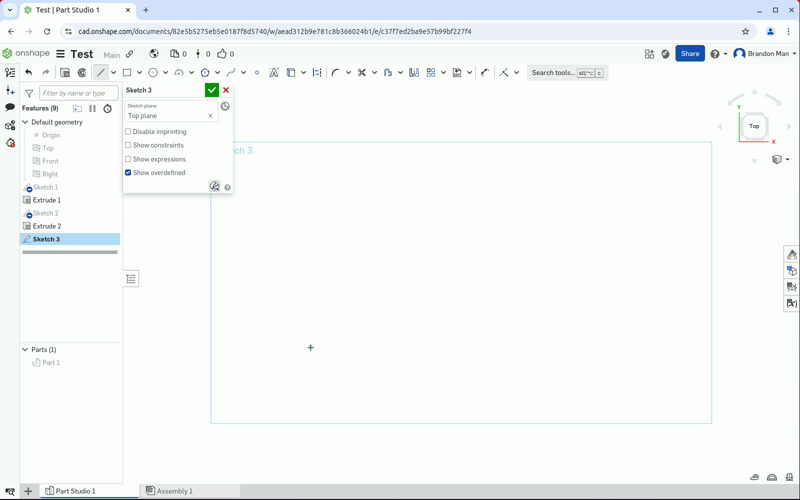
key_down(shift)
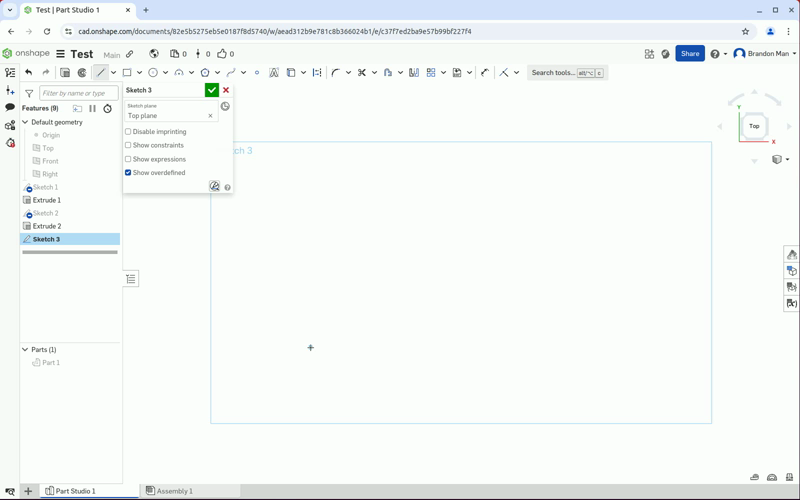
mouse_move(424, 347)
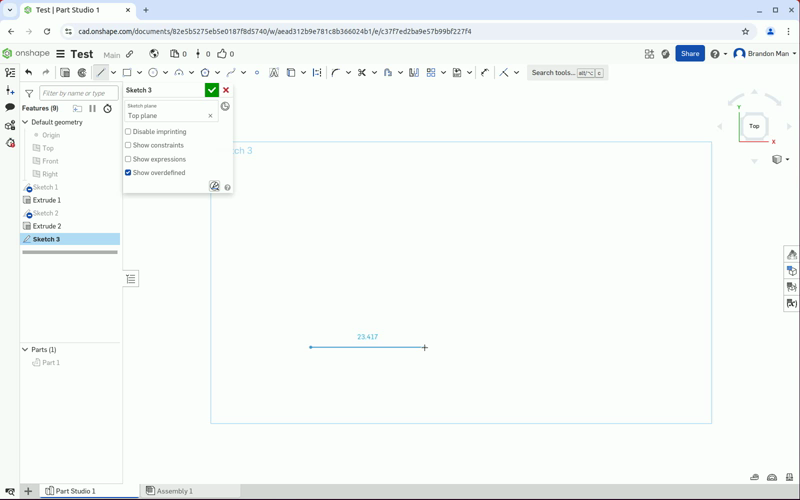
click(424, 347)
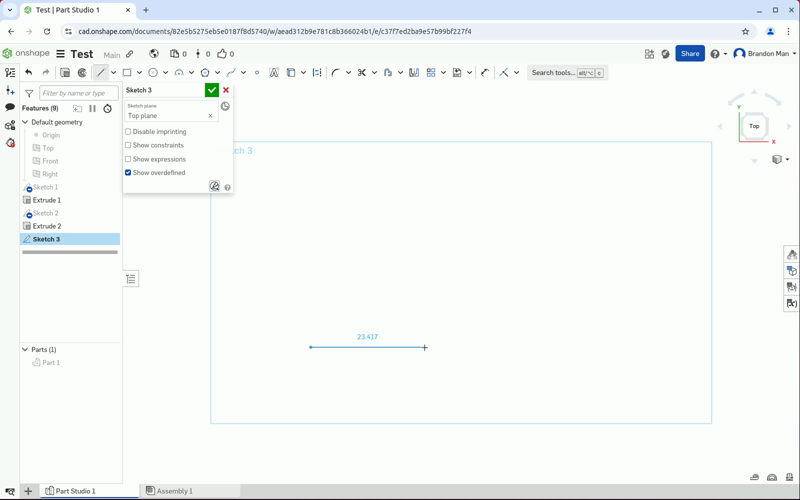
key_up(shift)
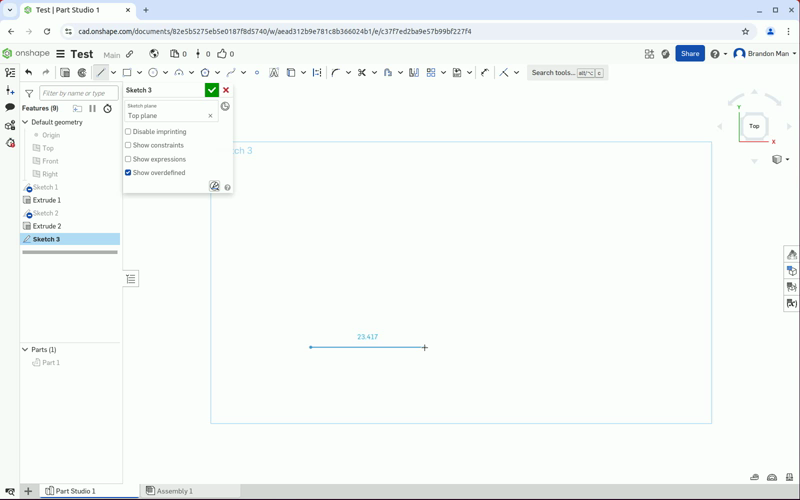
key_down(shift)
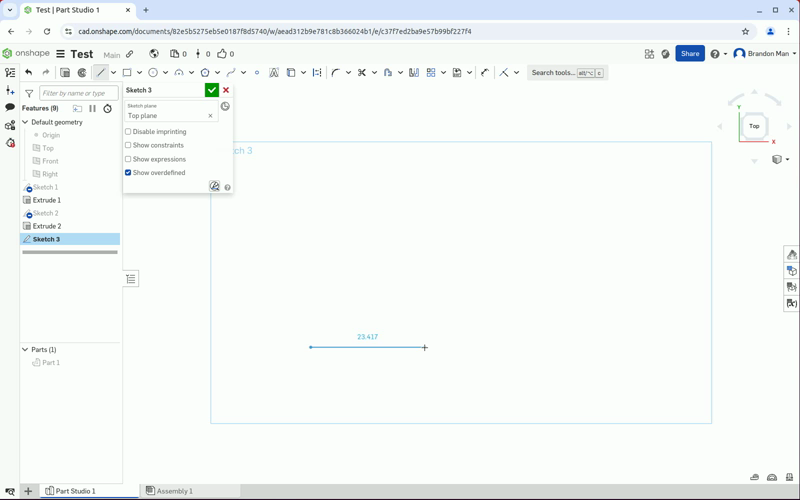
mouse_move(424, 282)
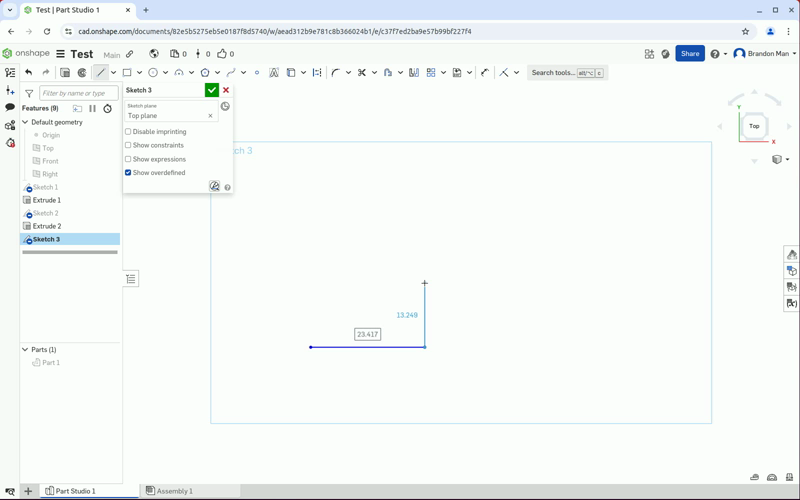
click(424, 282)
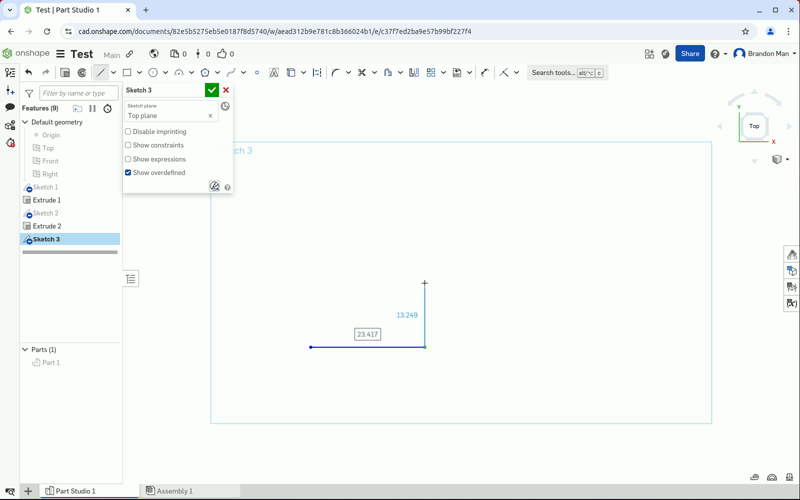
key_up(shift)
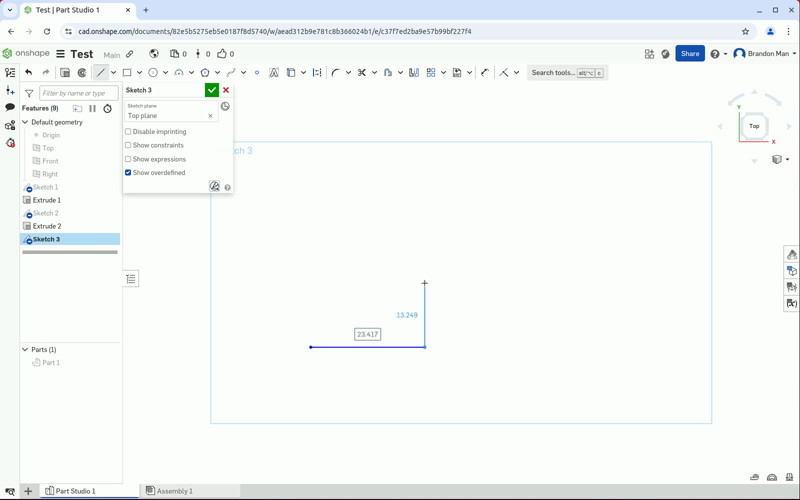
key_down(shift)
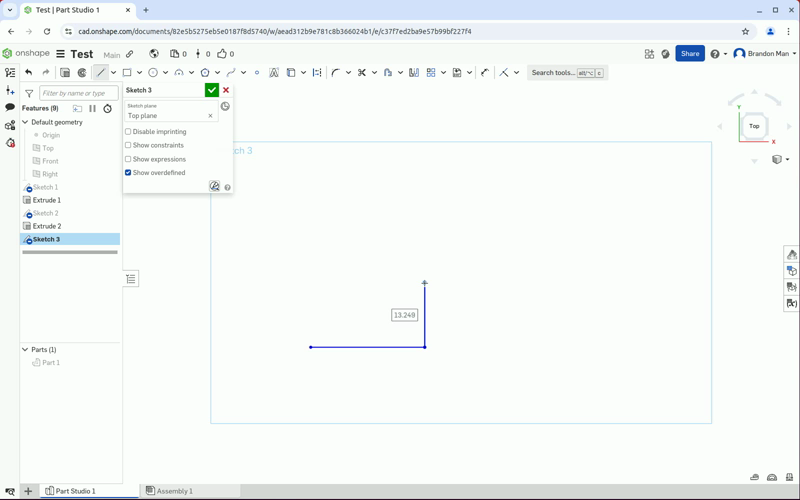
mouse_move(310, 282)
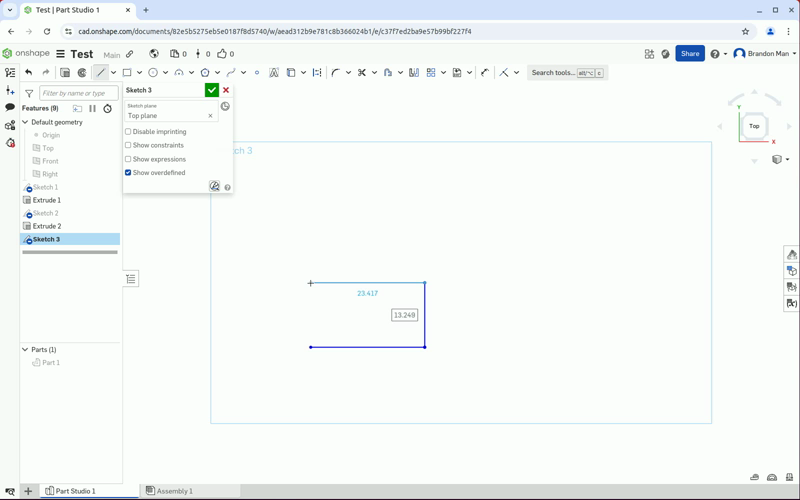
click(310, 282)
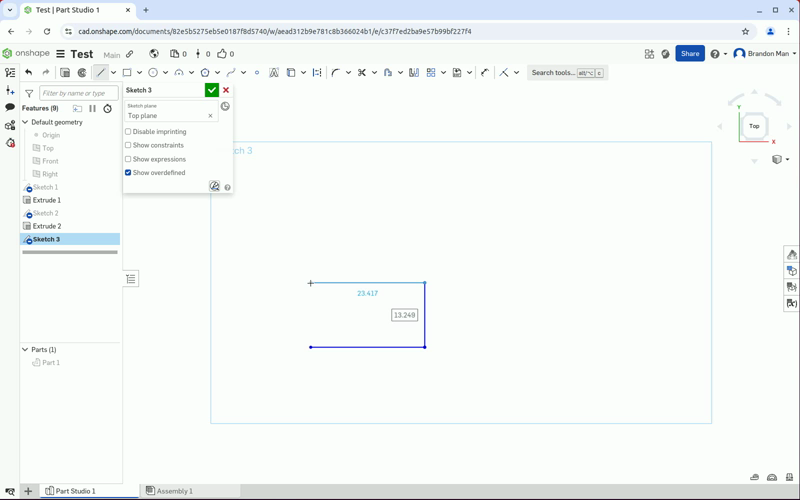
key_up(shift)
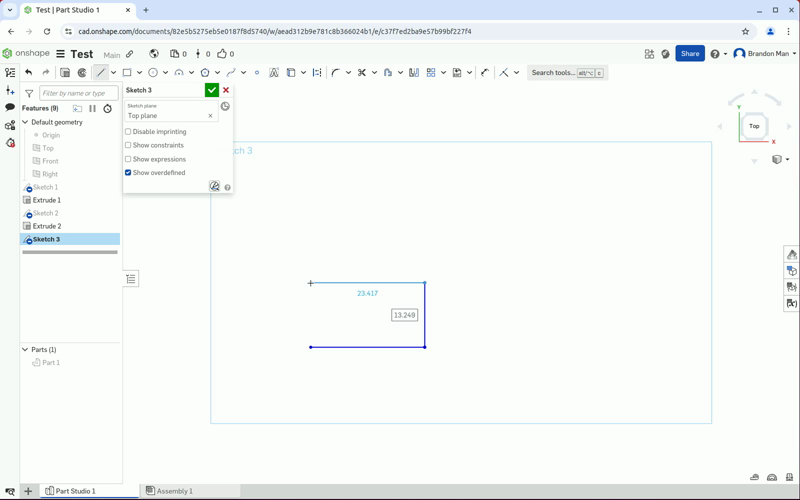
key_down(shift)
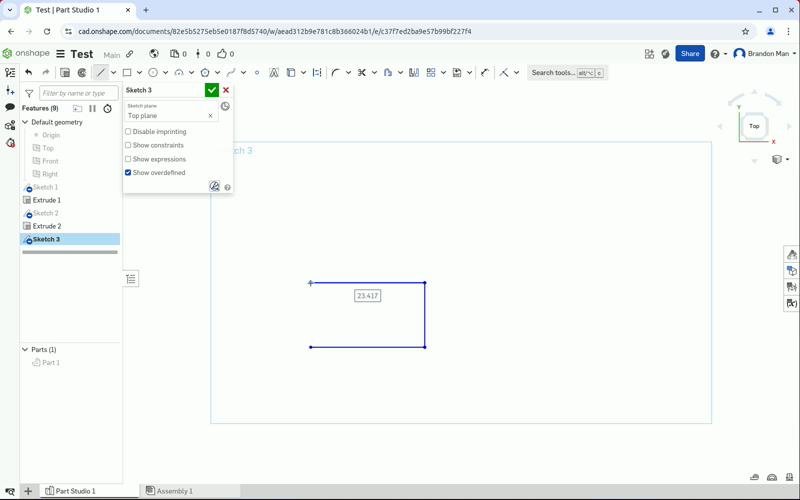
mouse_move(310, 347)
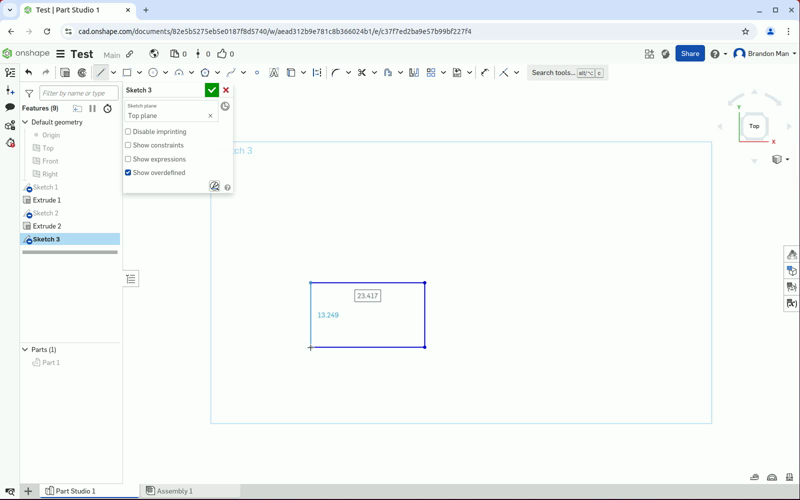
key_up(shift)
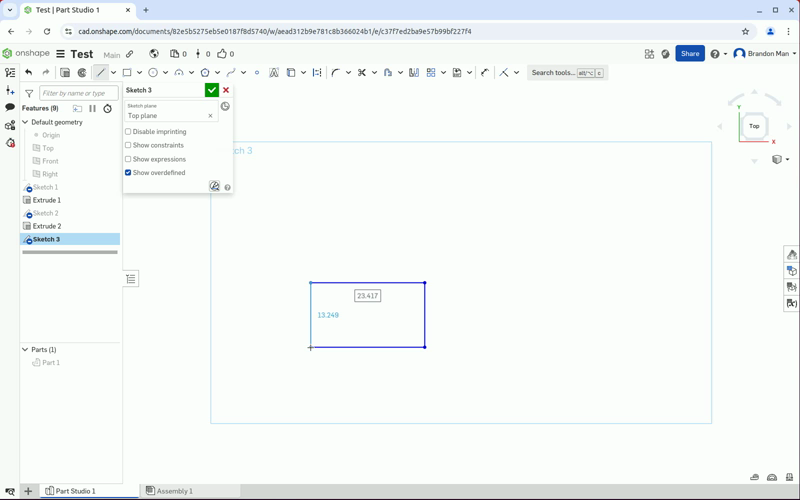
click(310, 347)
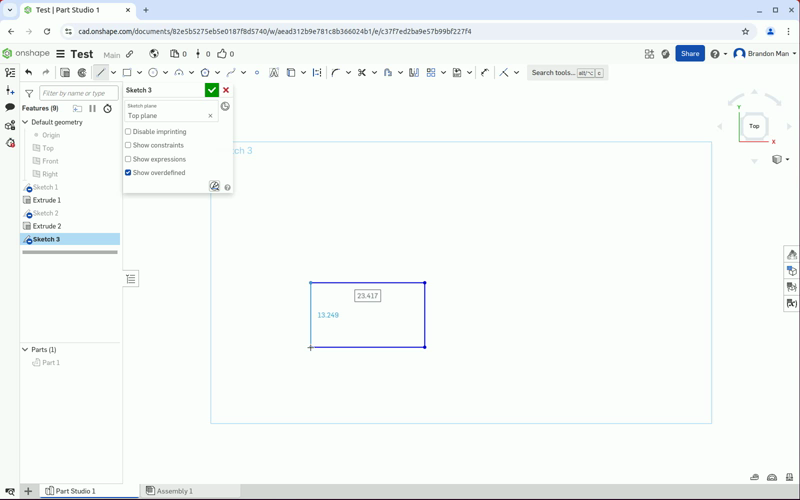
key(esc)
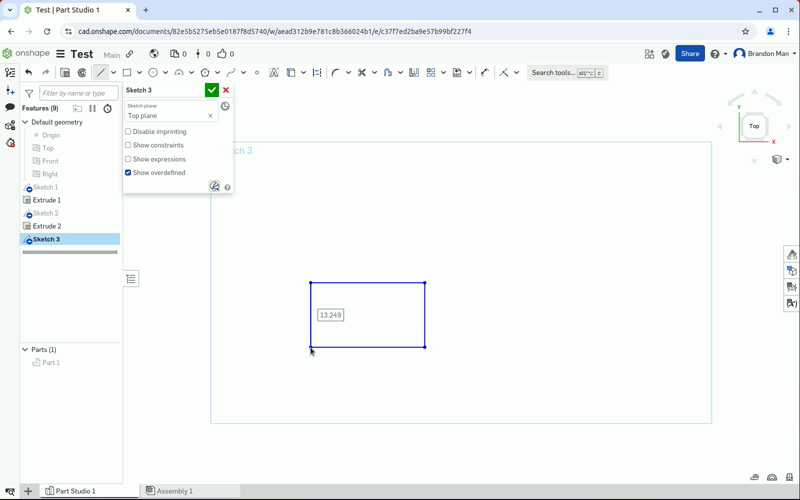
mouse_move(418, 305)
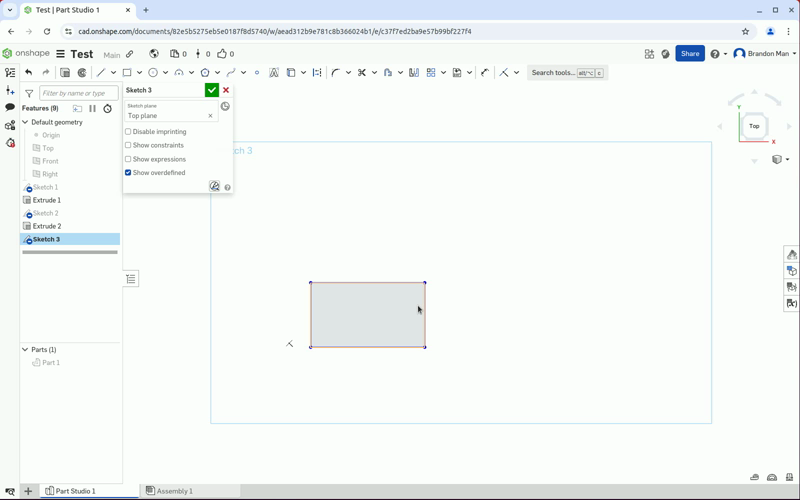
click(418, 305)
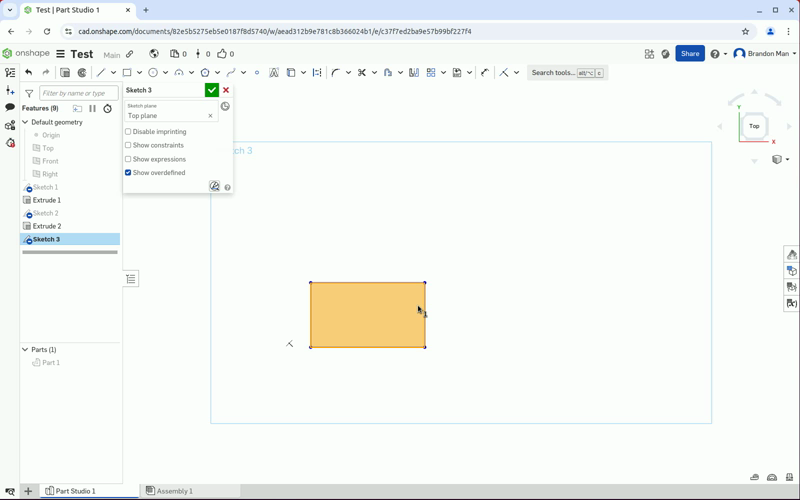
mouse_move(73, 352)
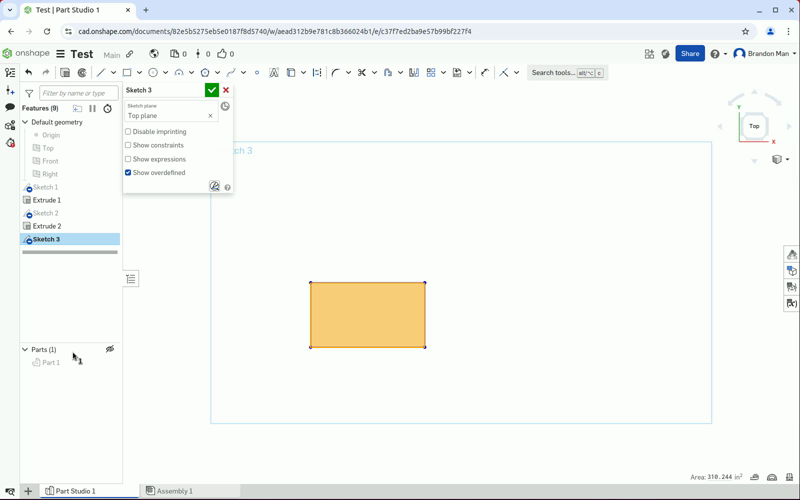
key(shift+y)
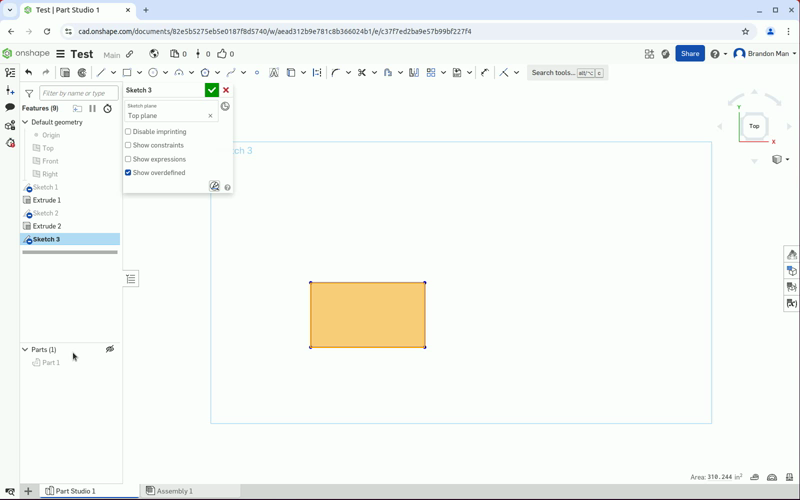
key(shift+e)
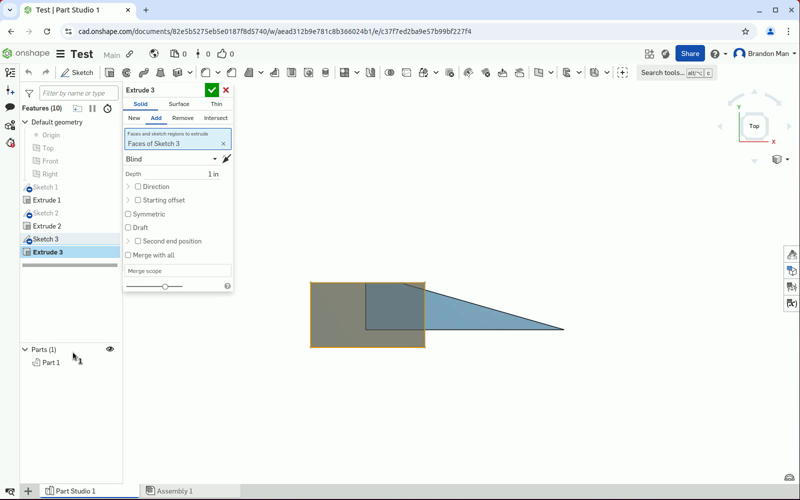
mouse_move(143, 106)
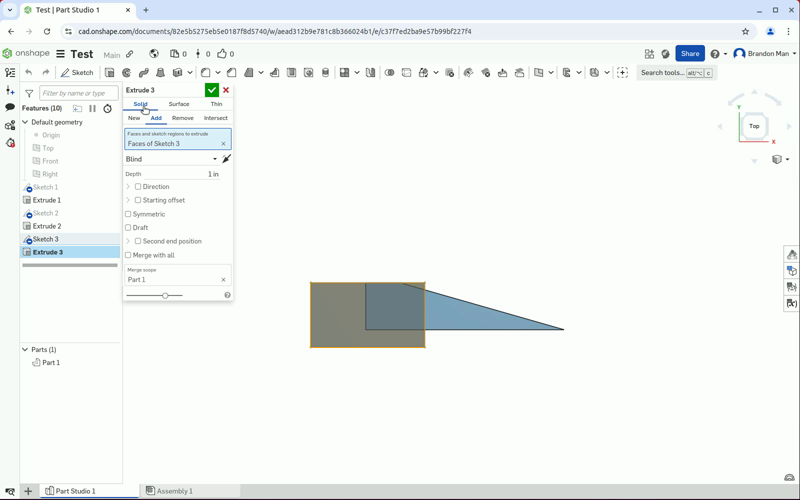
click(143, 106)
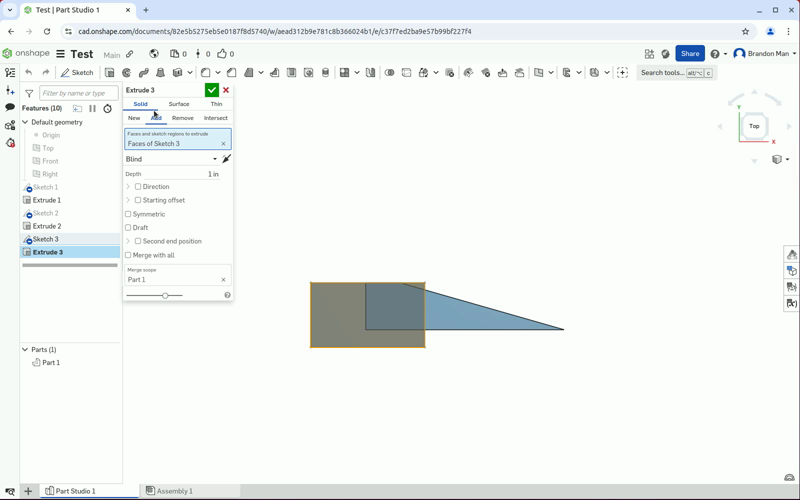
mouse_move(186, 120)
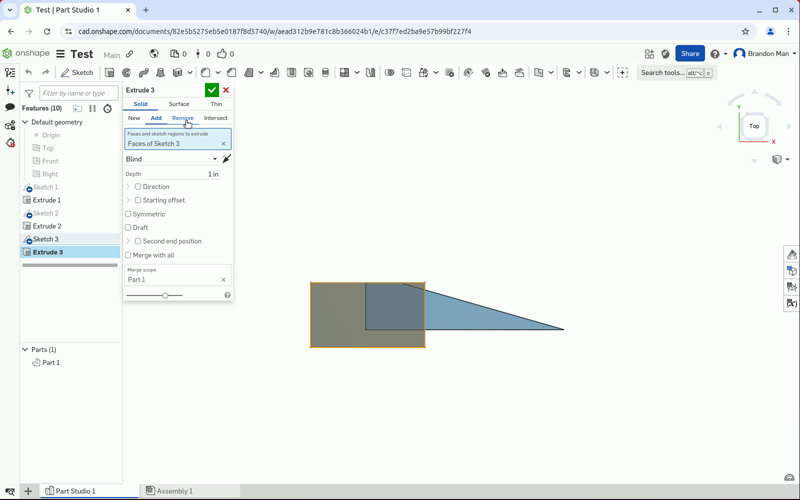
click(186, 120)
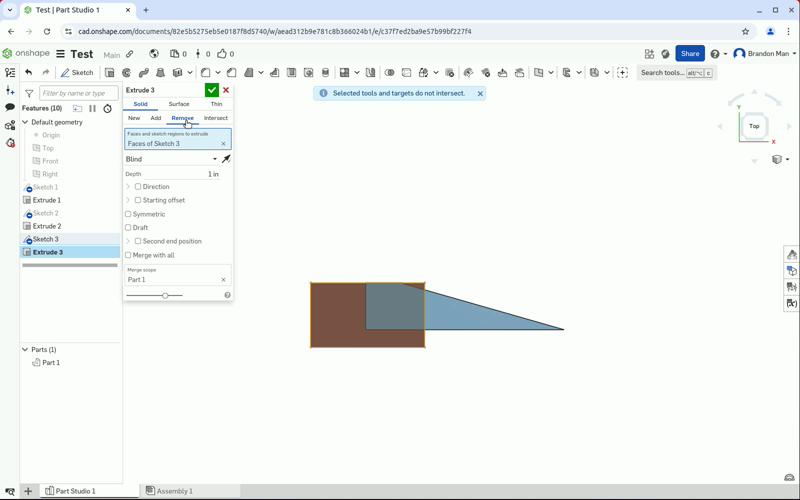
key(tab, 4)
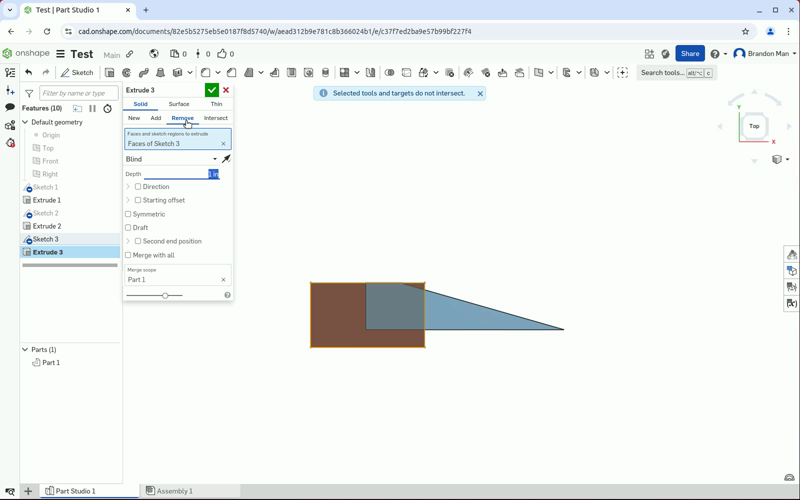
text(-24.312)
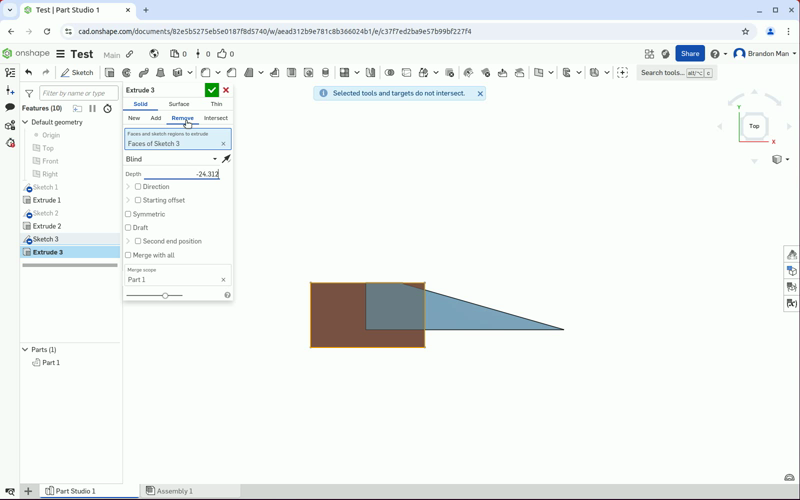
key(tab, 6)
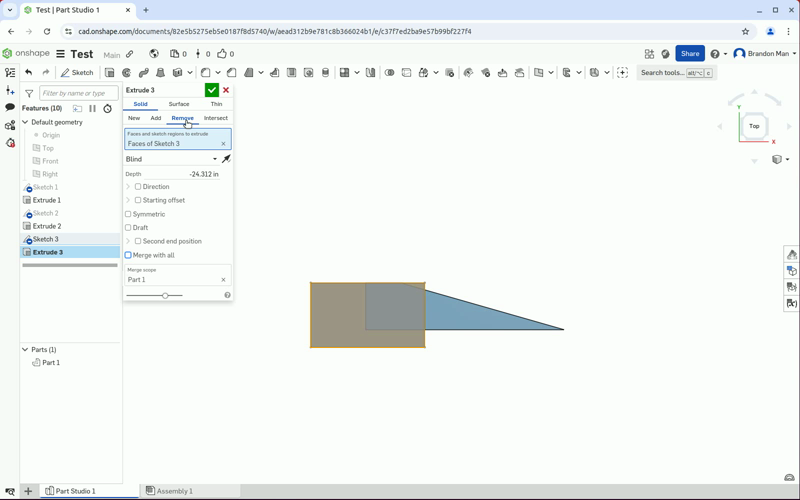
key(space)
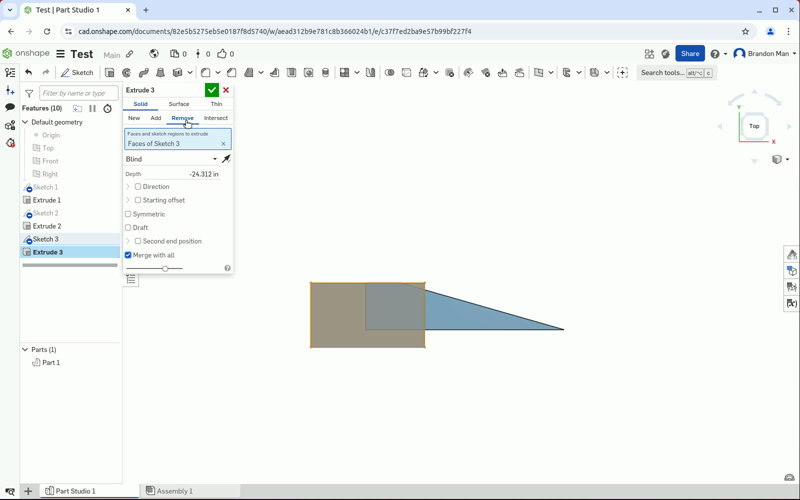
key(enter)
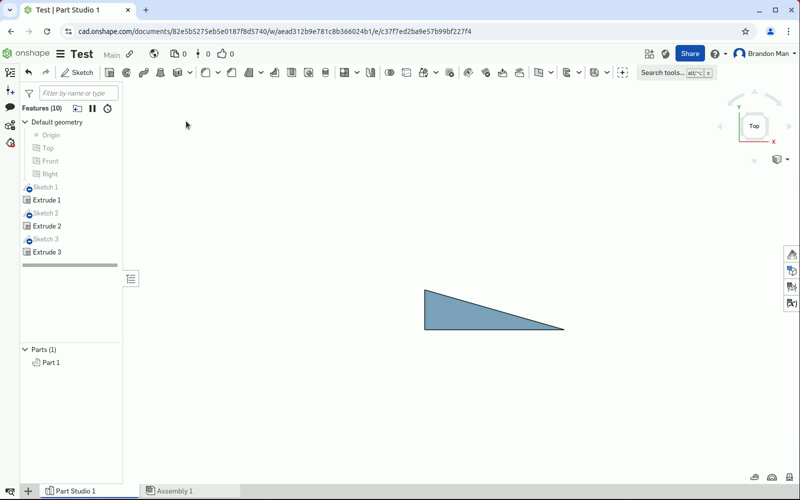
key(shift+h)
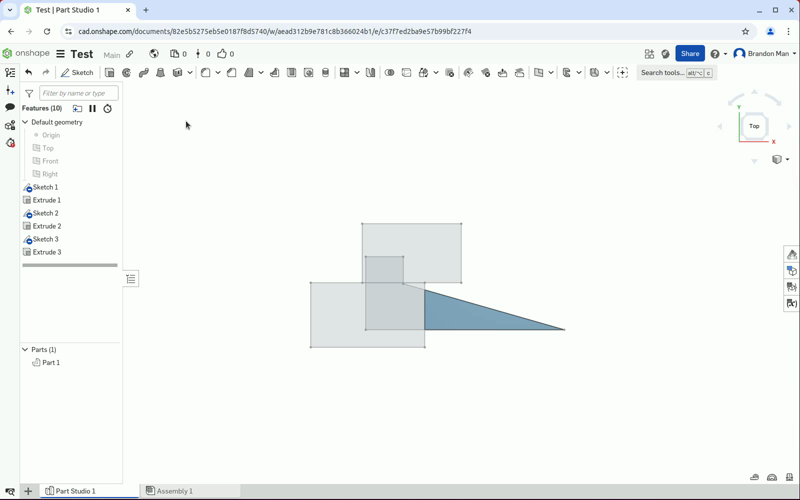
key(shift+h)
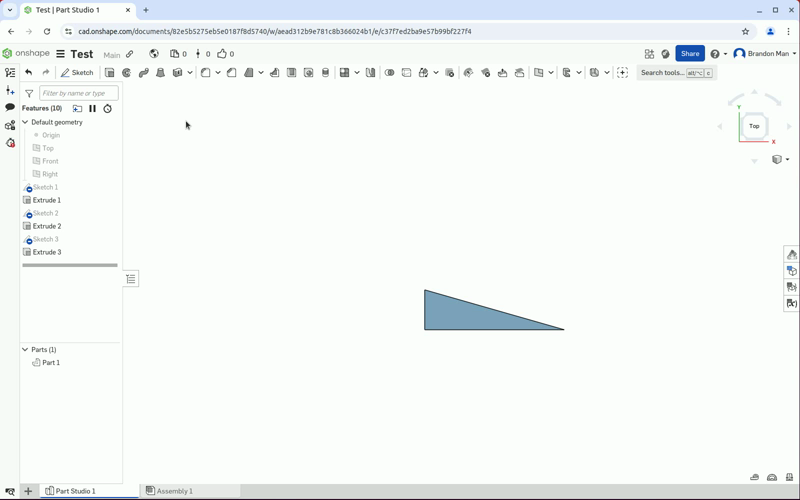
mouse_move(73, 189)
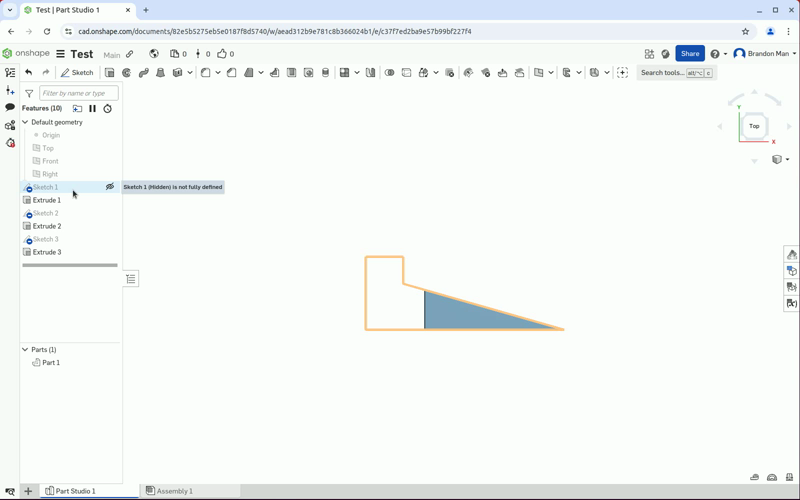
click(73, 189)
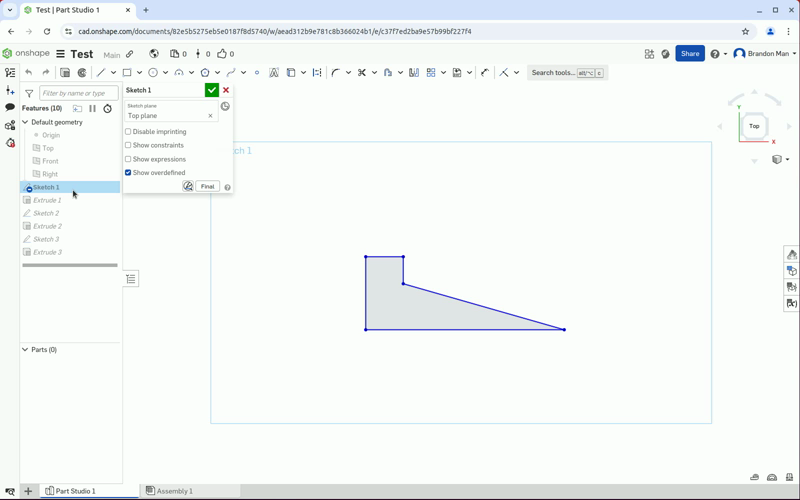
mouse_move(229, 92)
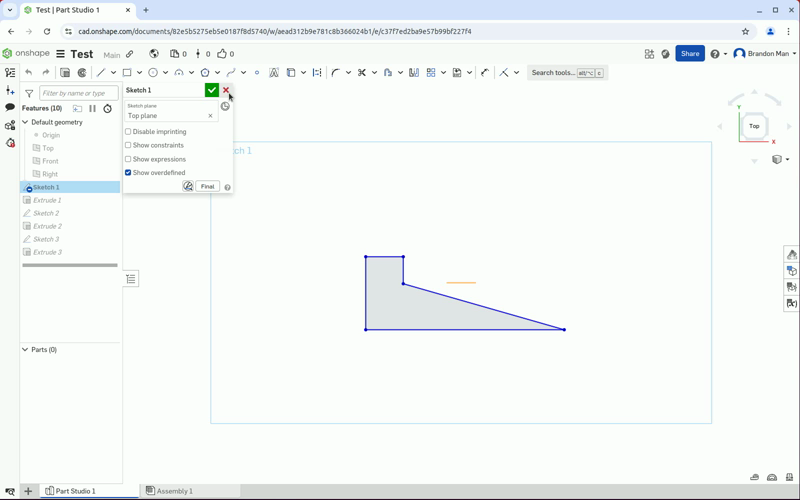
click(229, 92)
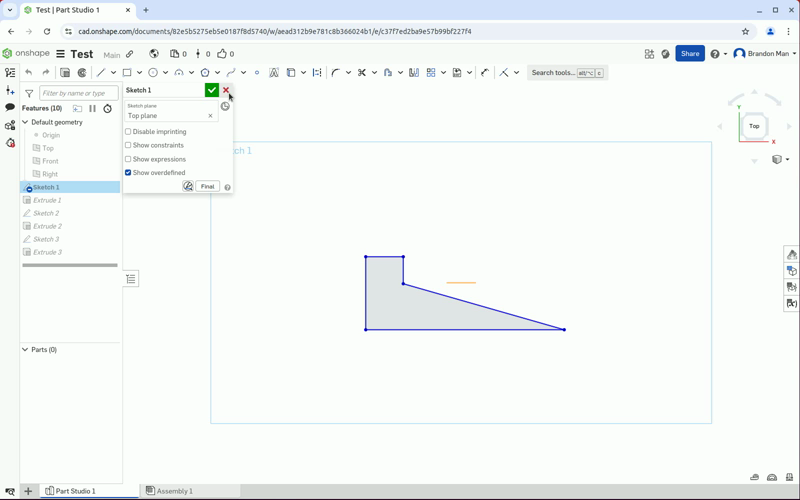
key(shift+s)
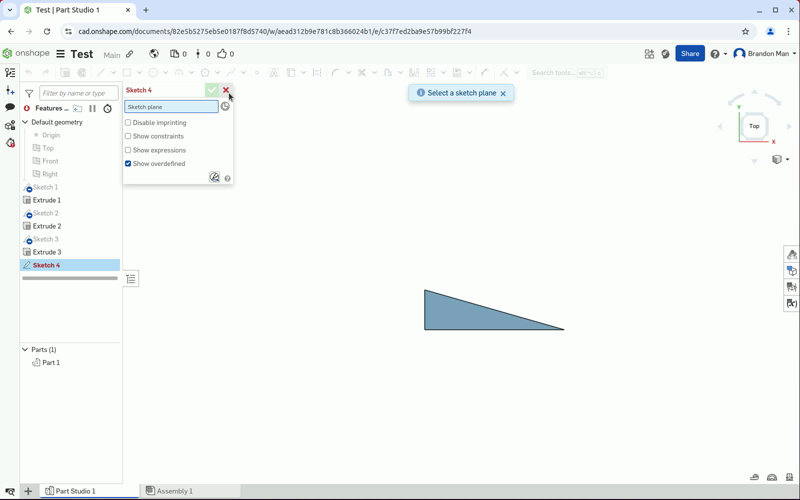
mouse_move(73, 150)
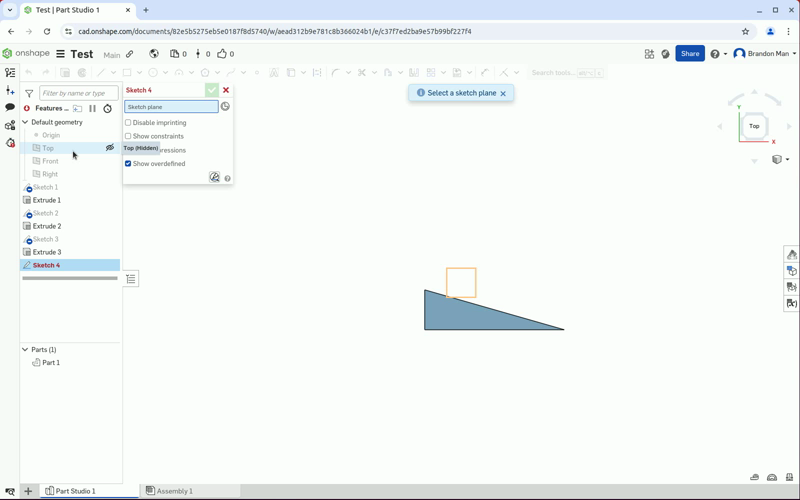
click(73, 150)
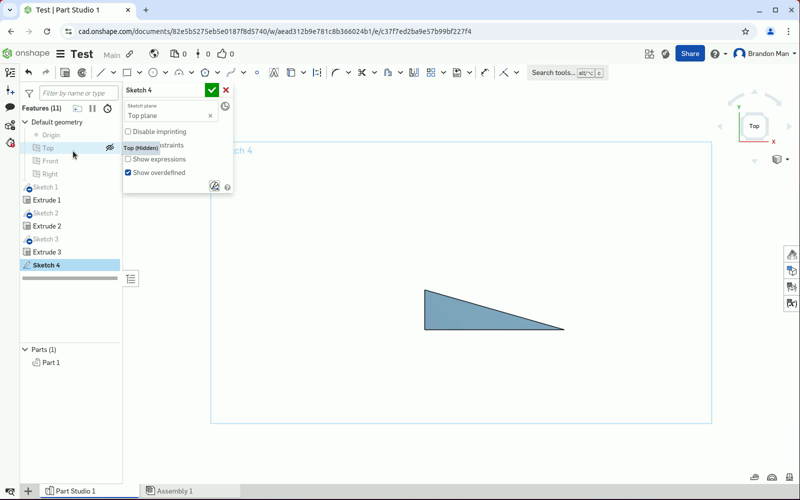
mouse_move(73, 352)
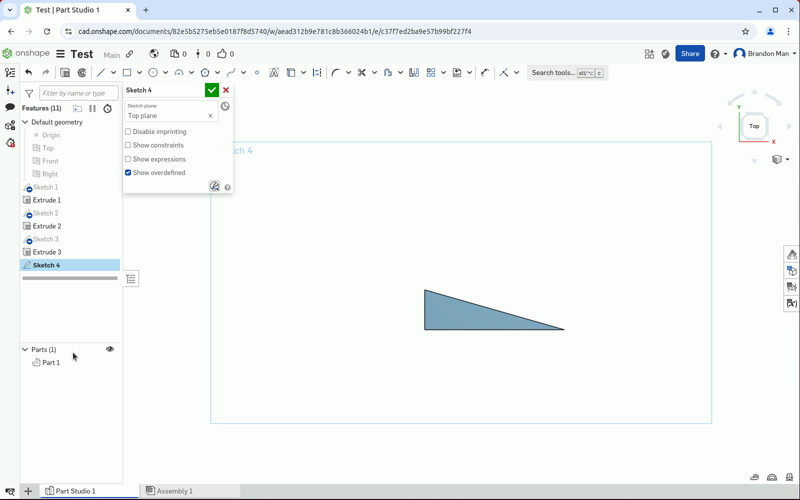
key(y)
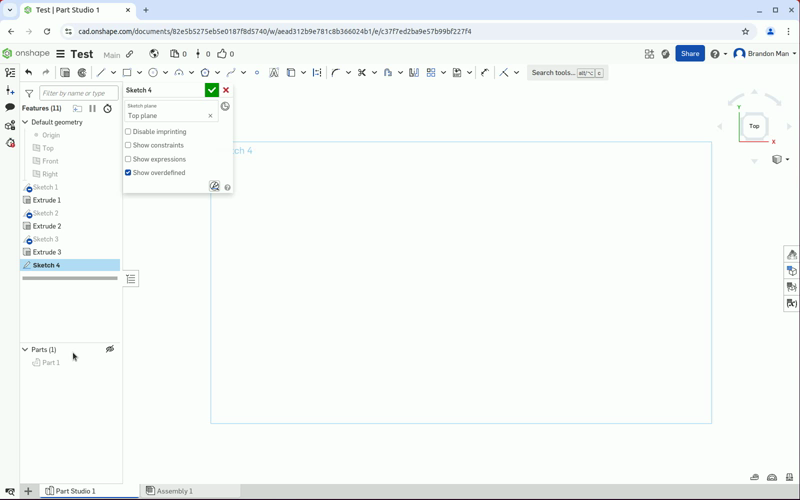
key(l)
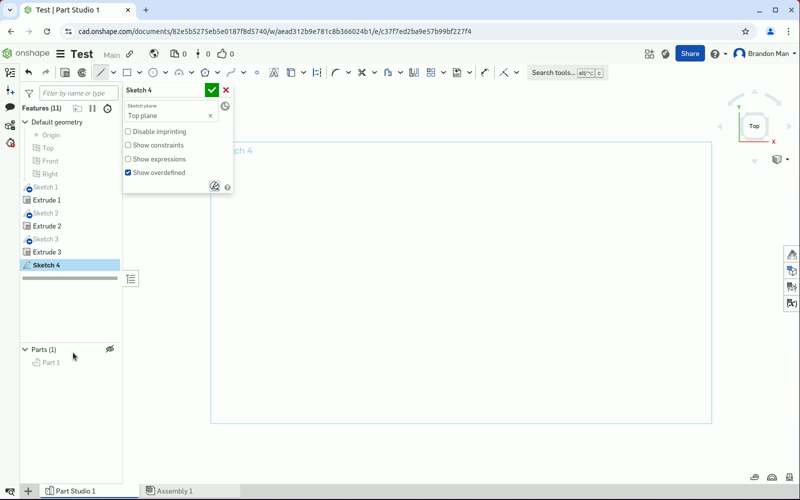
key_down(shift)
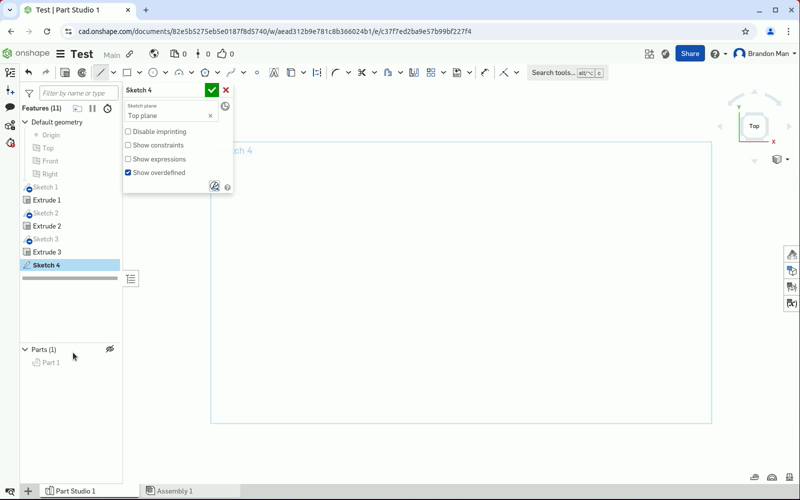
mouse_move(361, 339)
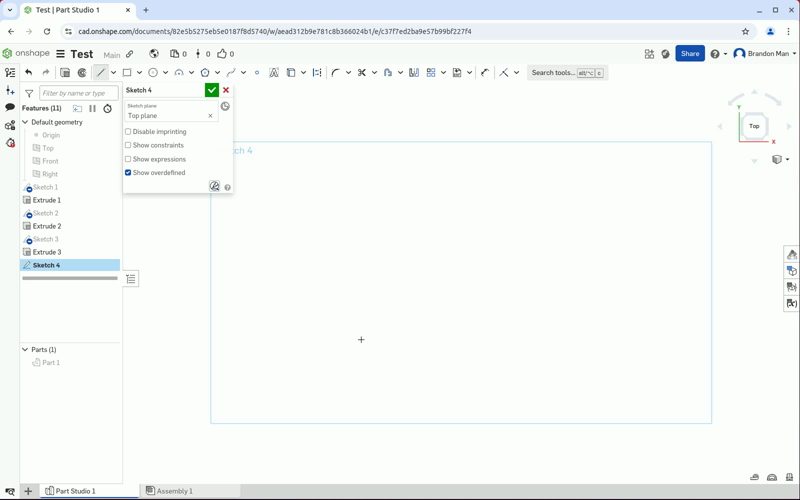
click(361, 339)
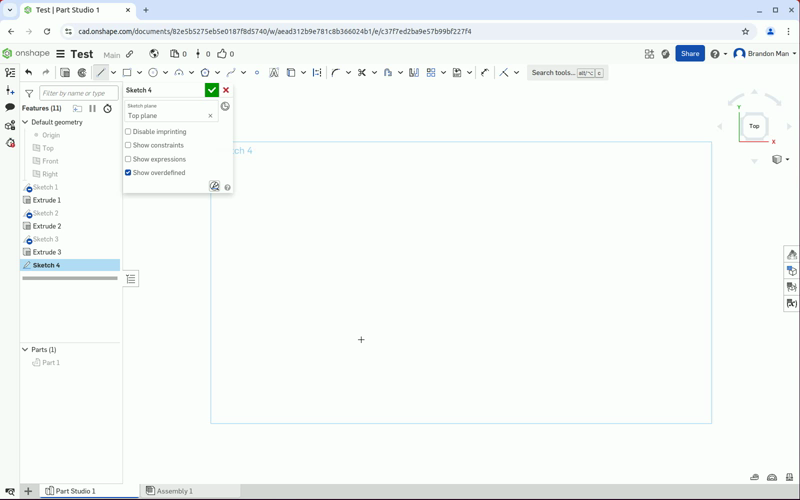
key_up(shift)
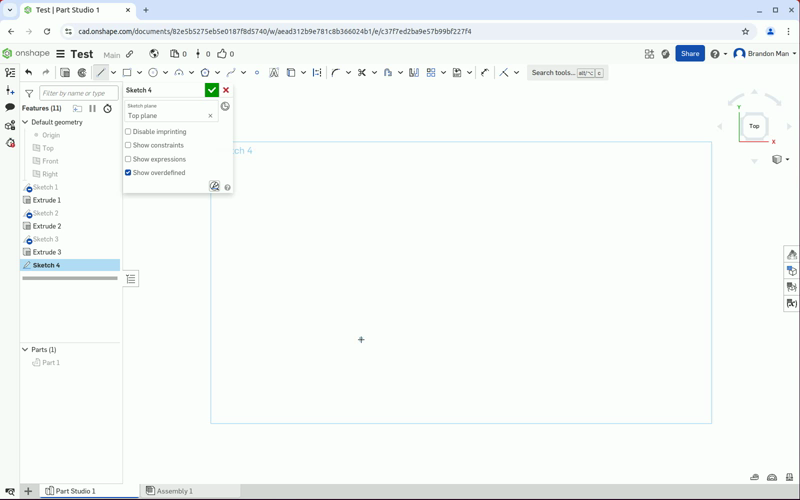
key_down(shift)
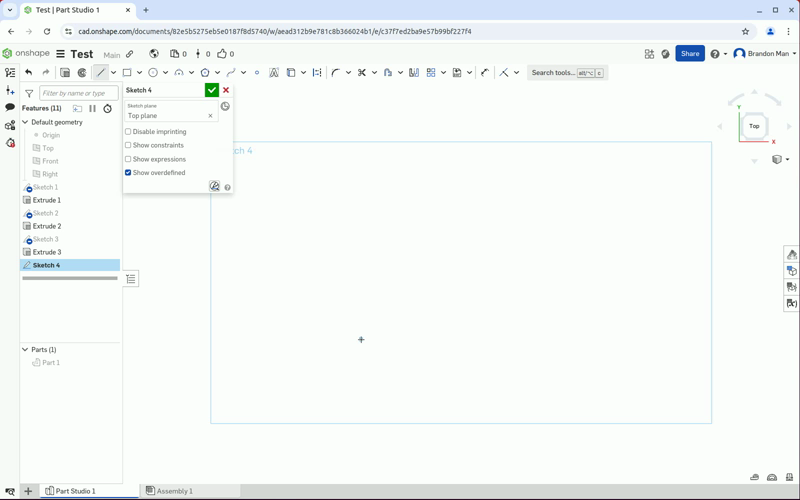
mouse_move(391, 339)
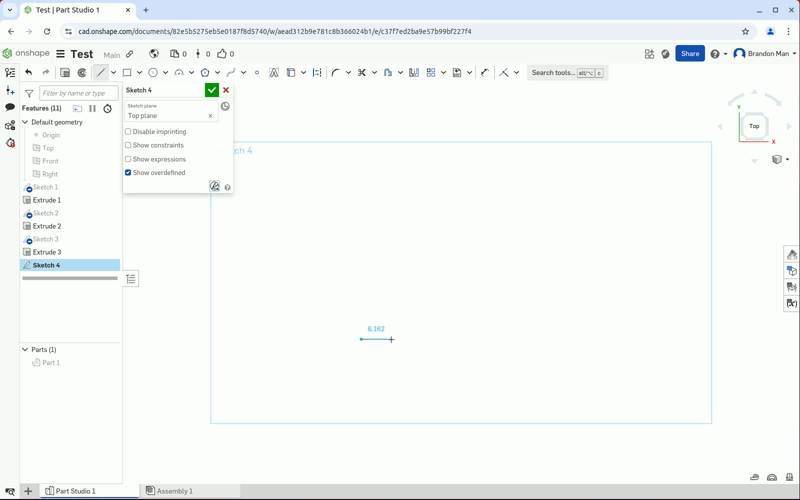
mouse_move(384, 339)
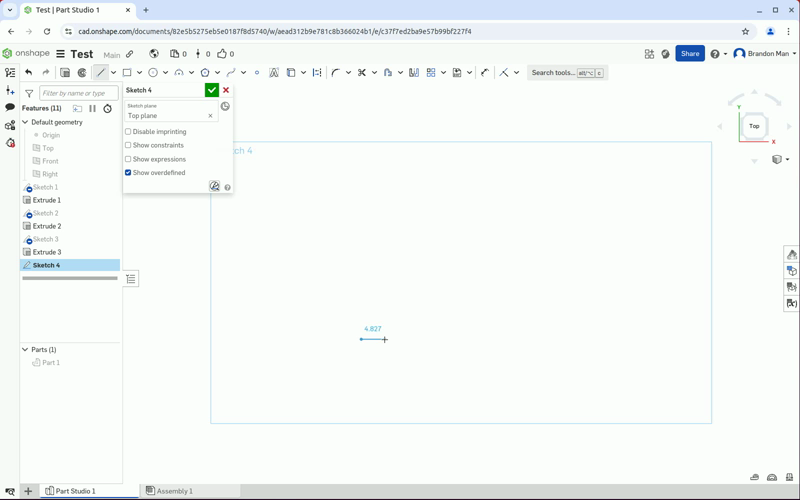
click(384, 339)
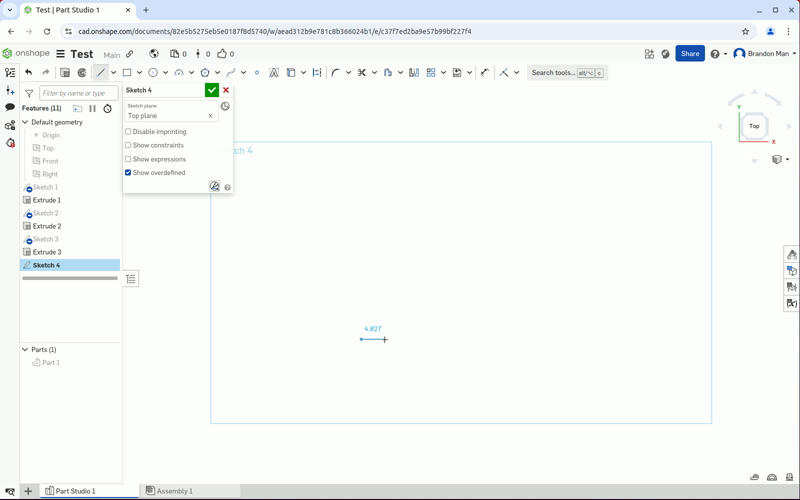
key_up(shift)
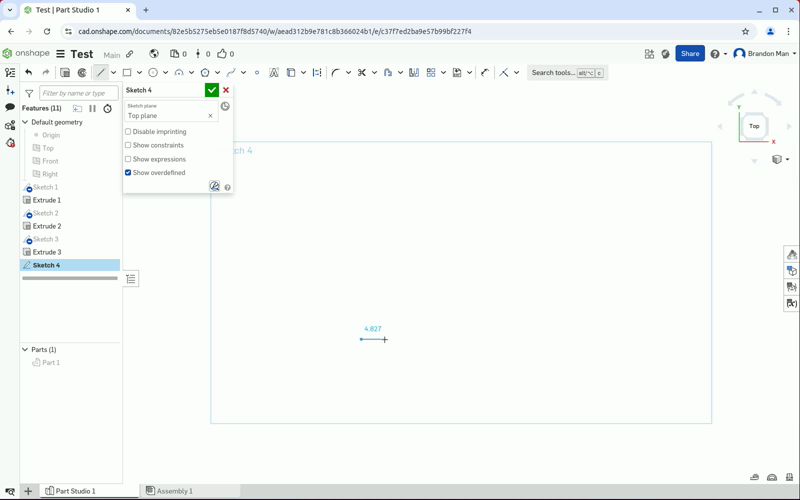
key_down(shift)
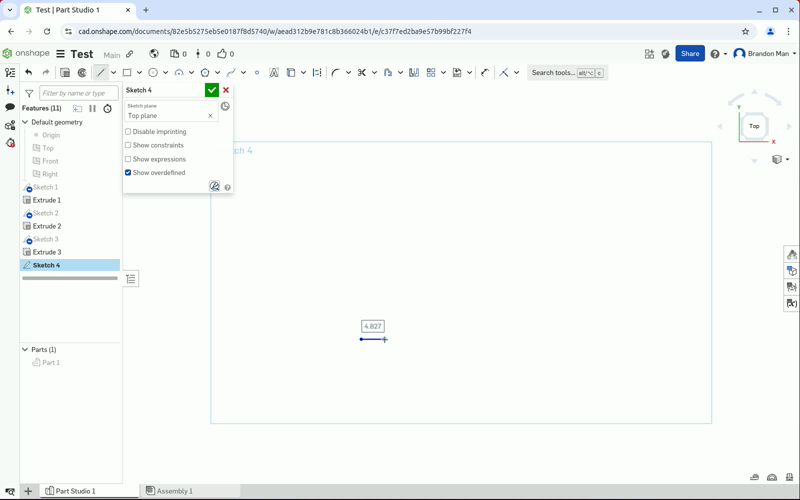
mouse_move(414, 339)
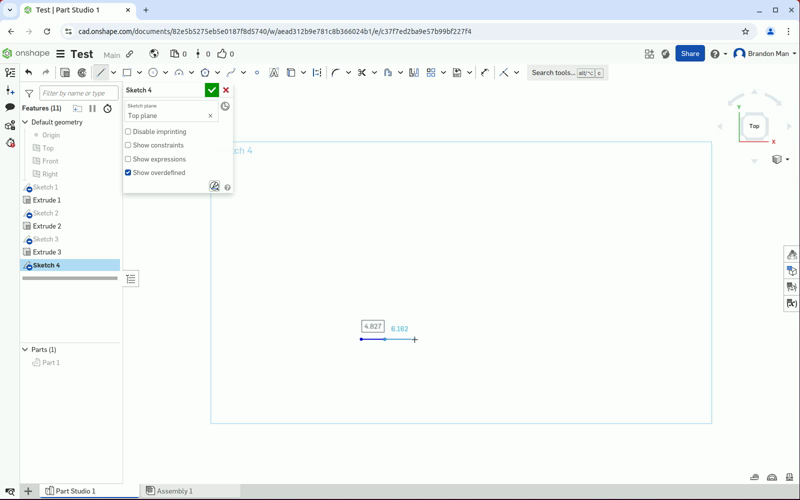
mouse_move(384, 282)
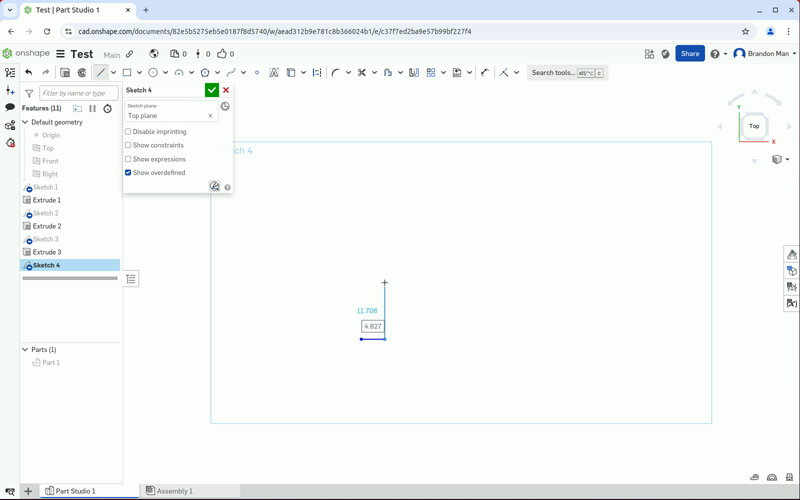
click(384, 282)
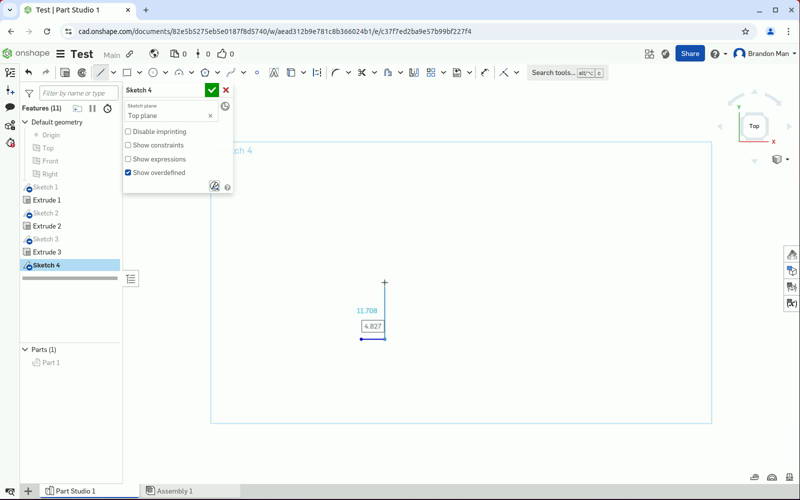
key_up(shift)
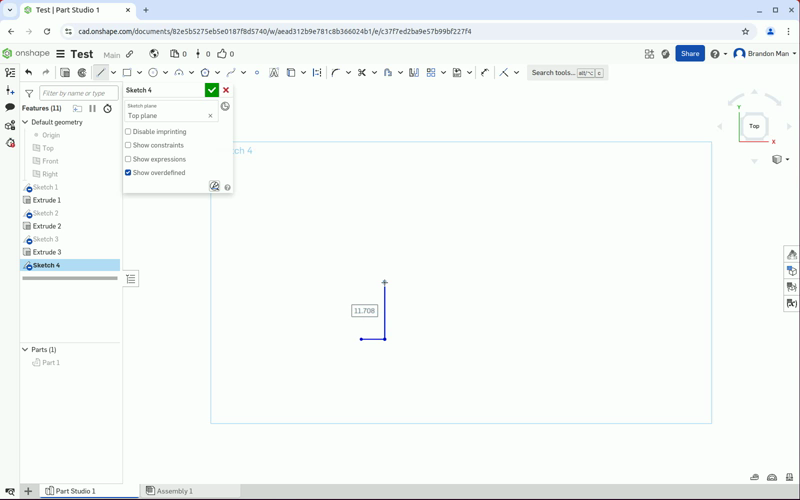
key_down(shift)
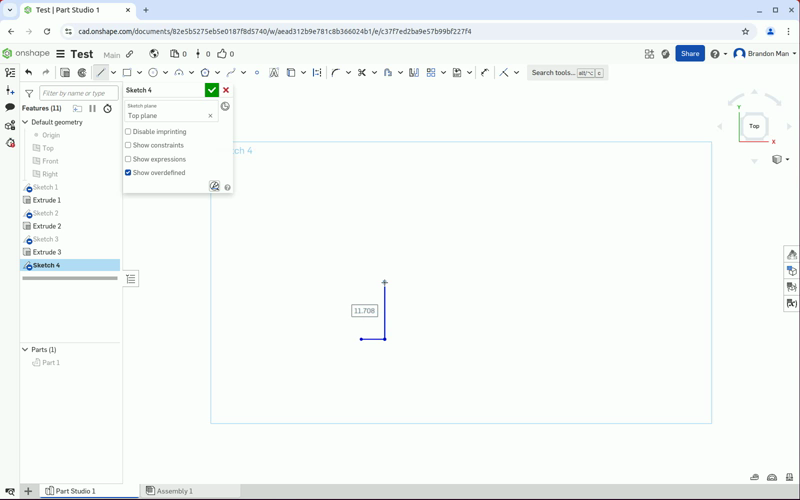
mouse_move(414, 282)
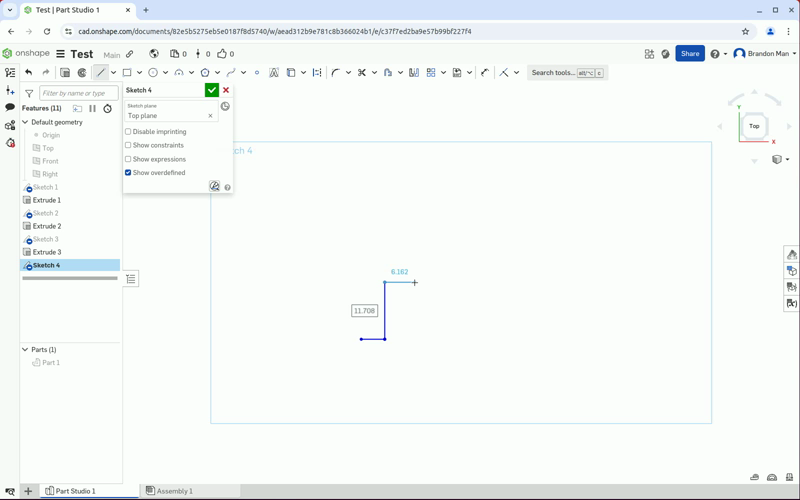
mouse_move(361, 282)
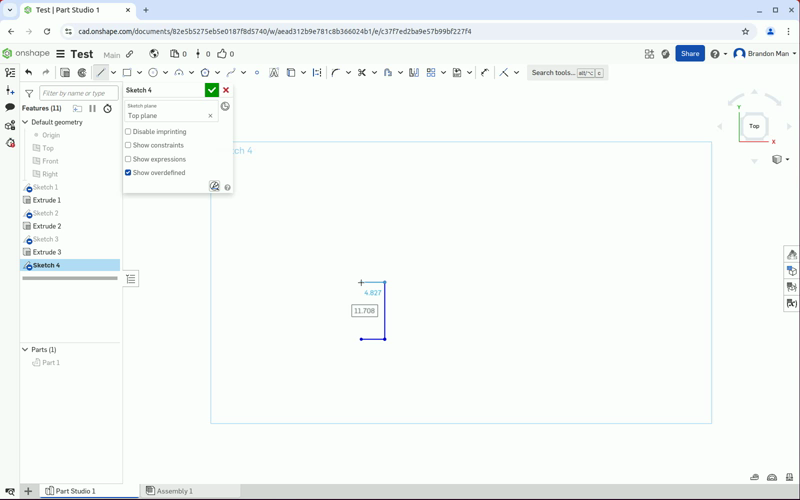
click(361, 282)
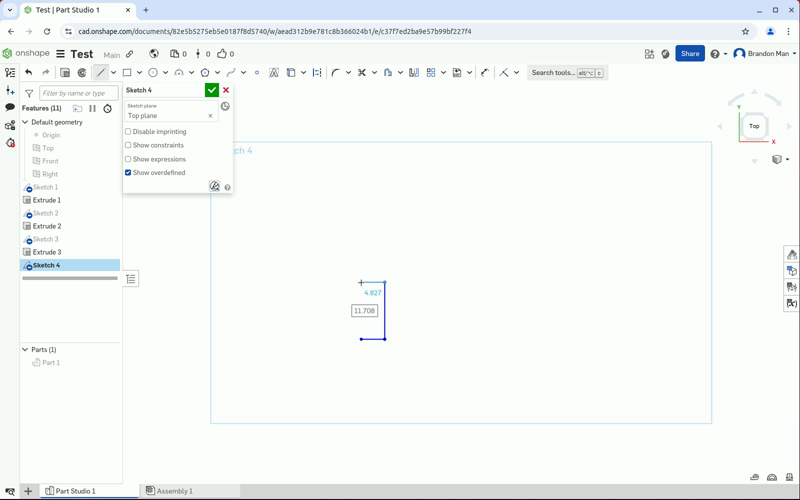
key_up(shift)
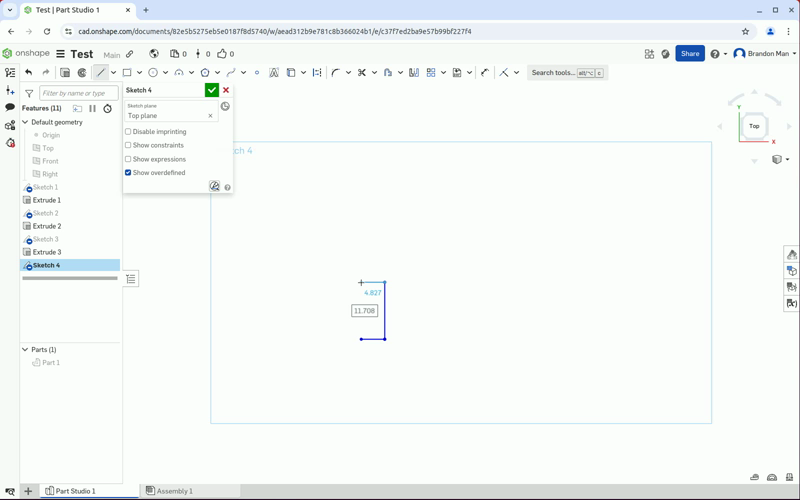
mouse_move(391, 282)
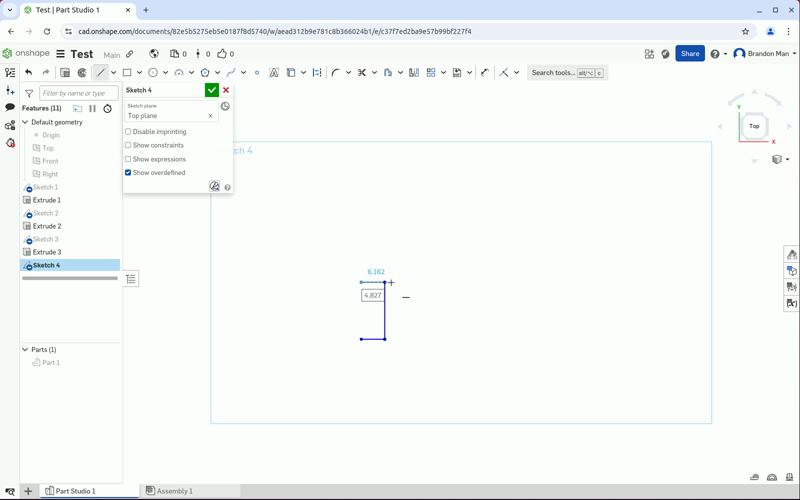
key_down(shift)
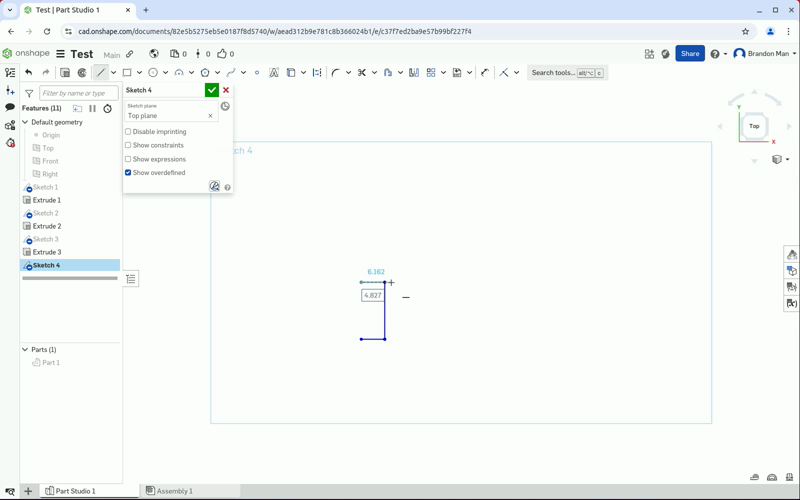
mouse_move(361, 339)
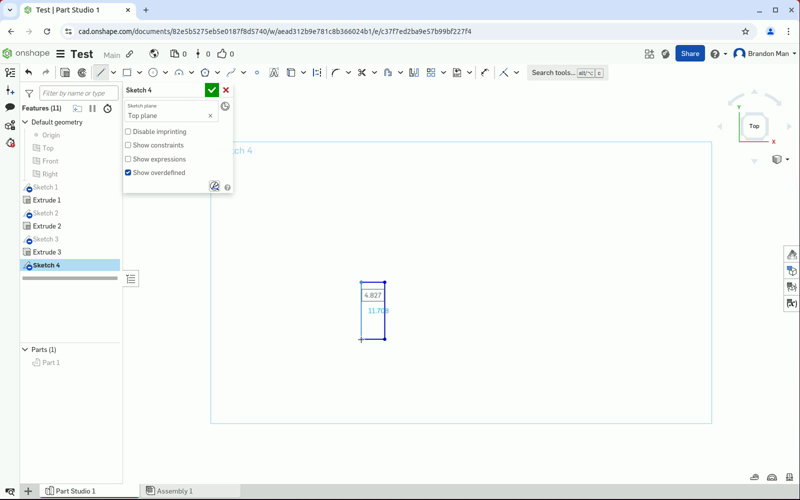
key_up(shift)
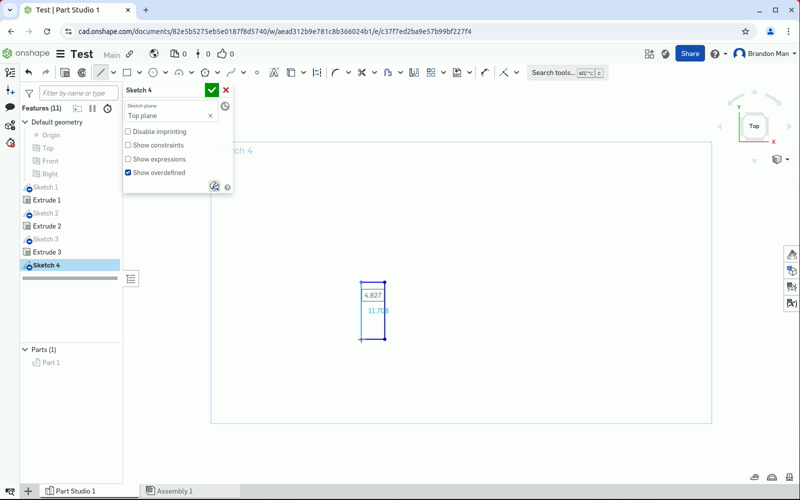
click(361, 339)
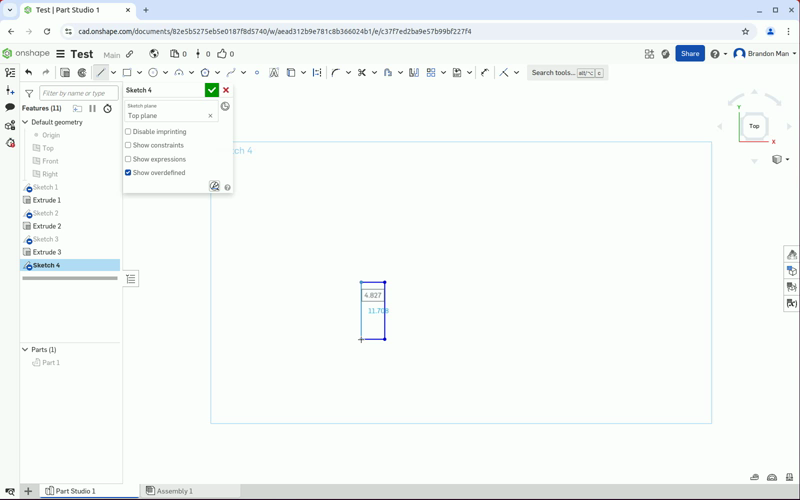
key(esc)
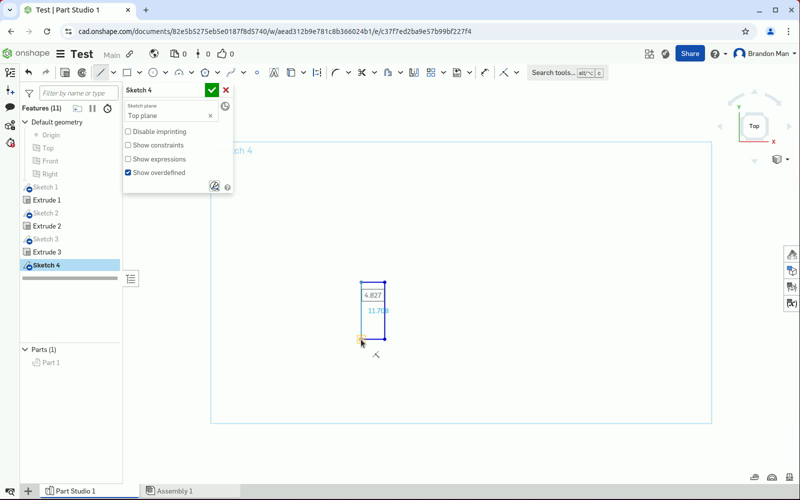
mouse_move(378, 306)
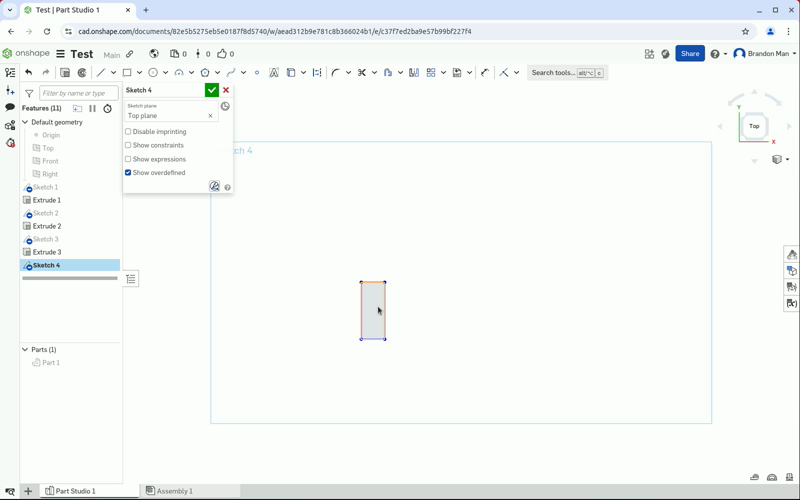
scroll(6)
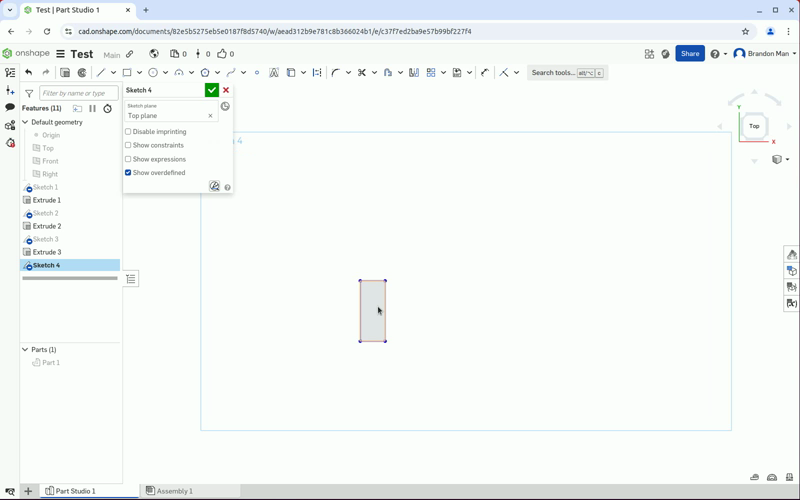
scroll(6)
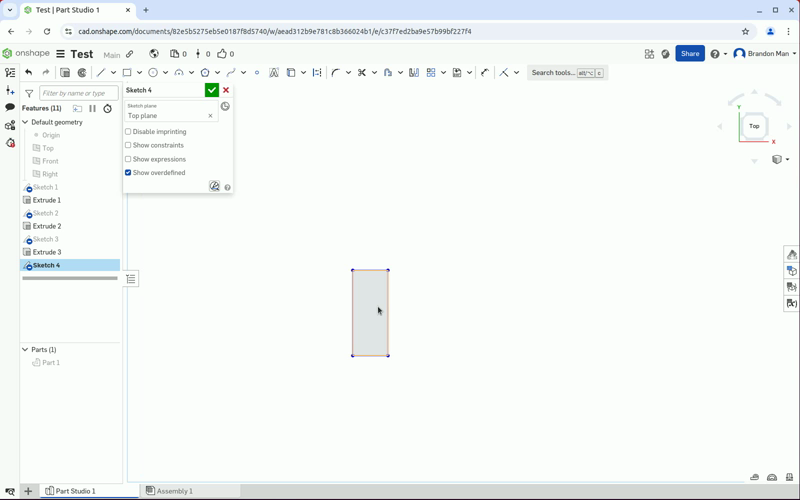
scroll(6)
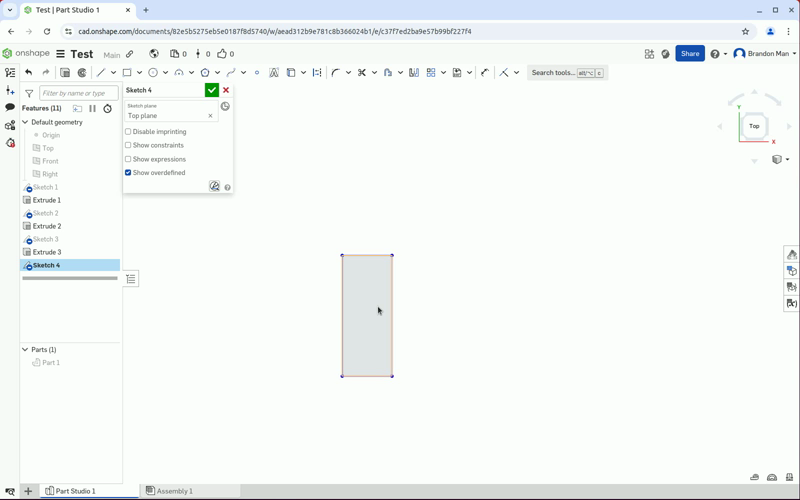
scroll(6)
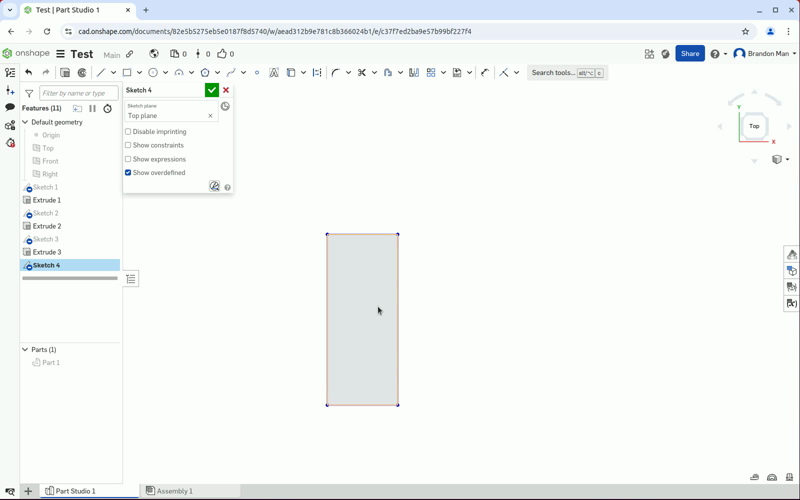
scroll(6)
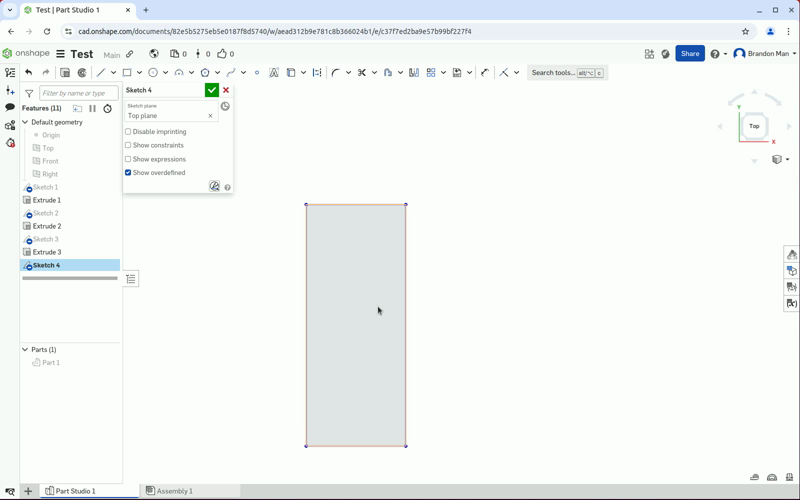
scroll(6)
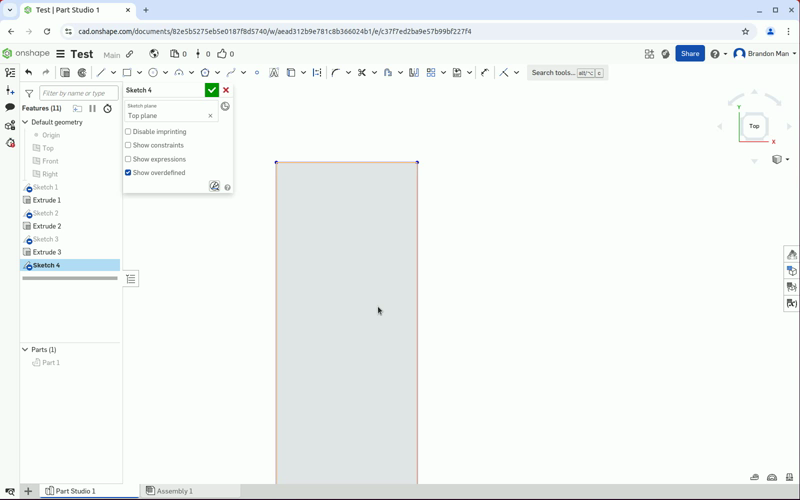
scroll(6)
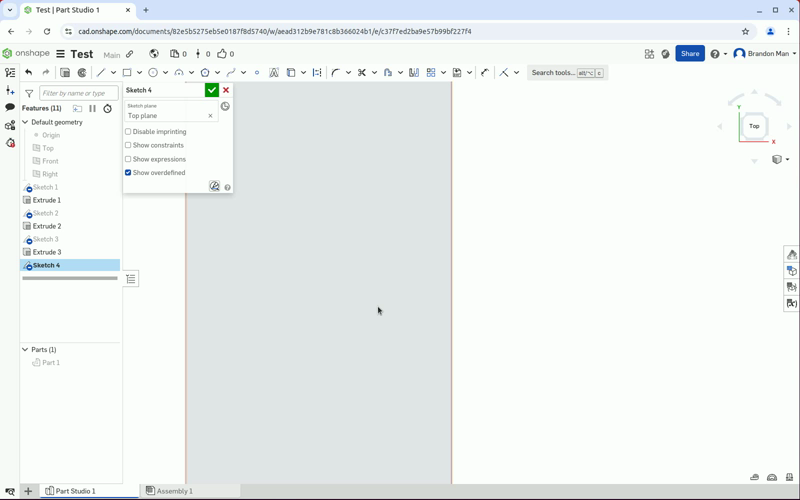
click(378, 306)
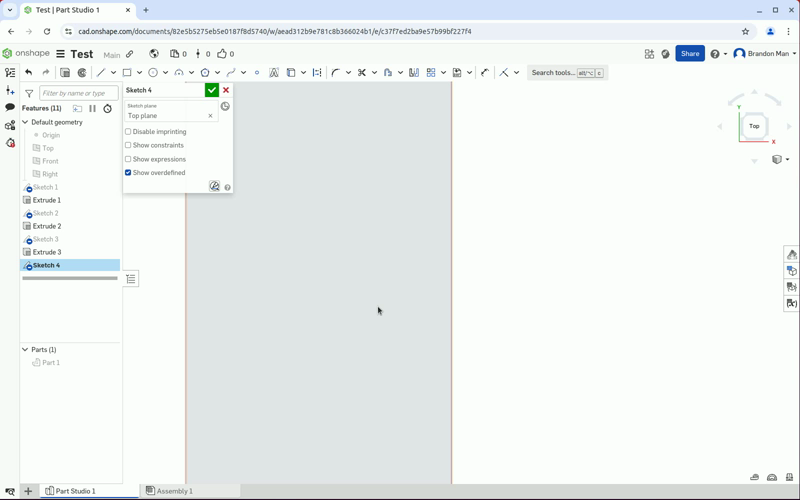
scroll(-6)
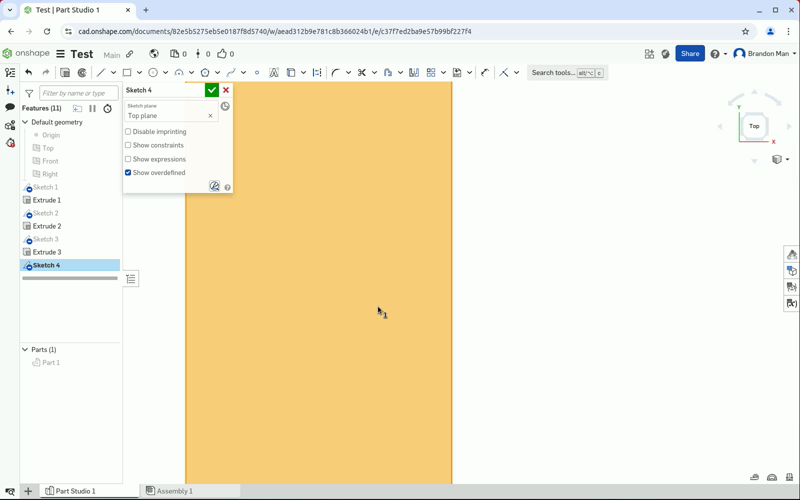
scroll(-6)
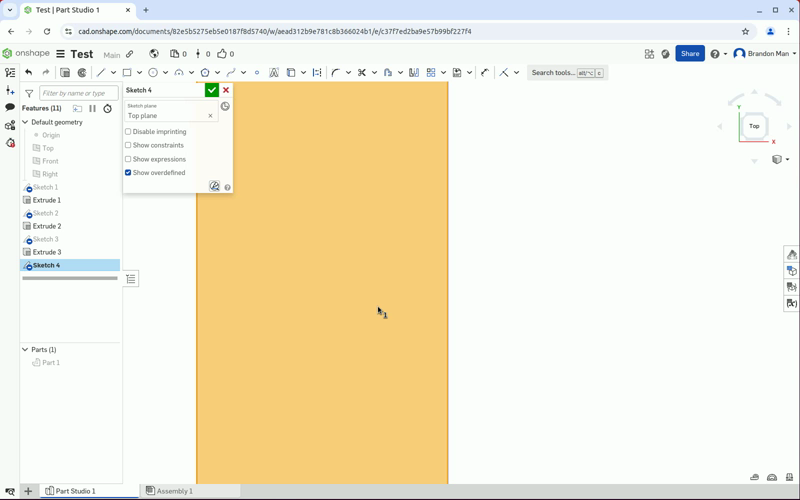
scroll(-6)
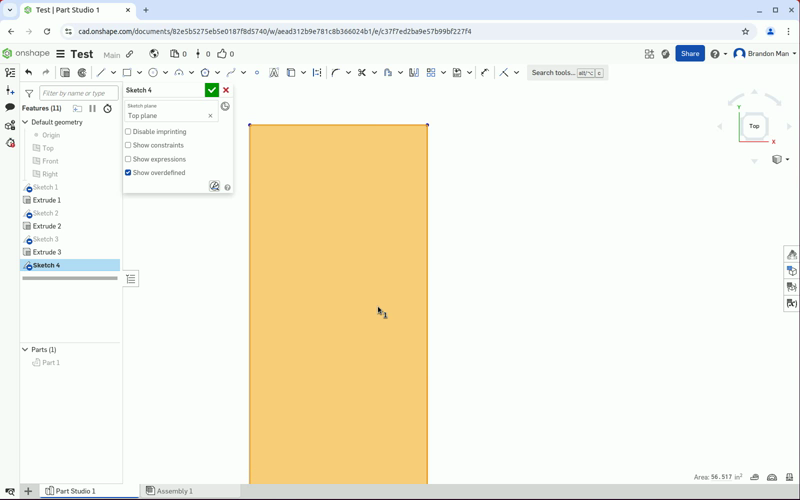
scroll(-6)
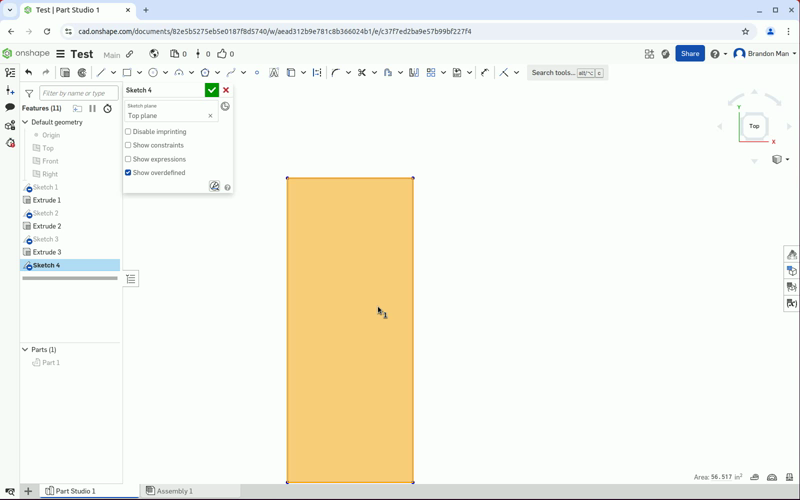
scroll(-6)
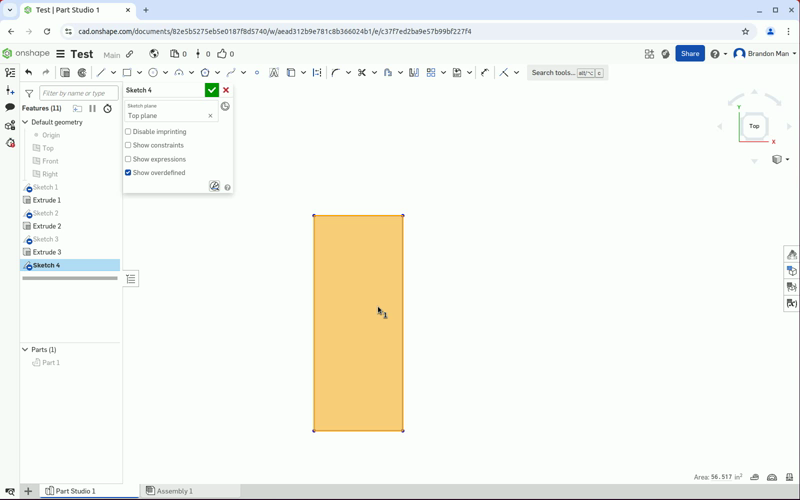
scroll(-6)
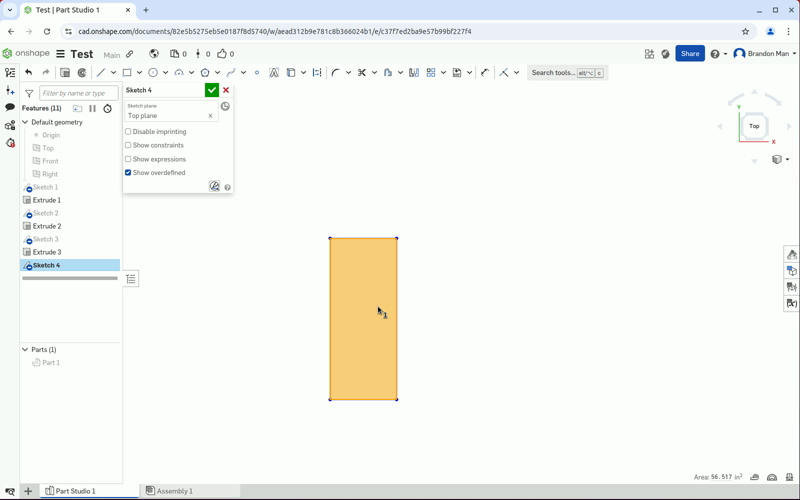
scroll(-6)
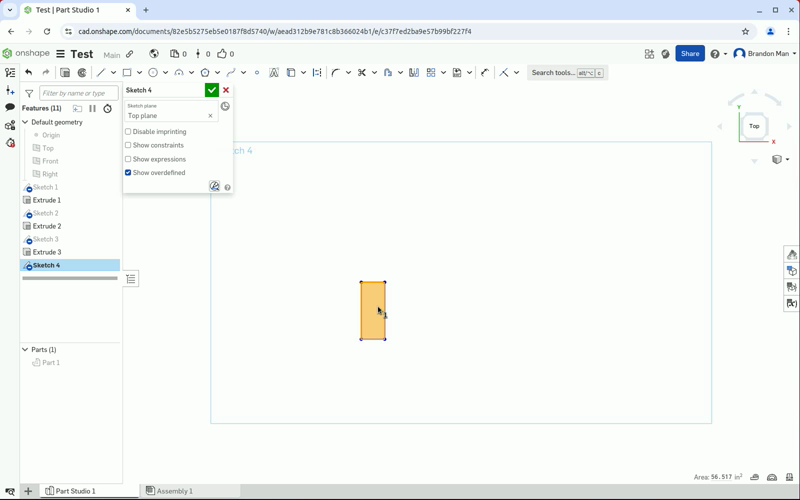
mouse_move(73, 352)
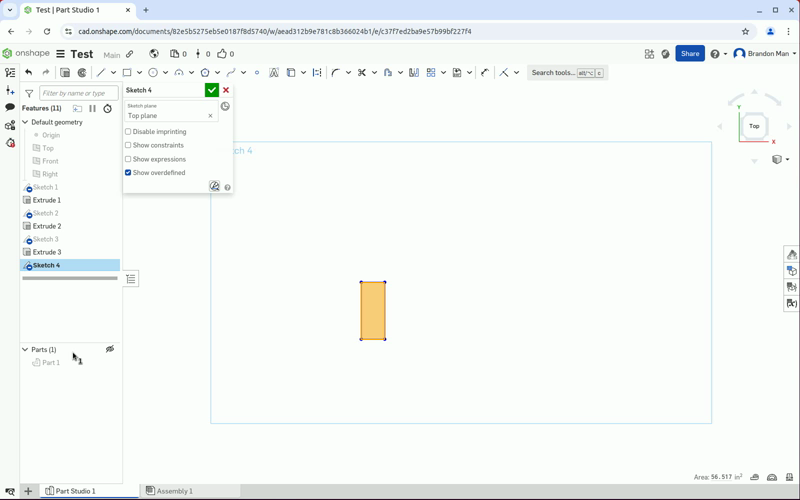
key(shift+y)
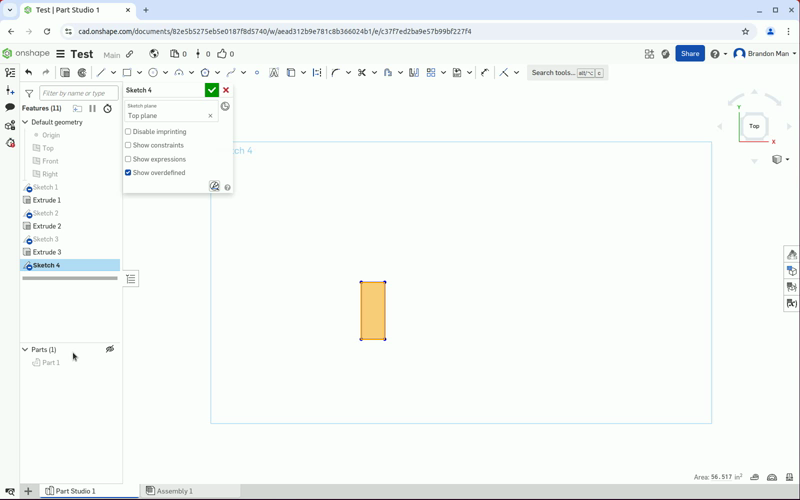
key(shift+e)
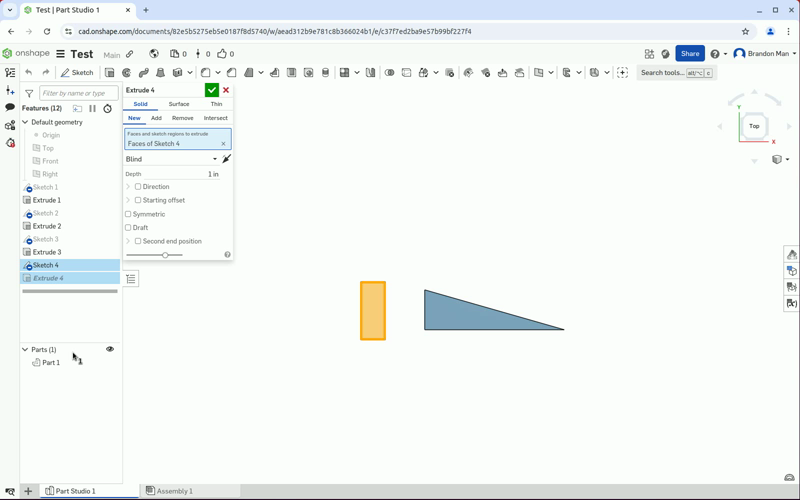
mouse_move(143, 106)
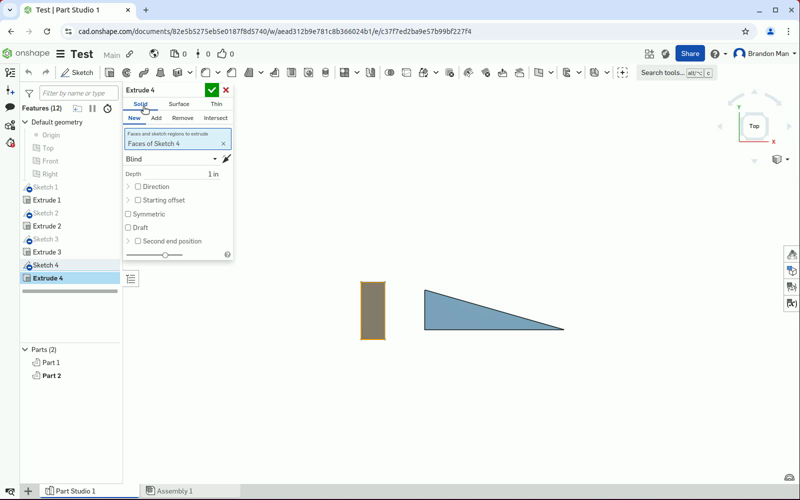
click(143, 106)
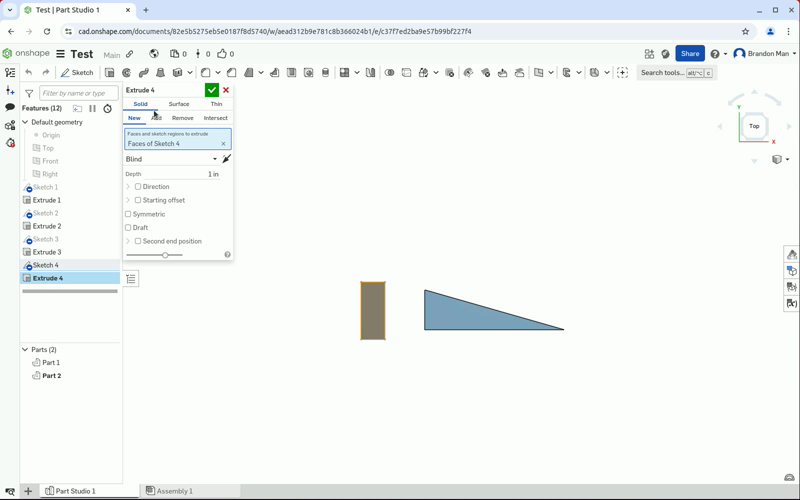
mouse_move(186, 120)
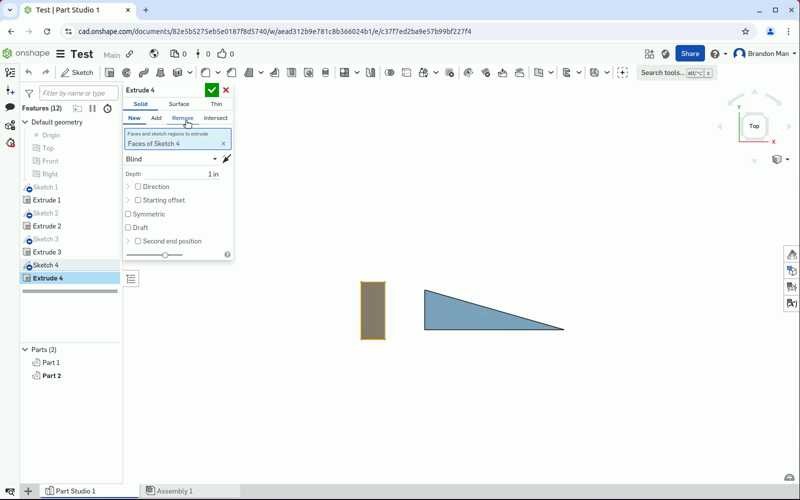
click(186, 120)
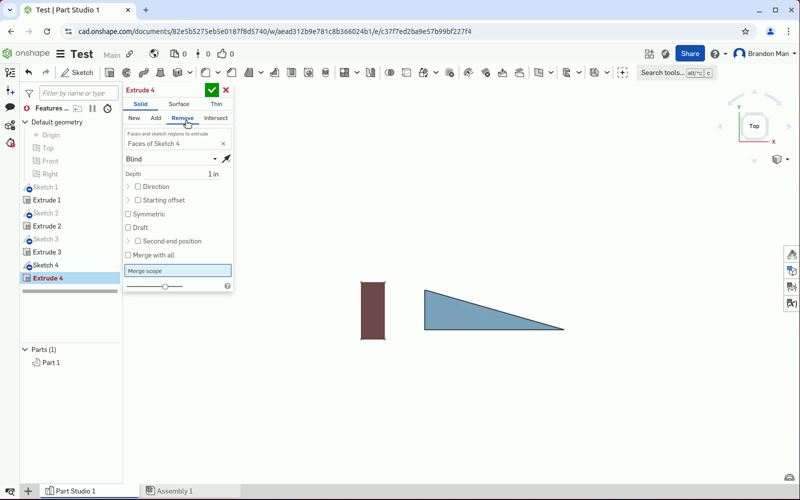
key(tab, 4)
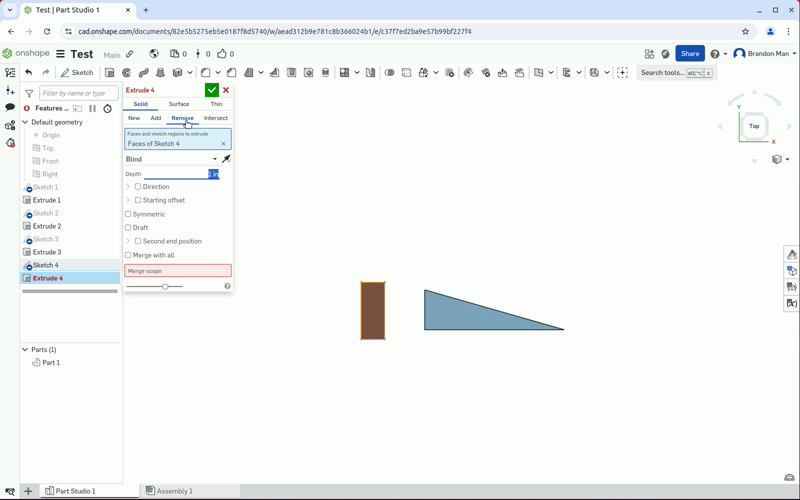
text(-30.57)
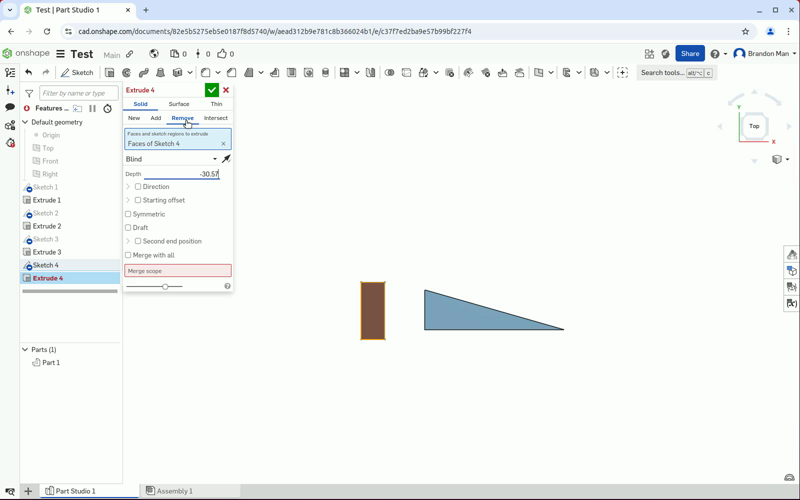
key(tab, 6)
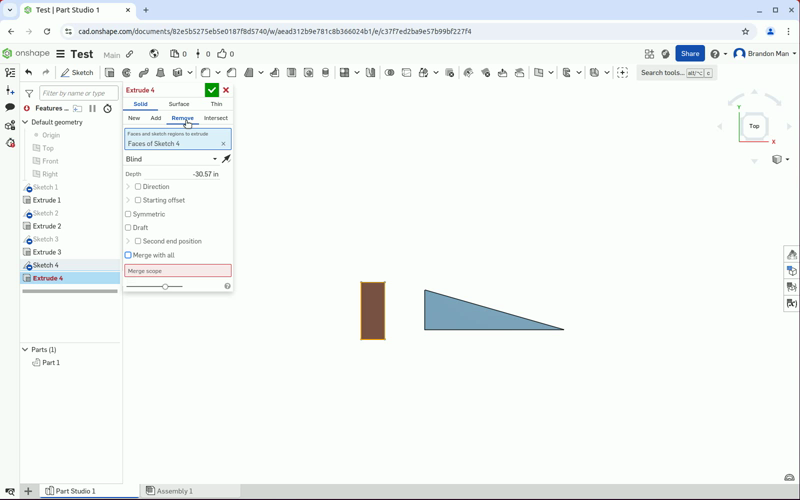
key(space)
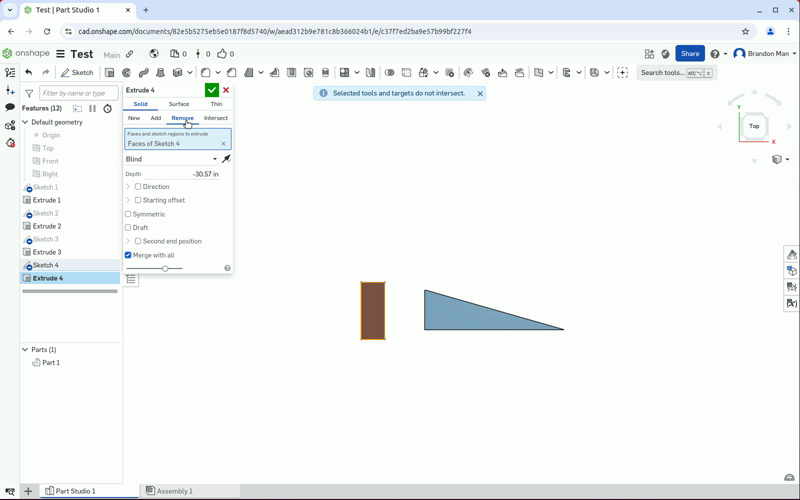
key(enter)
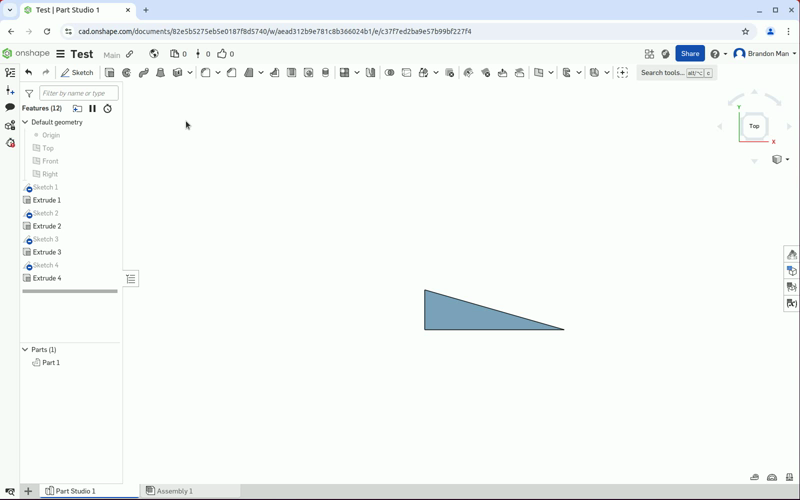
key(shift+h)
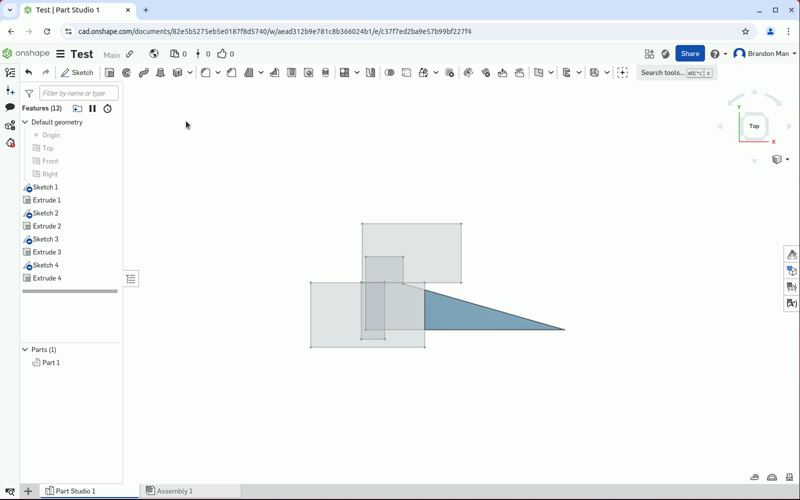
key(shift+h)
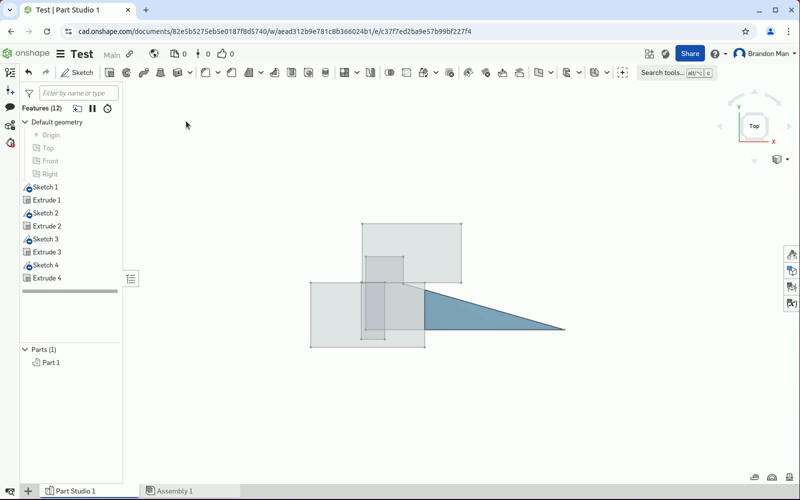
key(shift+7)
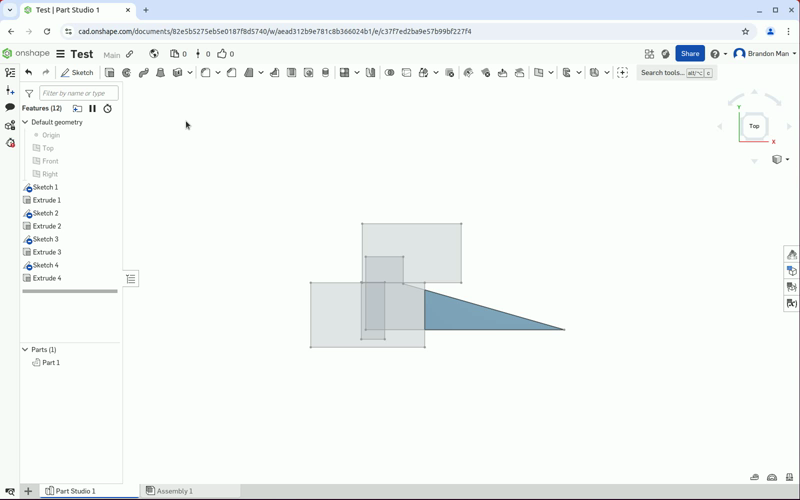
key(up, 3)
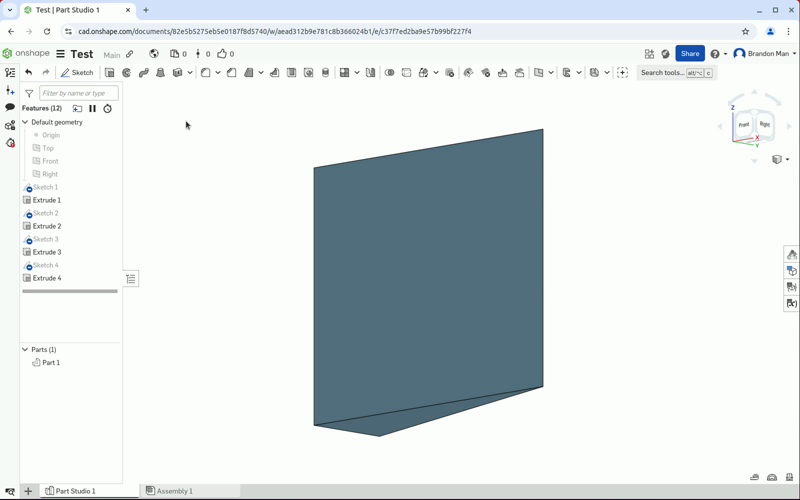
key(left, 3)
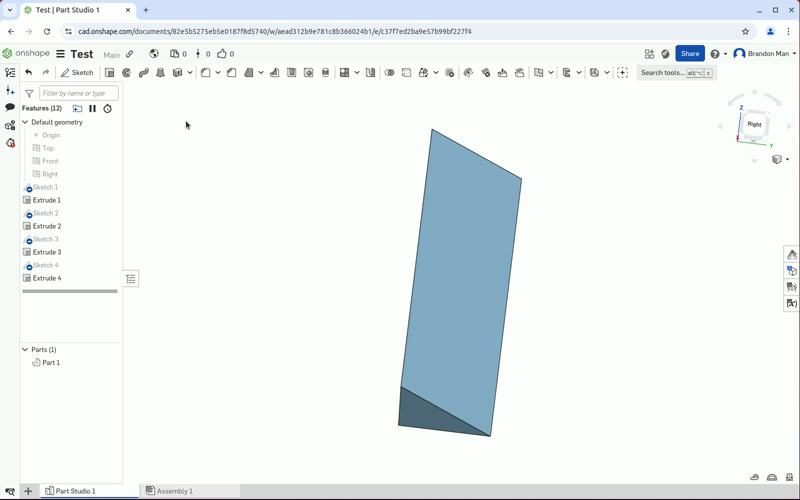
key(right, 3)
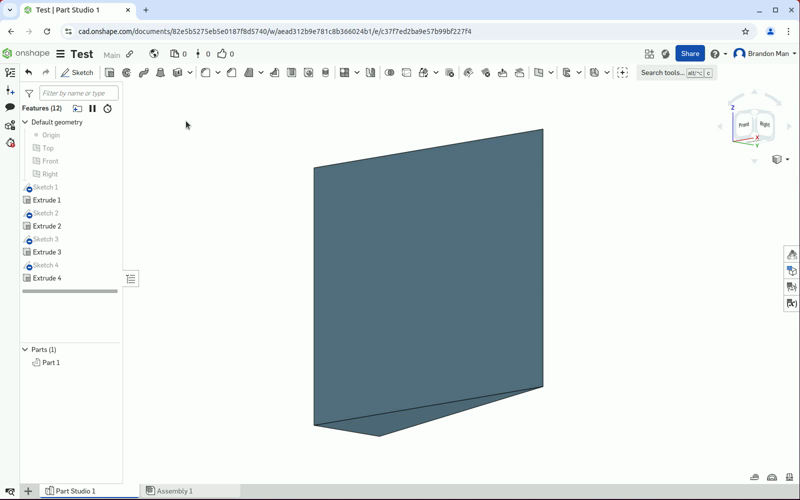
key(down, 3)
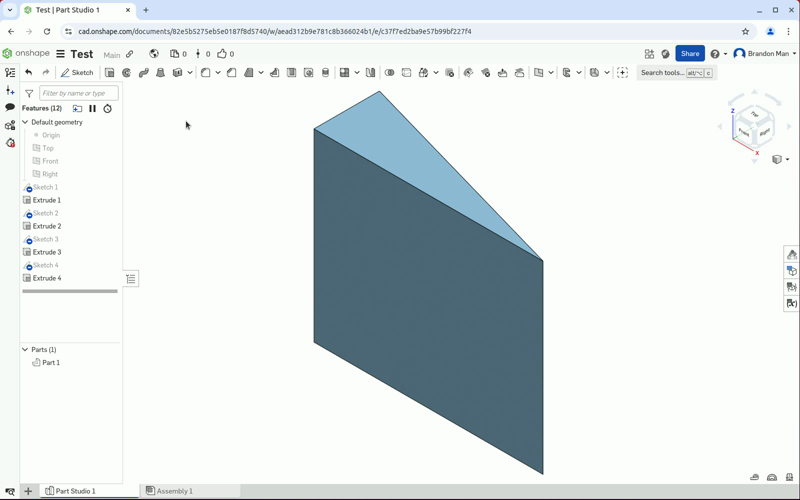
mouse_move(73, 189)
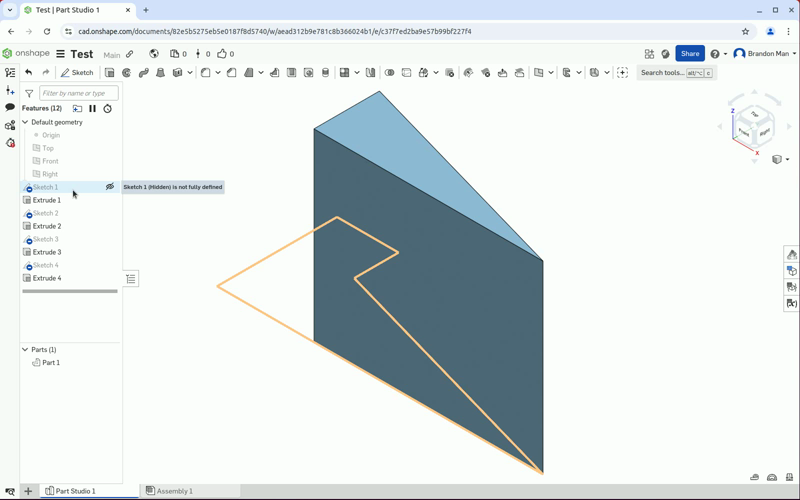
click(73, 189)